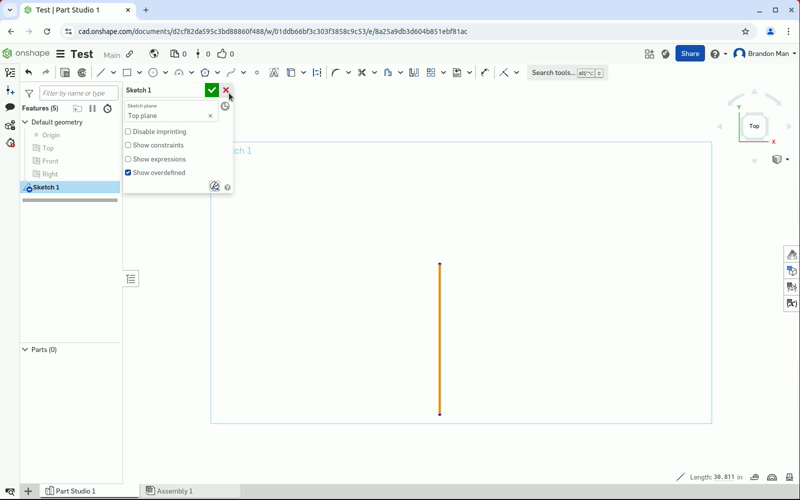
key(shift+h)
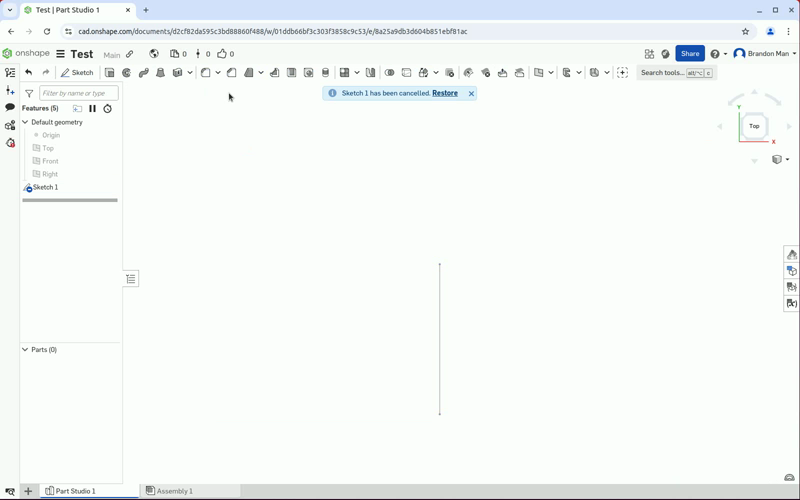
key(shift+s)
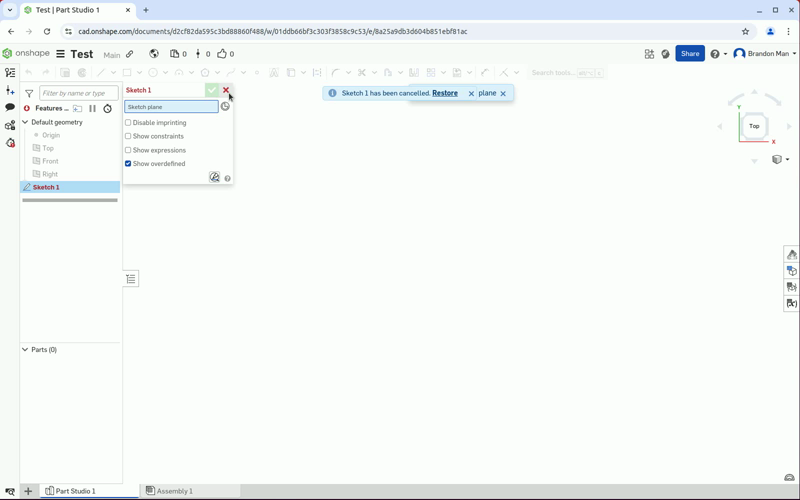
mouse_move(73, 150)
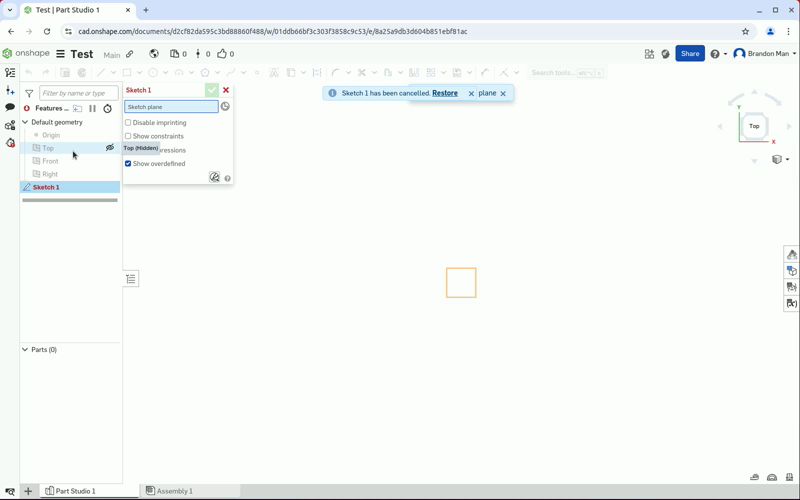
click(73, 150)
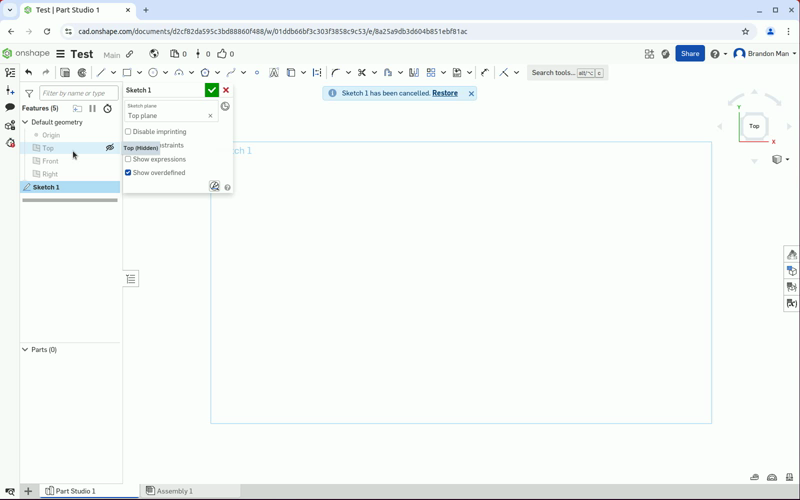
mouse_move(73, 352)
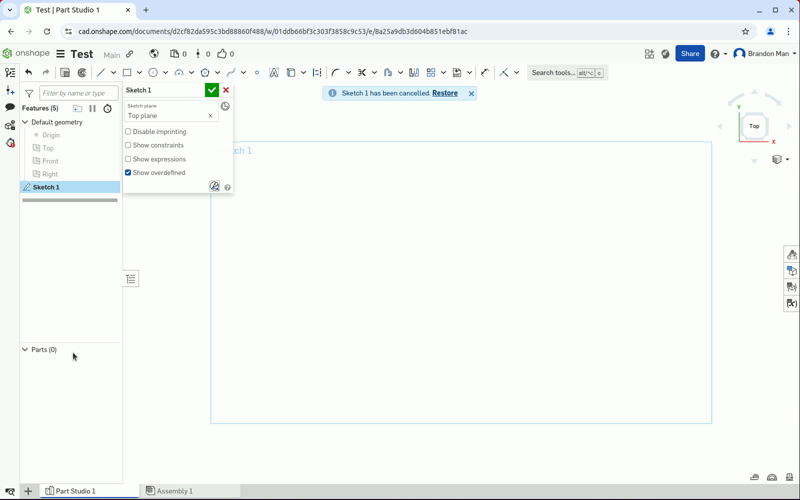
key(y)
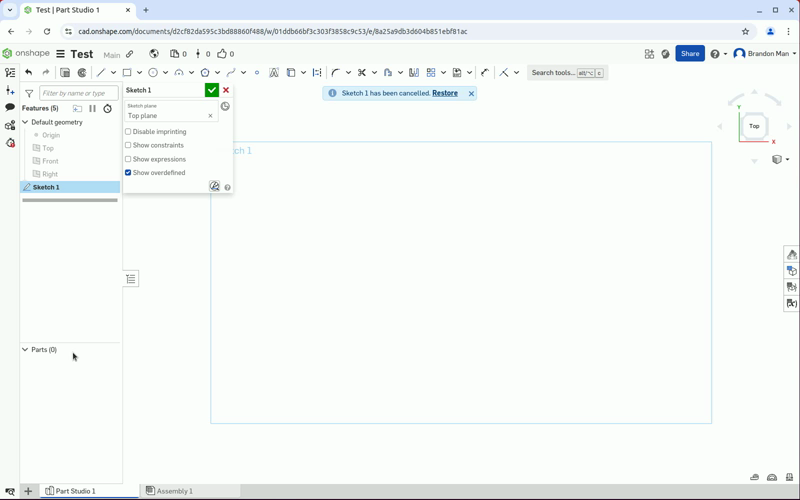
key(c)
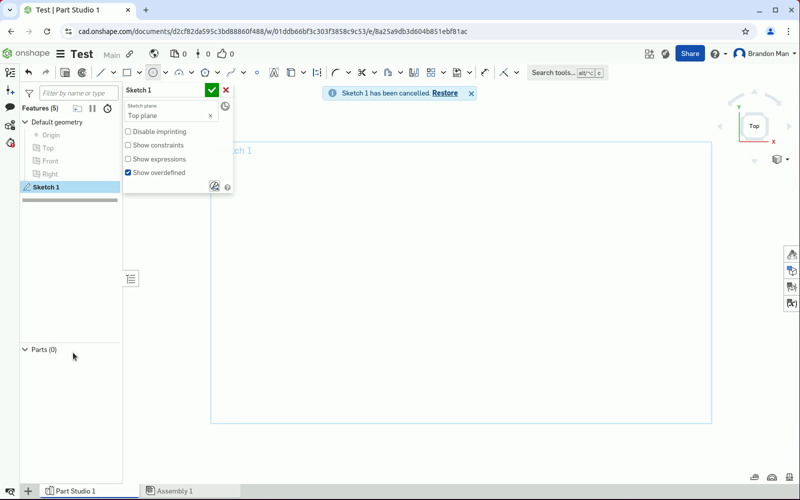
key_down(shift)
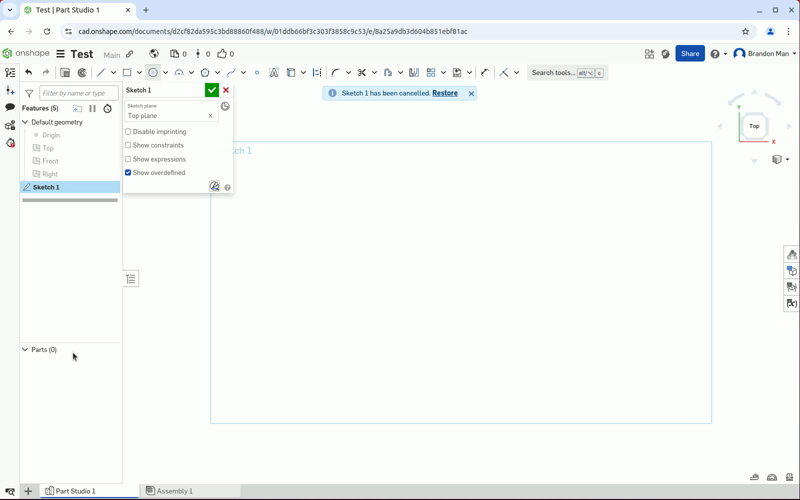
mouse_move(461, 282)
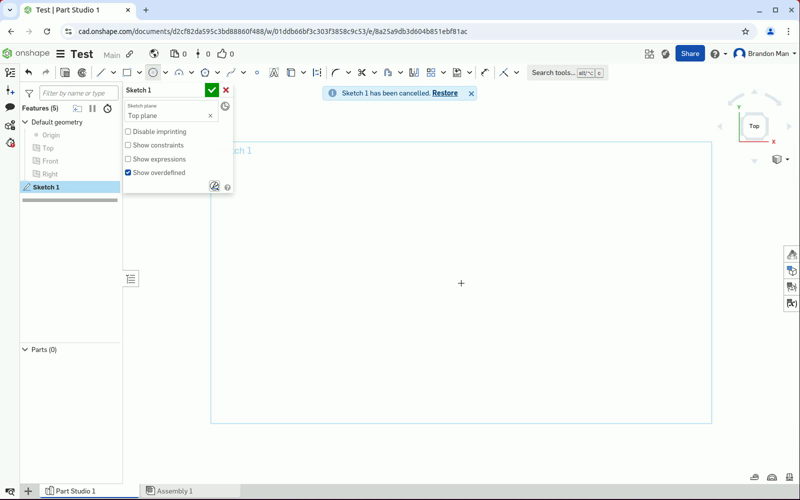
click(461, 282)
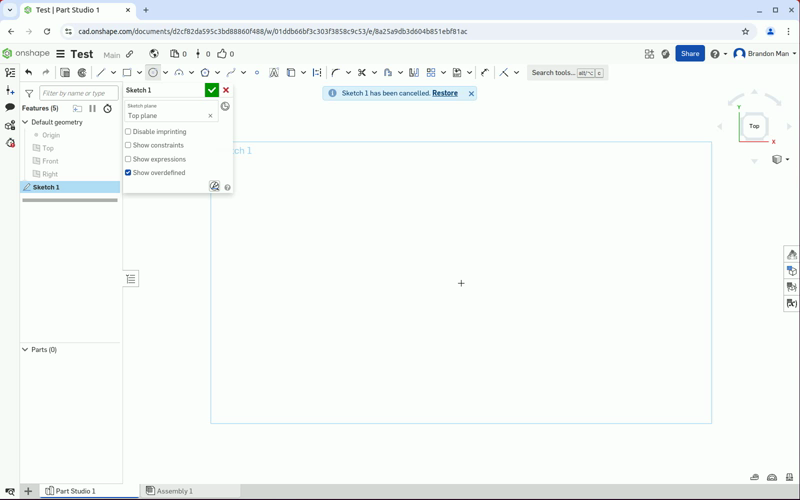
key_up(shift)
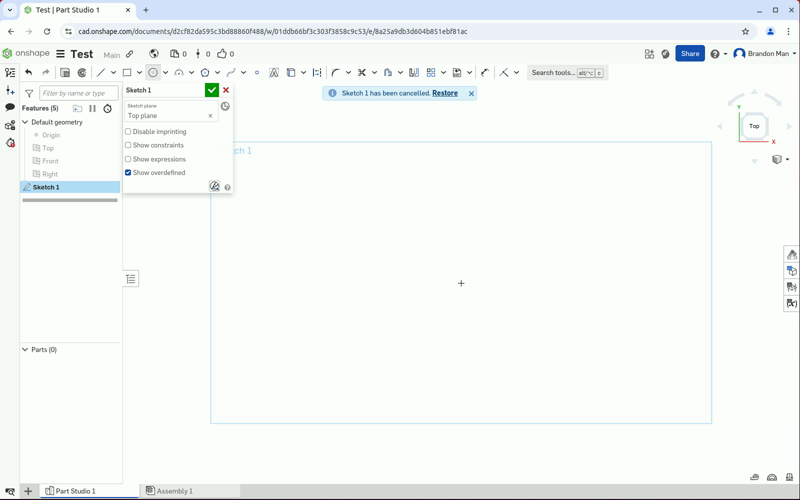
mouse_move(574, 282)
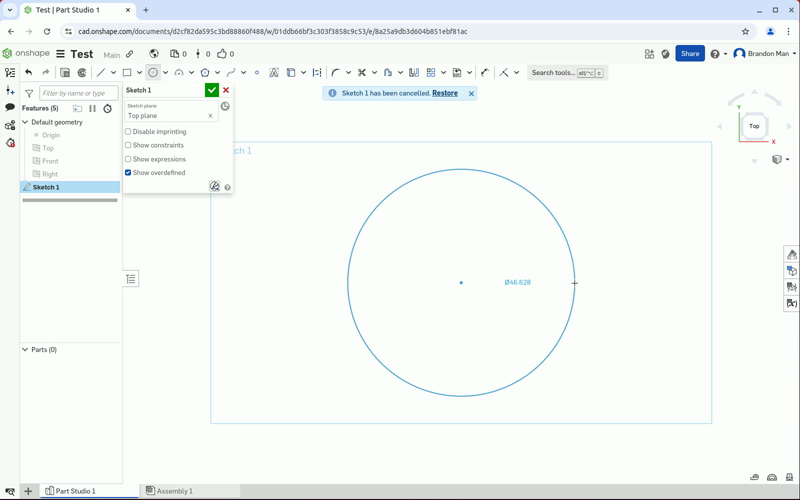
click(574, 282)
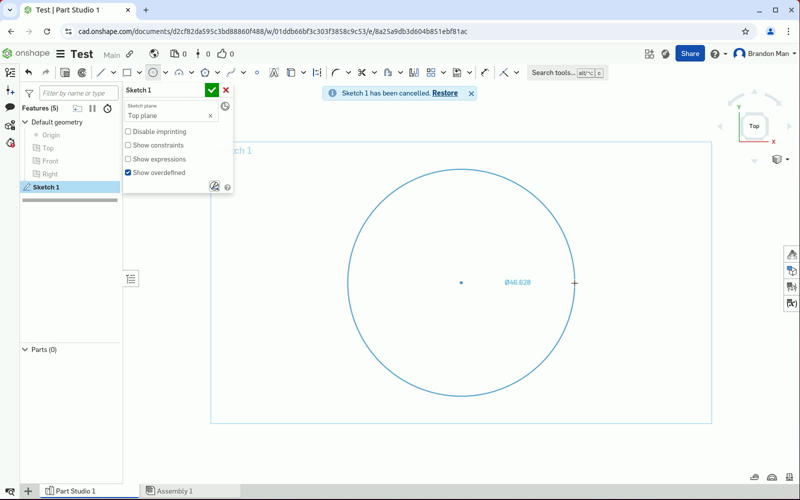
key(esc)
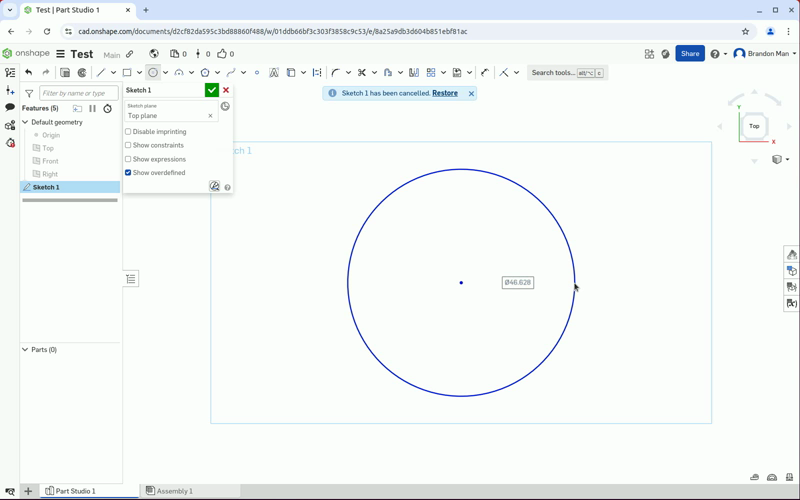
mouse_move(448, 245)
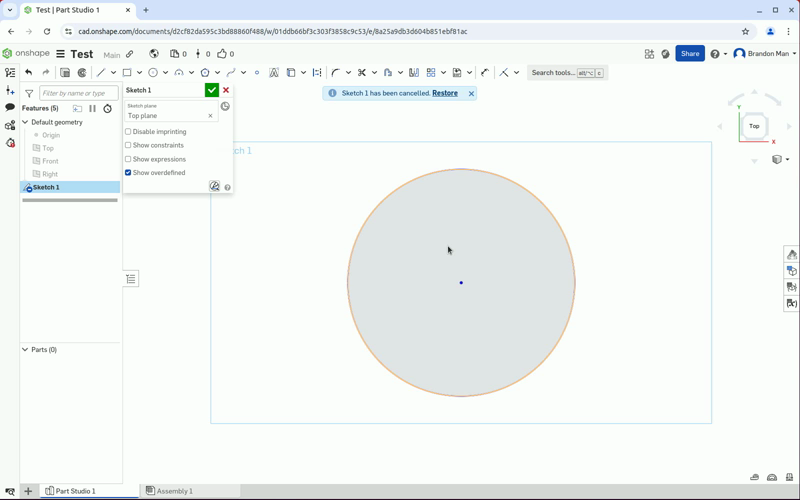
click(448, 245)
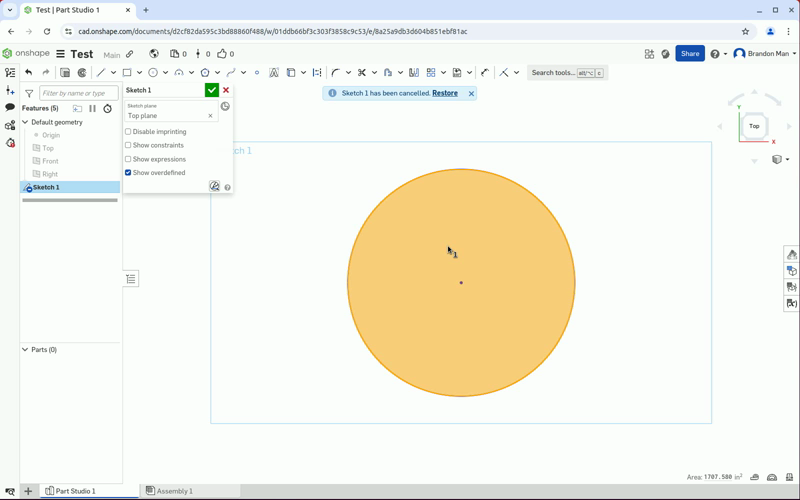
mouse_move(73, 352)
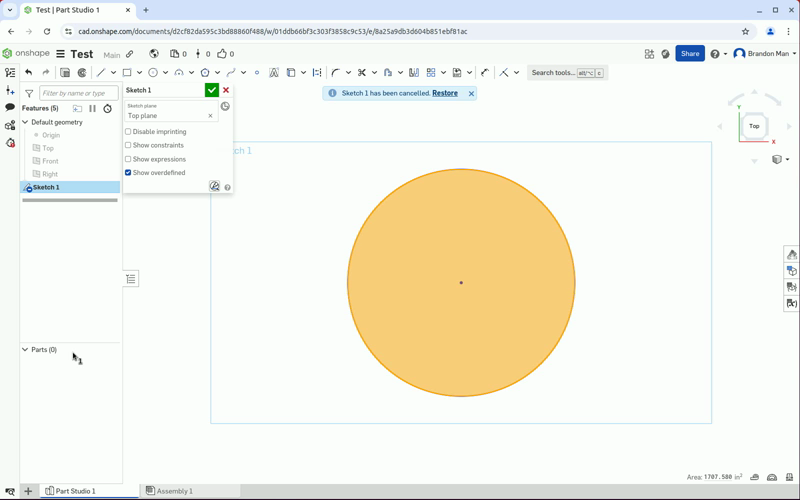
key(shift+y)
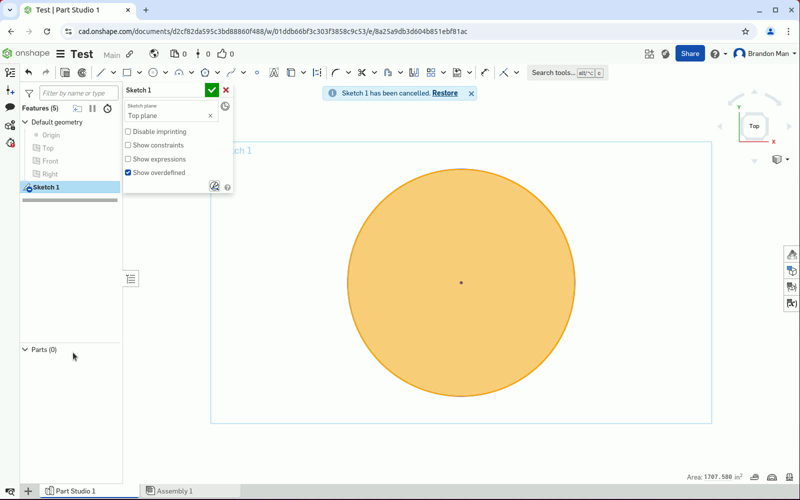
key(shift+e)
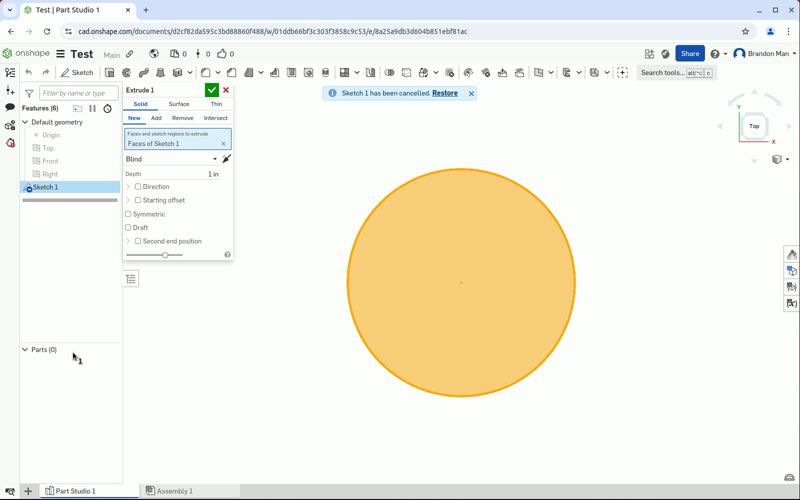
mouse_move(143, 106)
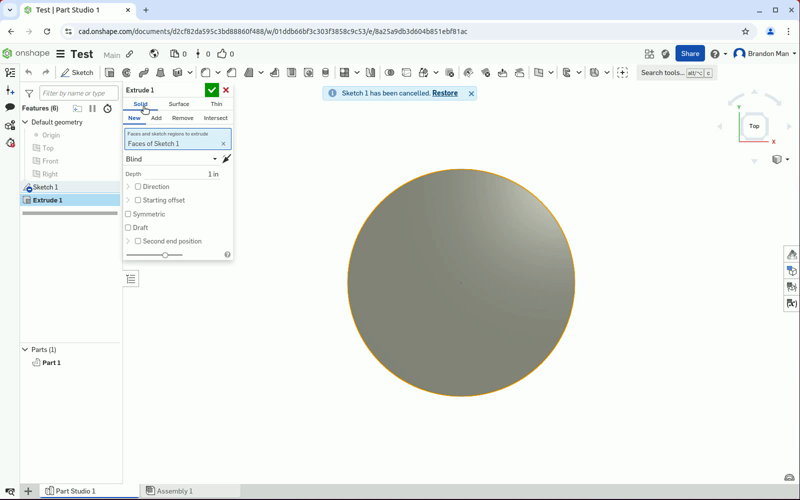
click(143, 106)
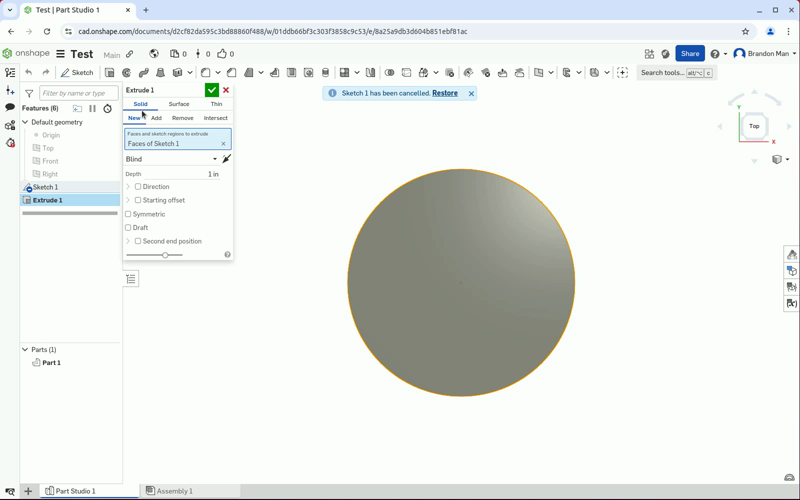
mouse_move(137, 120)
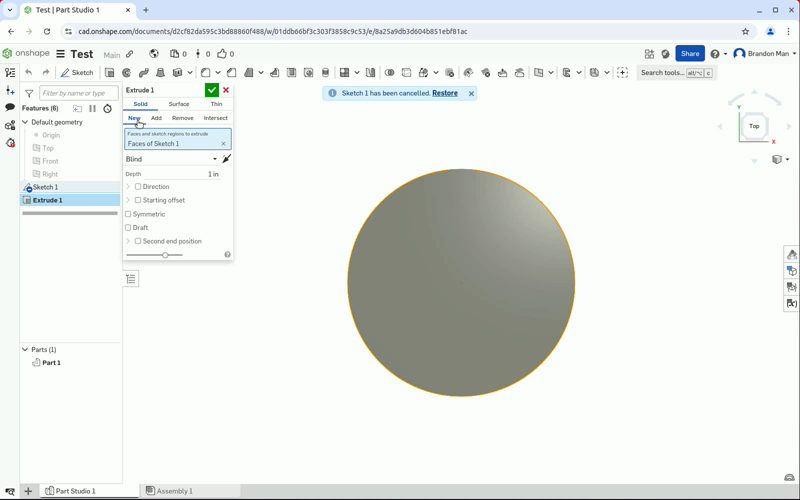
click(137, 120)
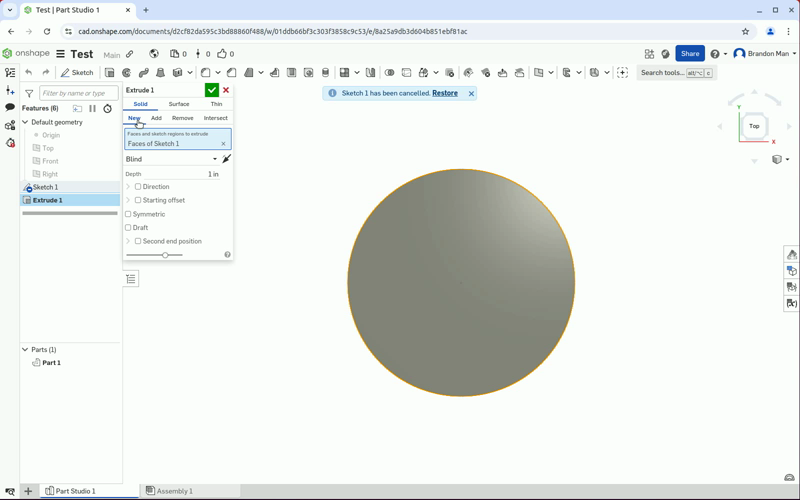
key(tab, 4)
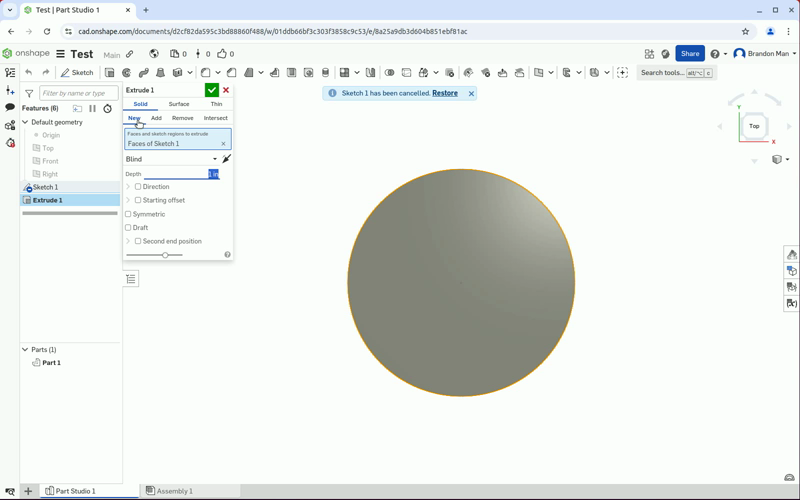
text(2.889)
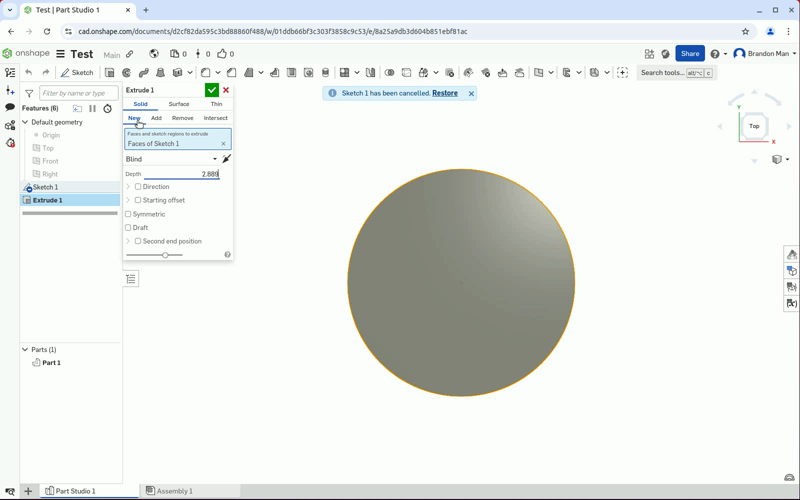
key(enter)
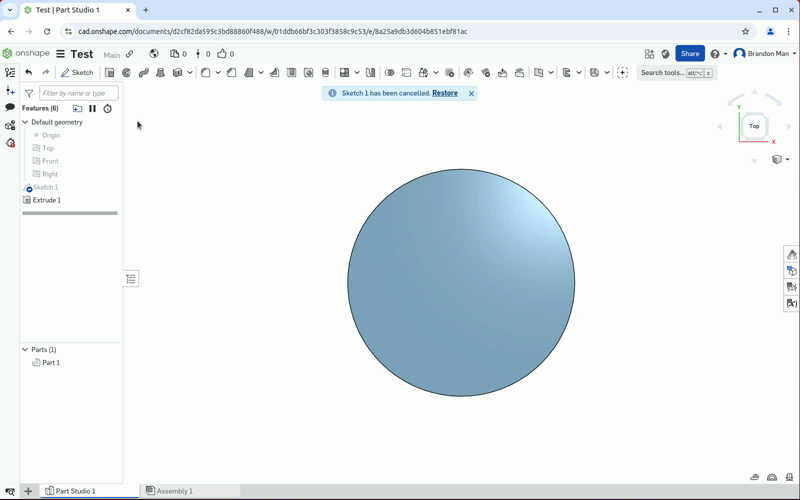
key(shift+h)
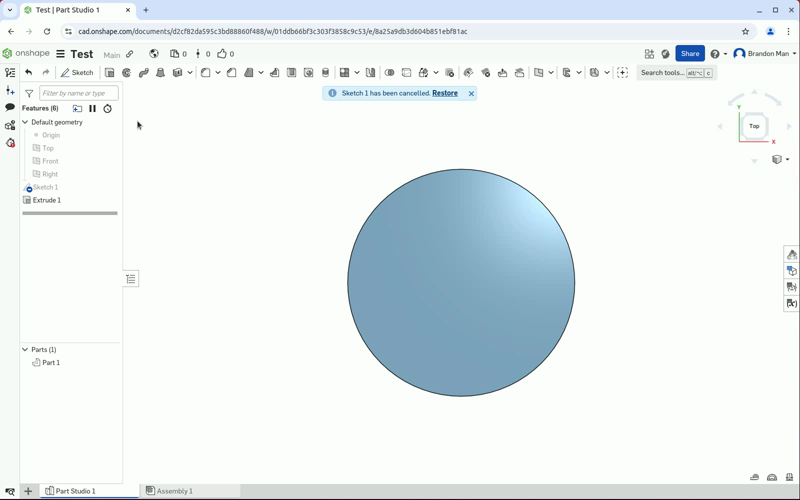
key(shift+h)
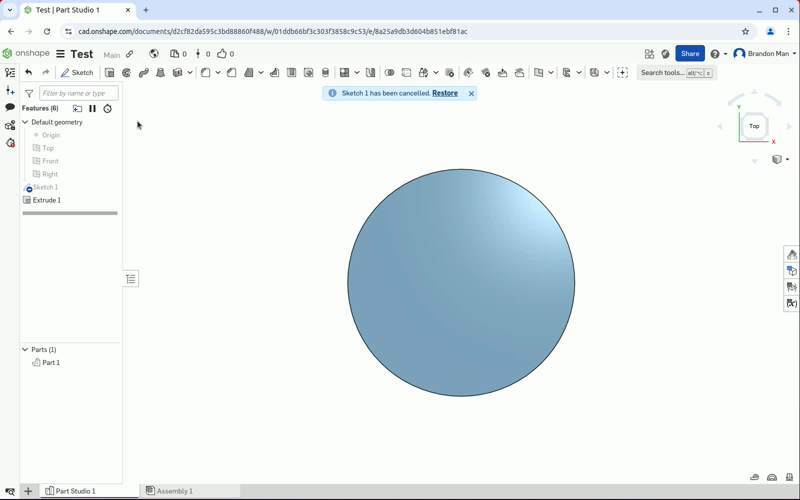
mouse_move(73, 189)
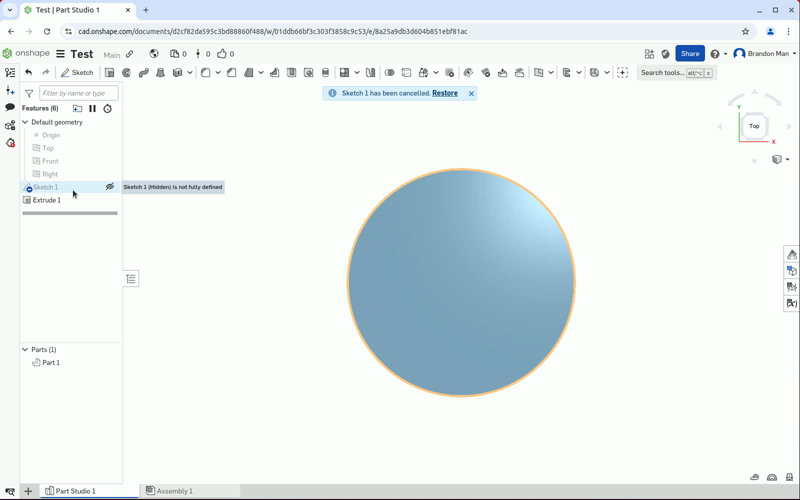
click(73, 189)
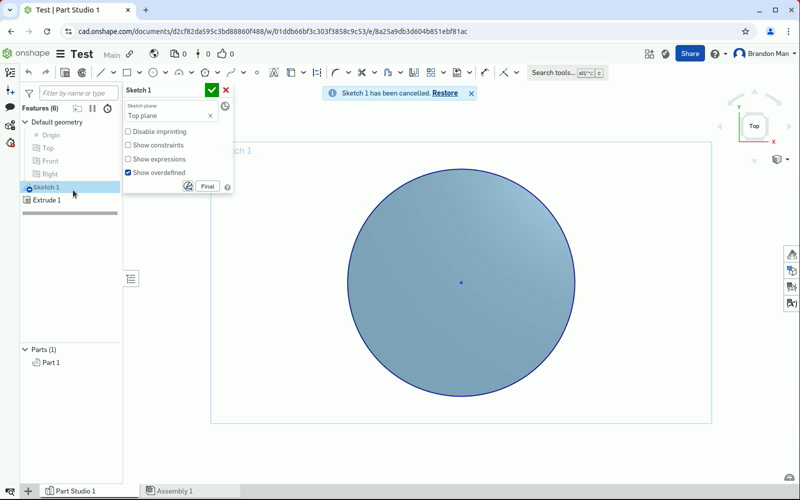
mouse_move(229, 92)
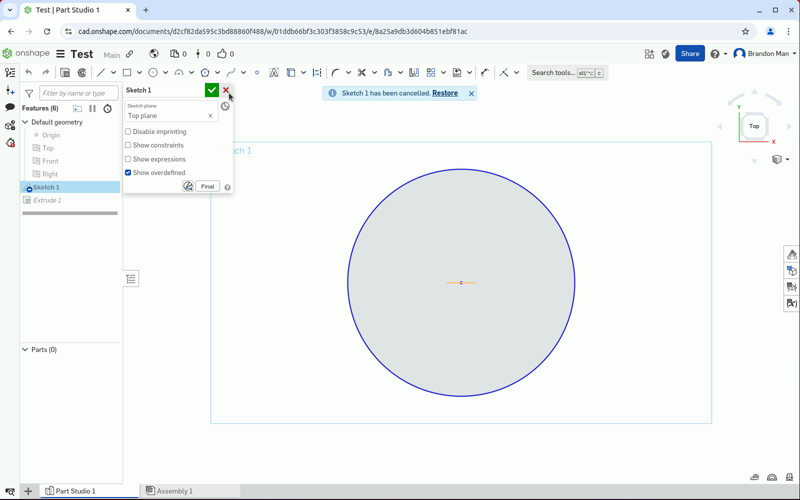
click(229, 92)
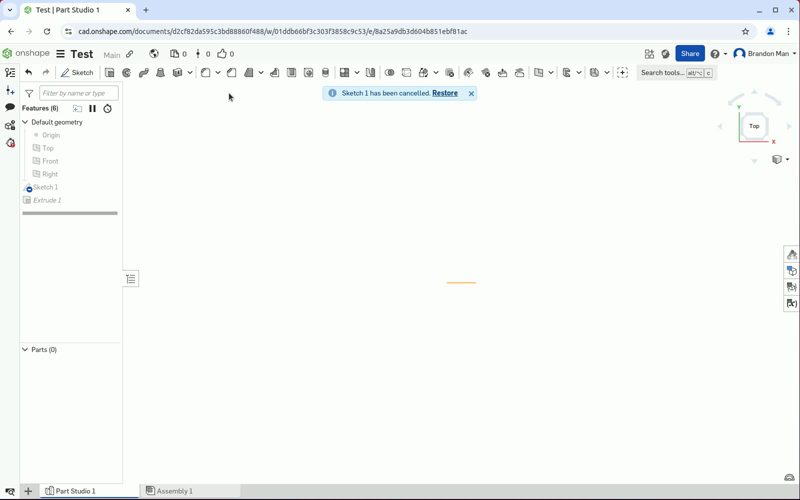
mouse_move(541, 75)
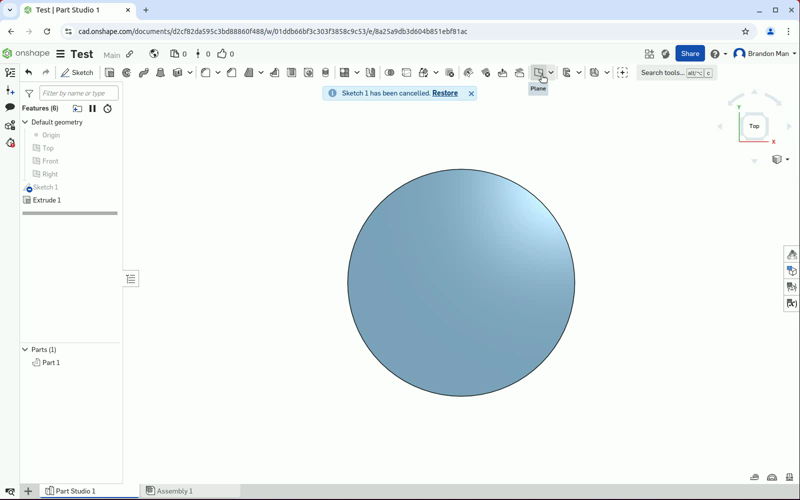
click(541, 75)
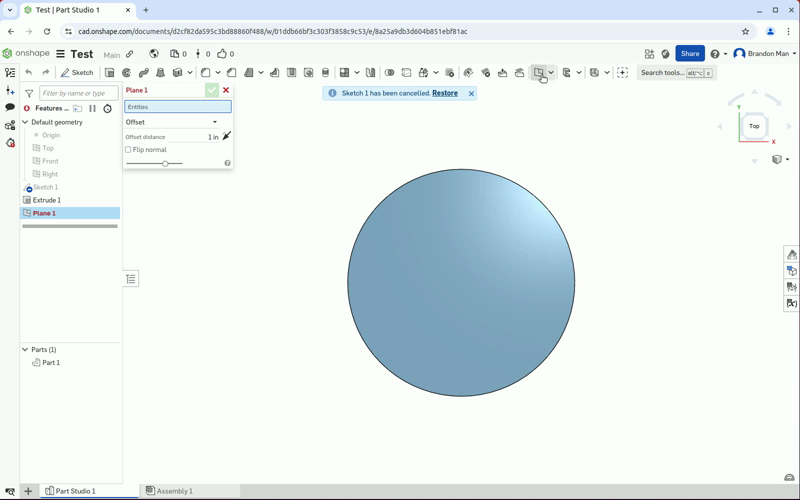
mouse_move(73, 150)
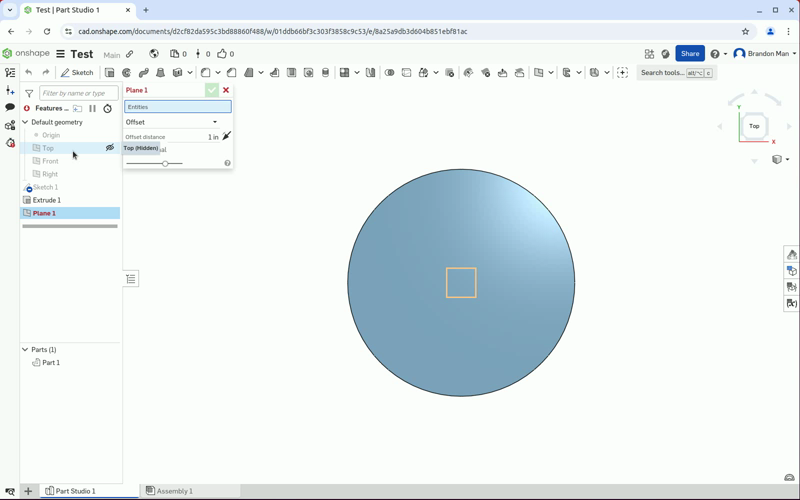
click(73, 150)
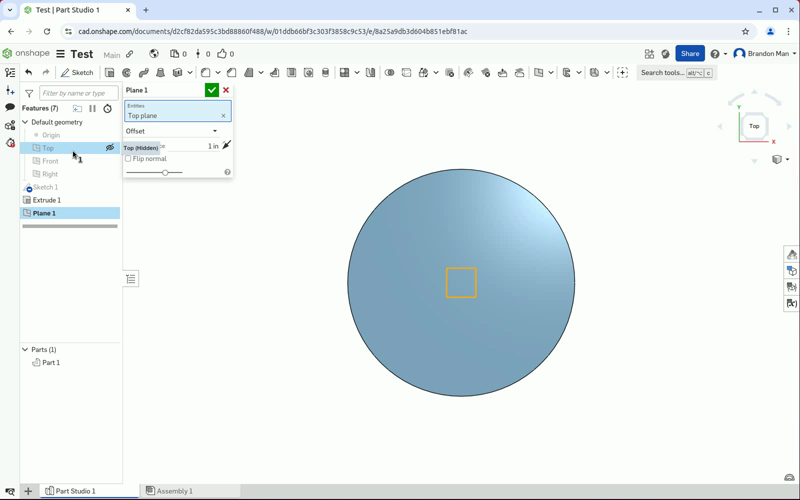
key(tab, 2)
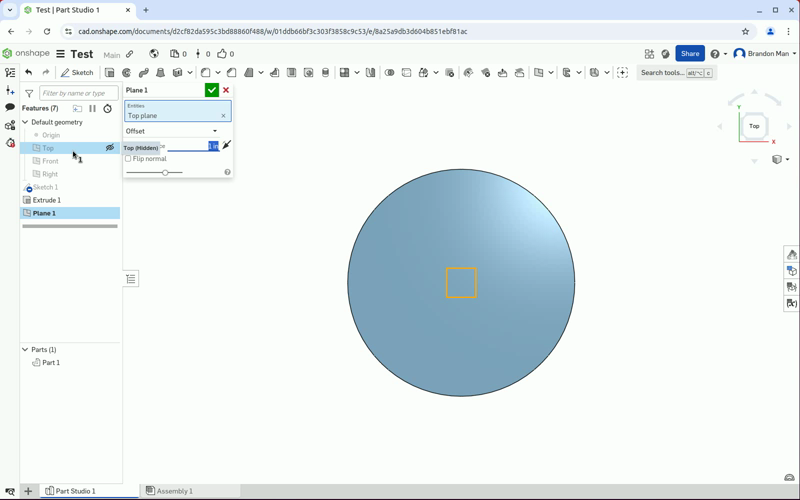
text(2.896)
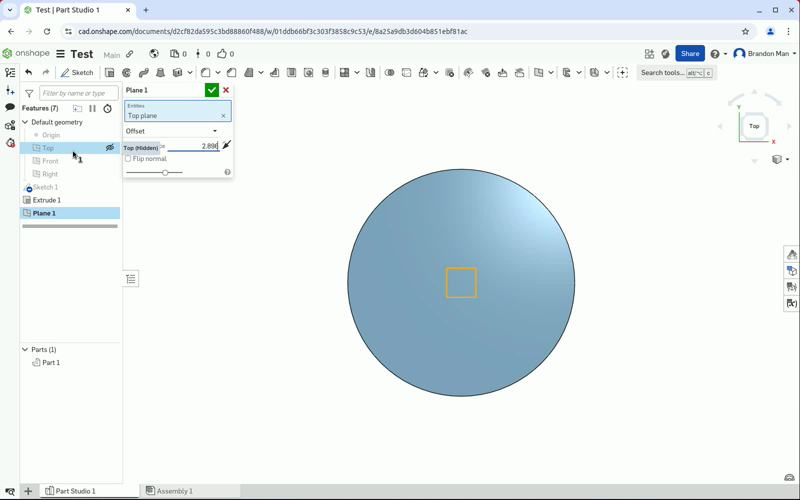
key(enter, 2)
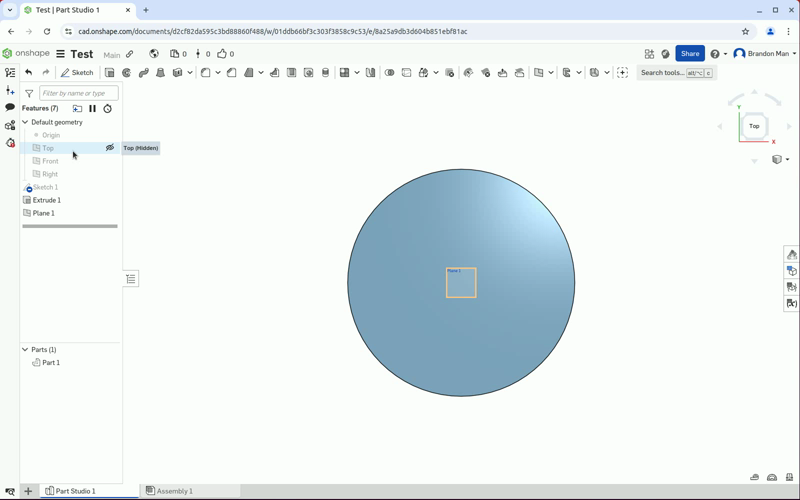
key(shift+s)
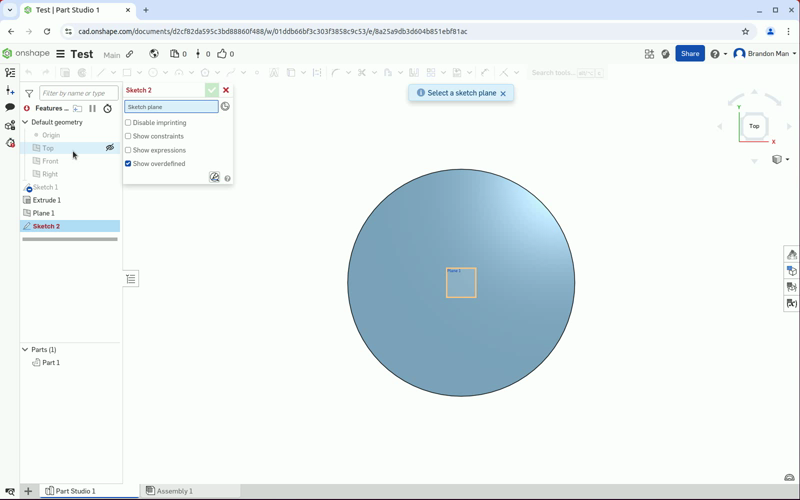
mouse_move(73, 215)
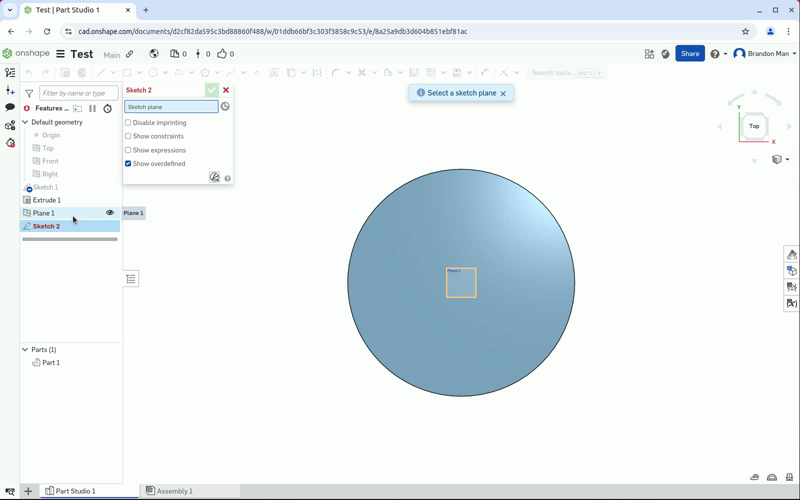
click(73, 215)
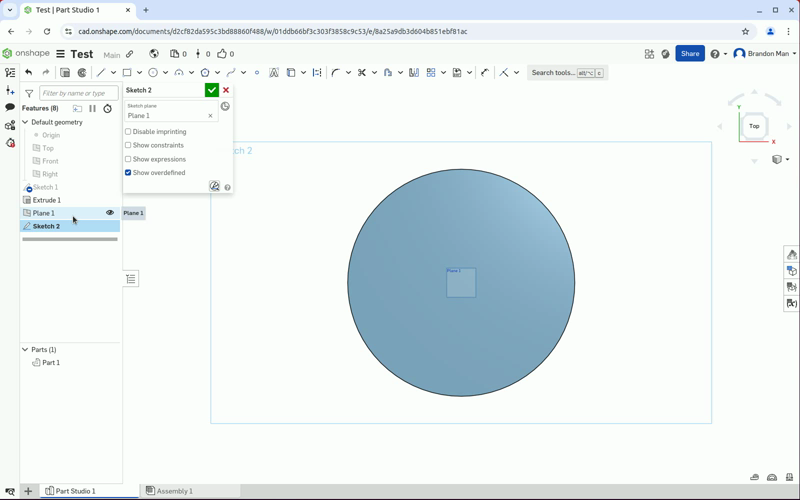
mouse_move(73, 352)
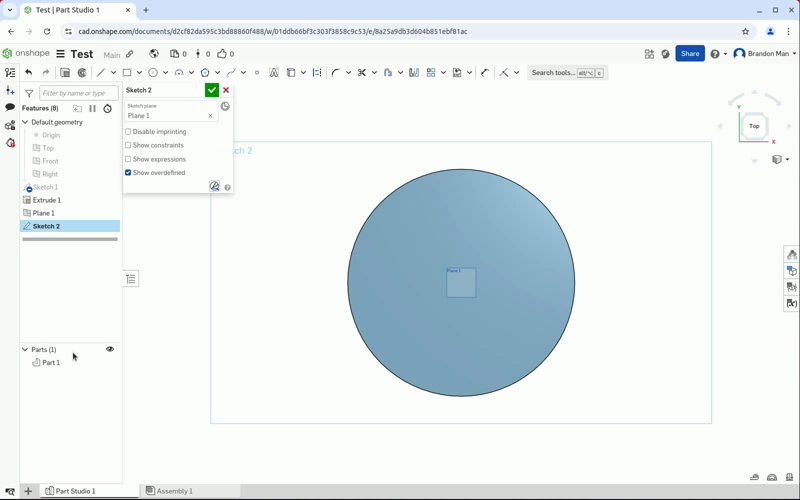
key(y)
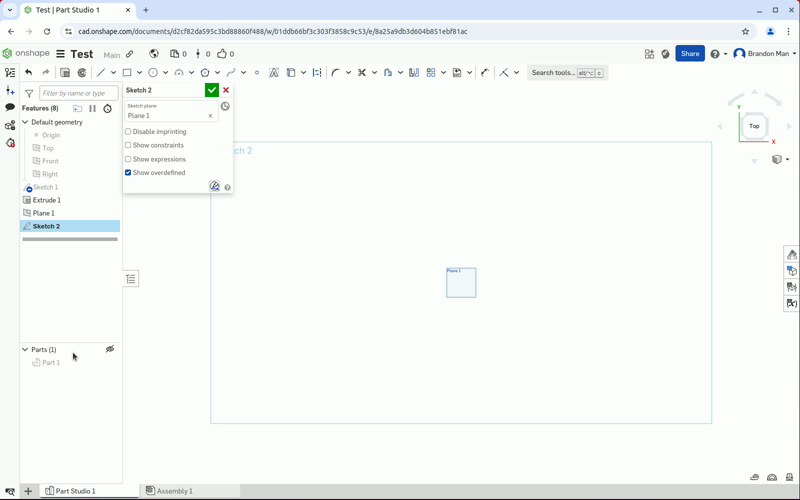
key(a)
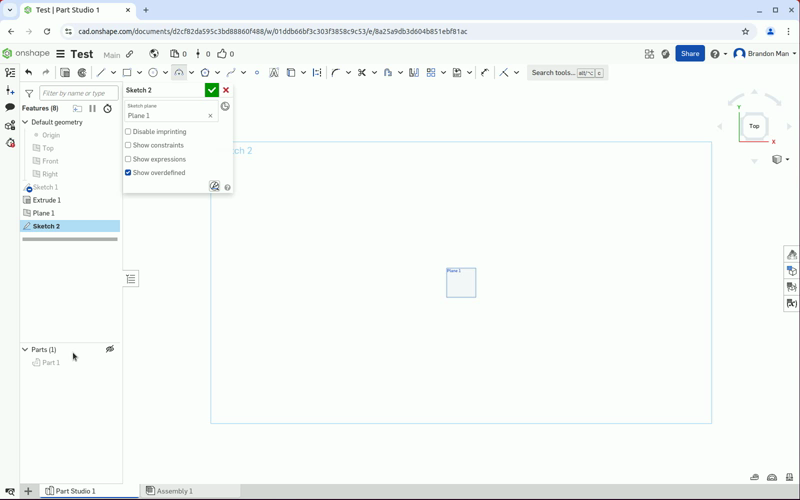
key_down(shift)
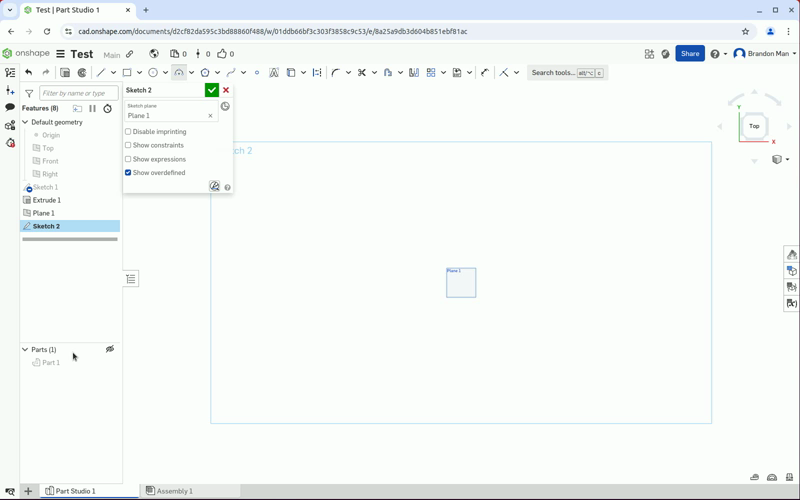
mouse_move(463, 215)
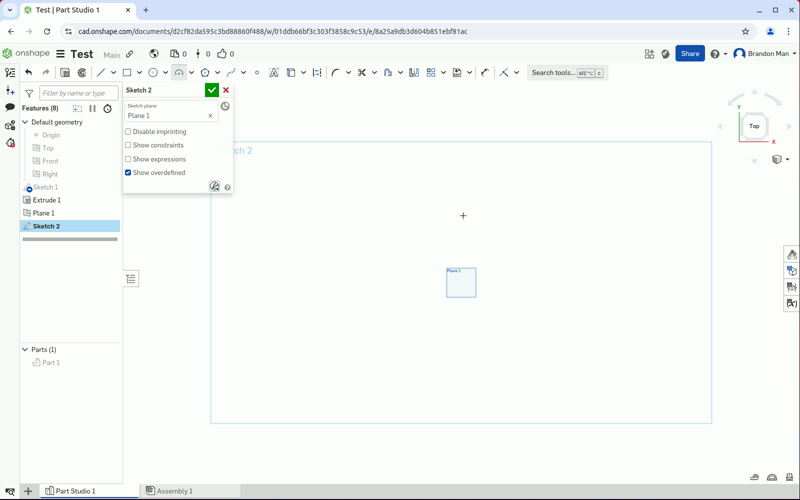
click(463, 215)
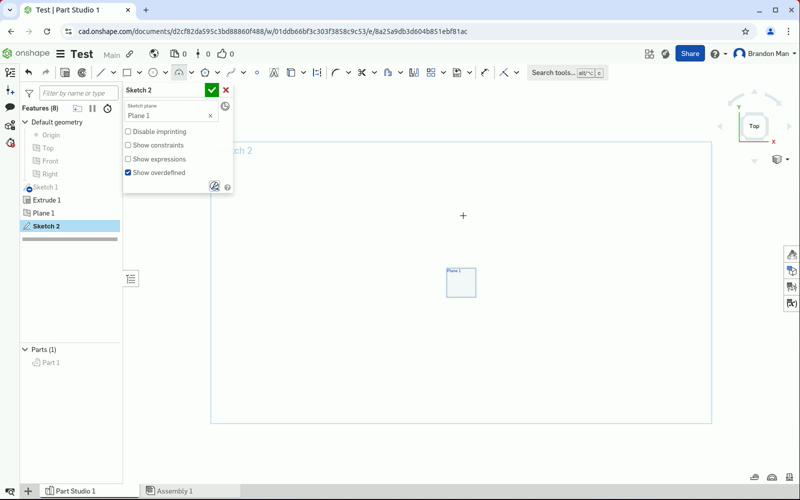
key_up(shift)
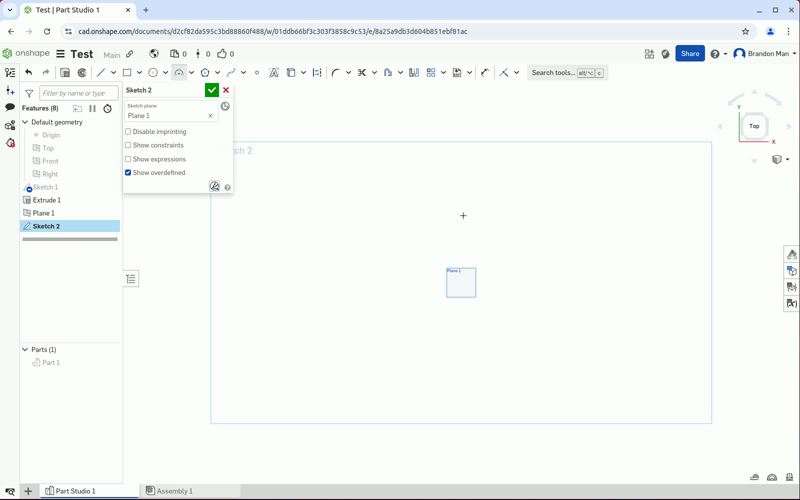
key_down(shift)
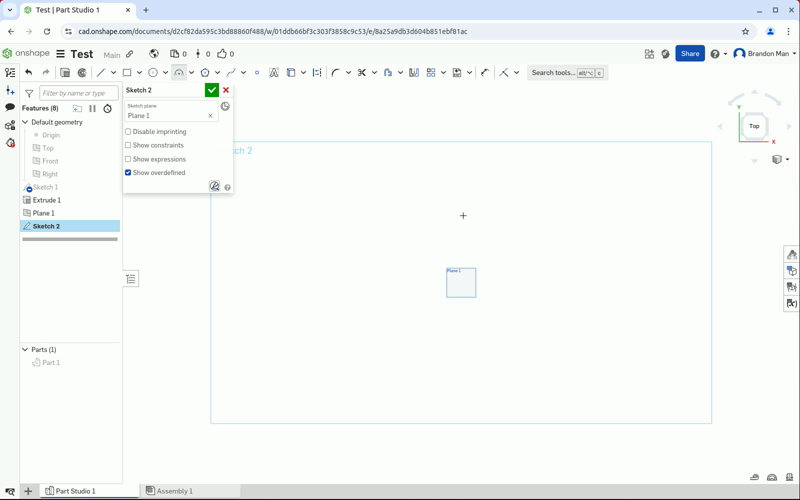
mouse_move(482, 243)
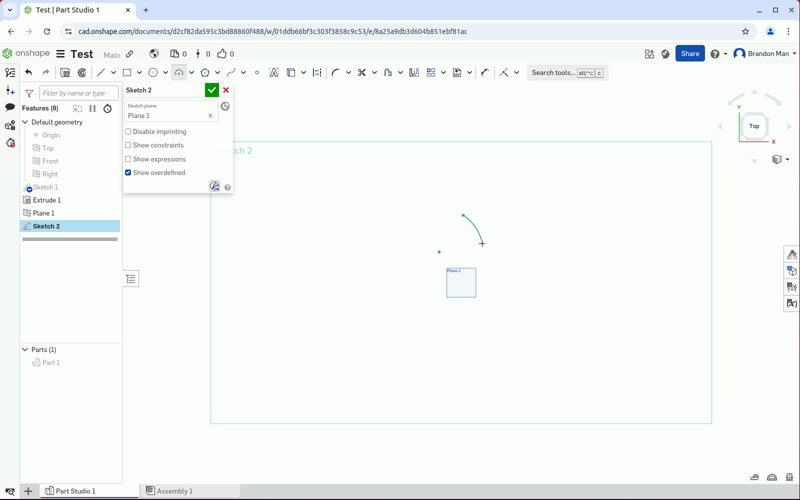
click(482, 243)
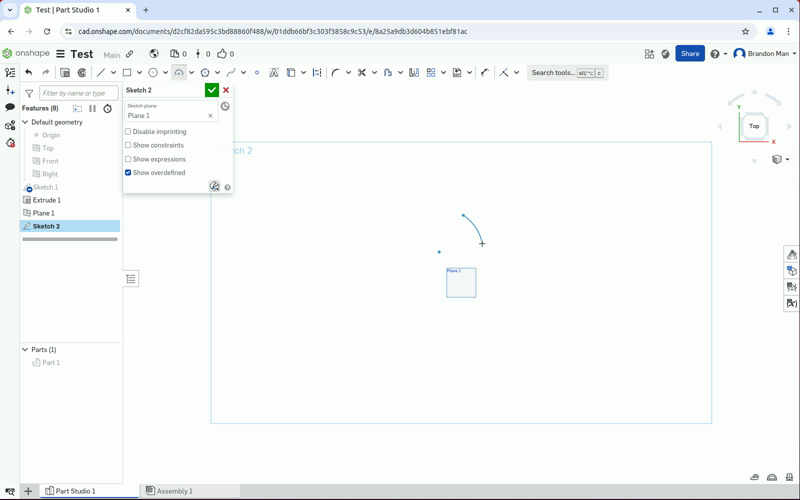
mouse_move(479, 224)
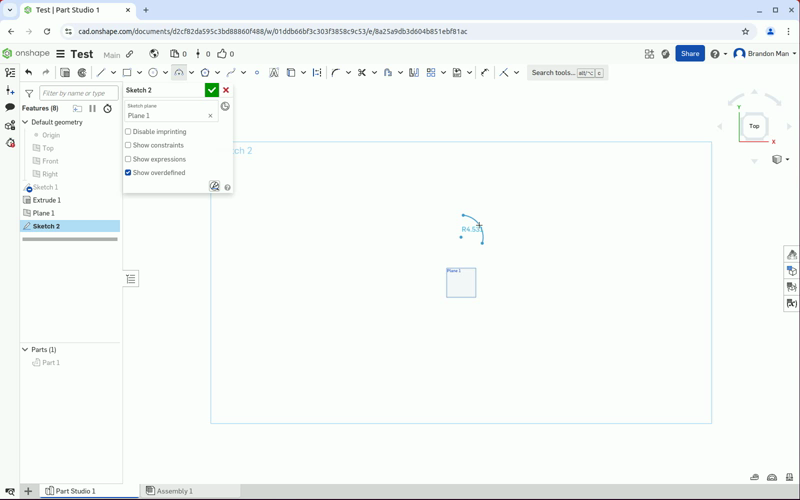
click(479, 224)
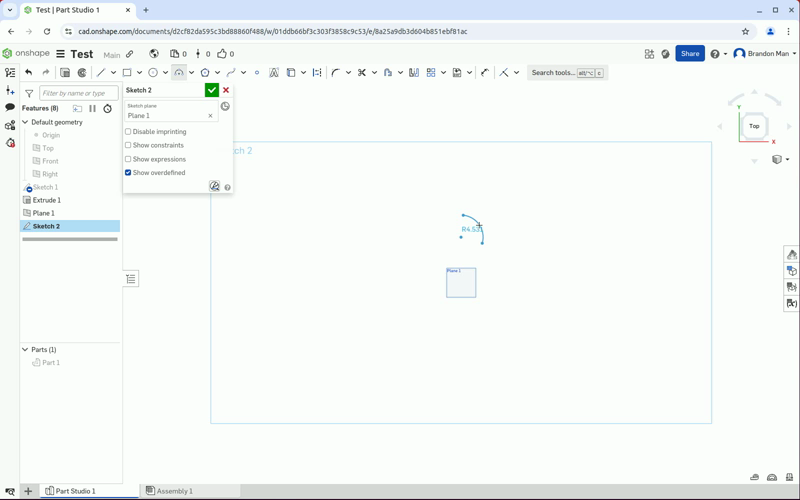
key_up(shift)
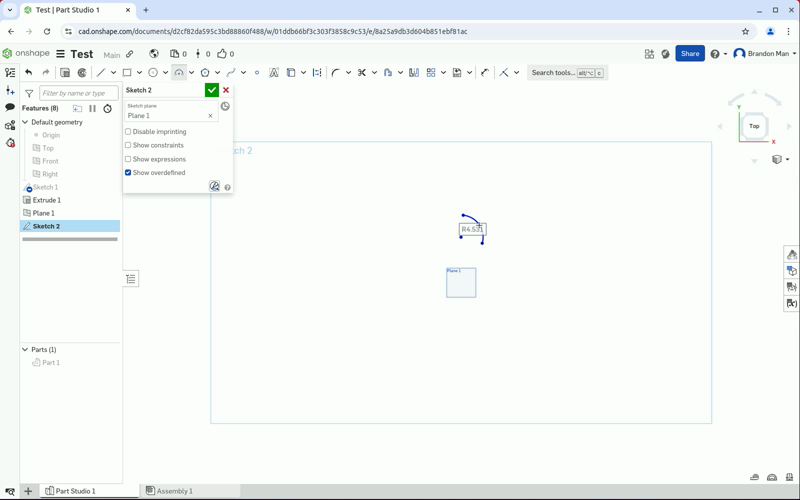
mouse_move(482, 243)
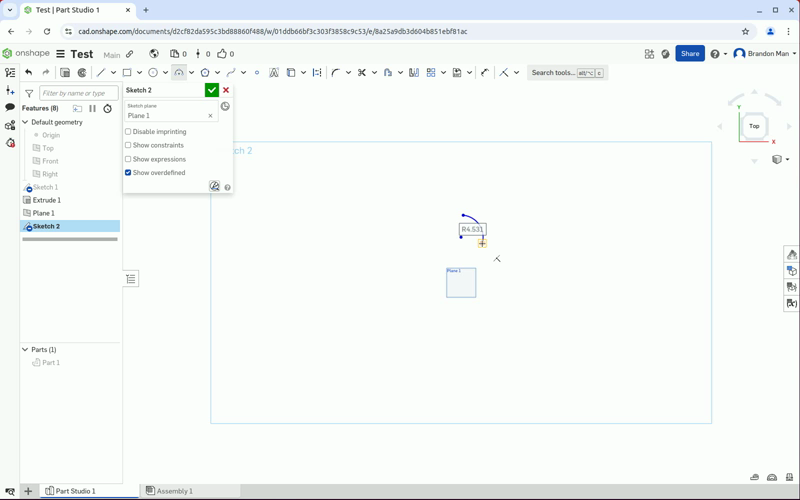
click(482, 243)
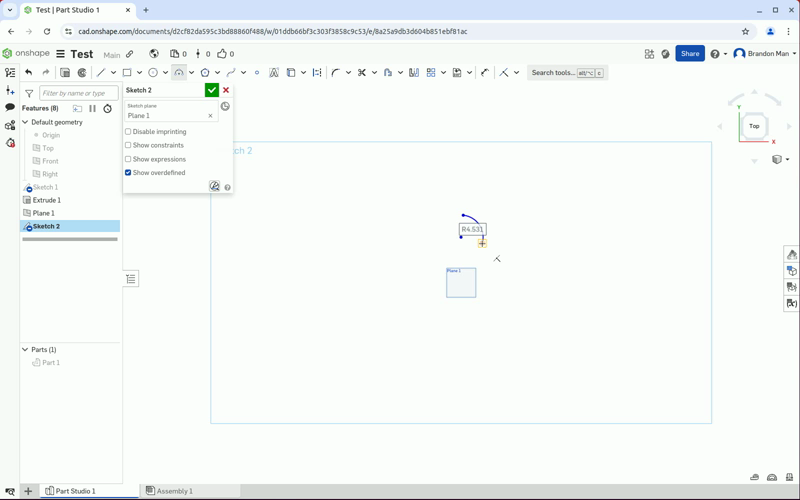
key_down(shift)
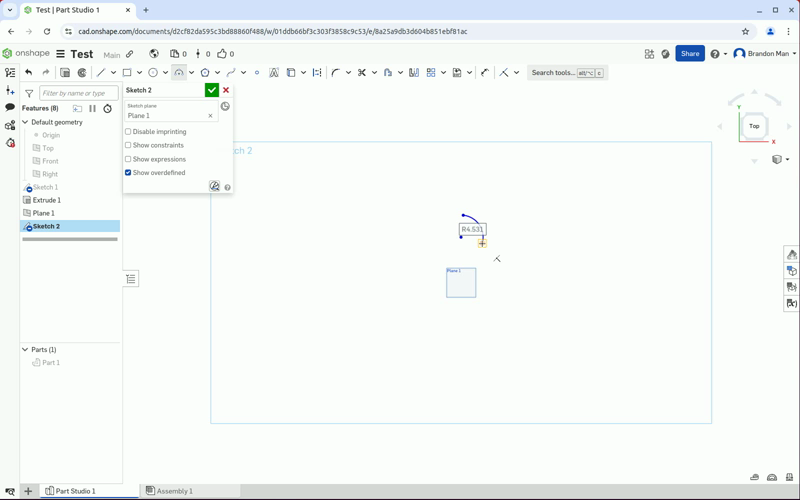
mouse_move(482, 321)
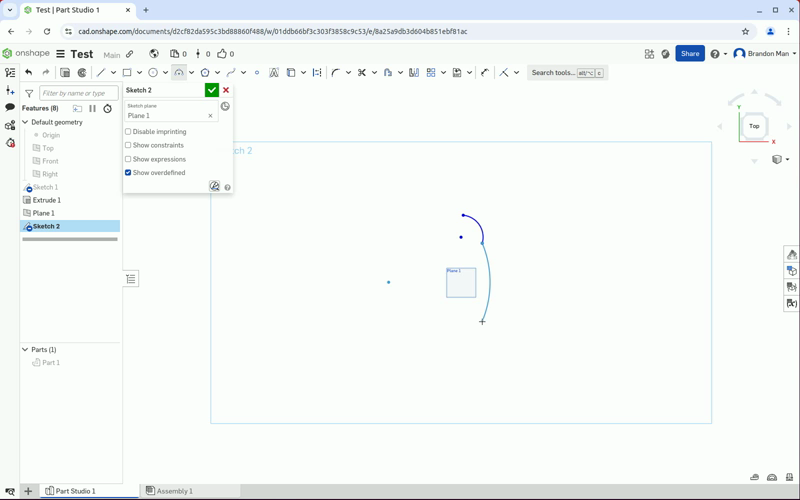
click(482, 321)
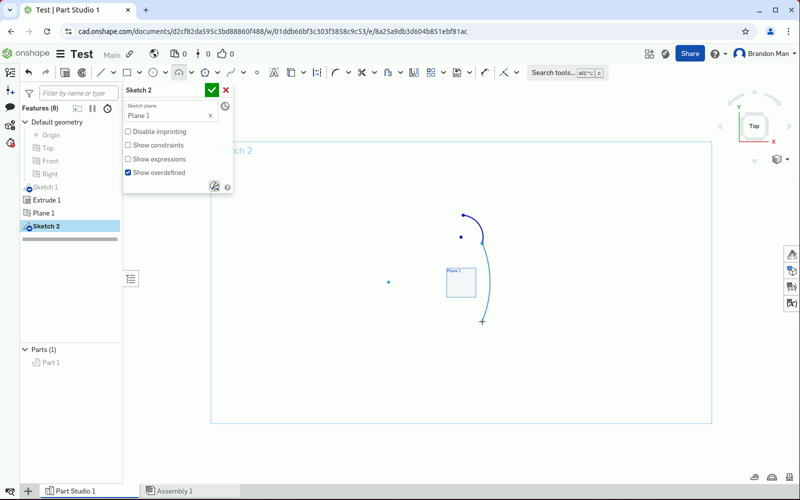
mouse_move(477, 282)
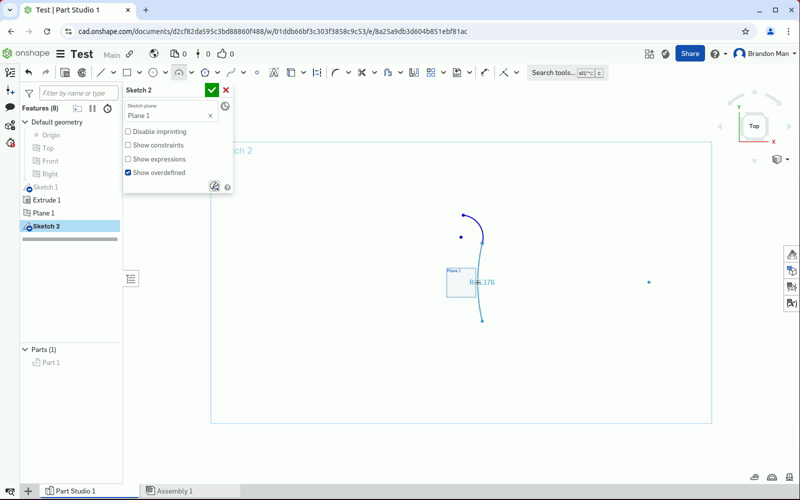
click(477, 282)
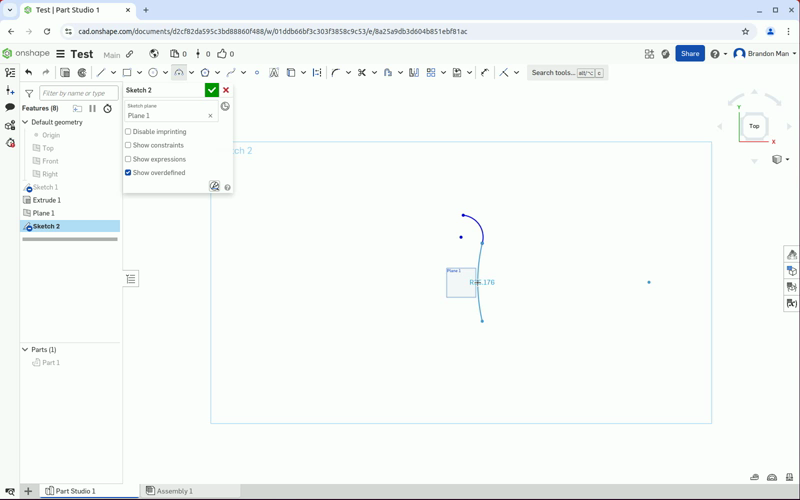
key_up(shift)
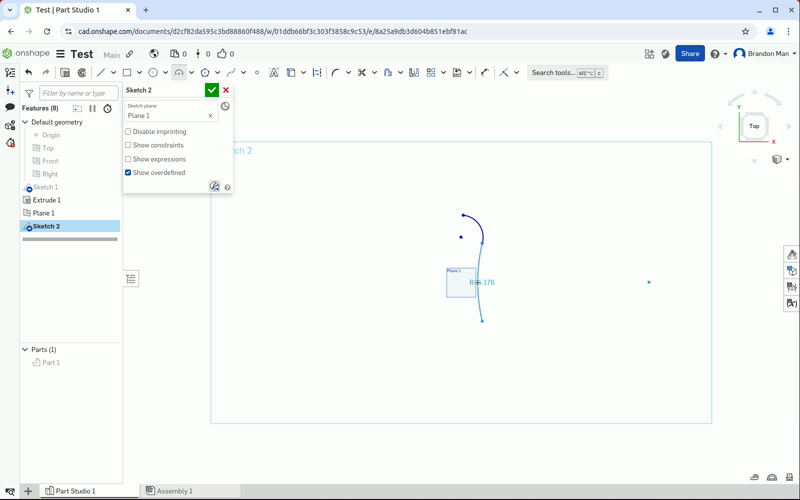
mouse_move(482, 321)
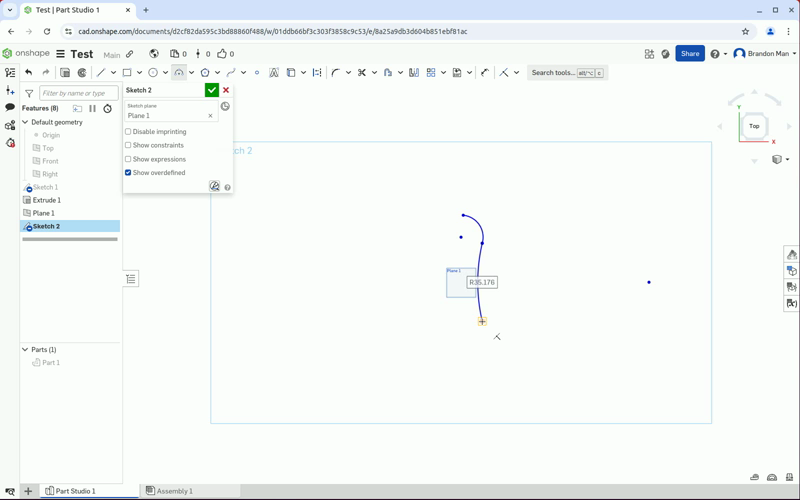
click(482, 321)
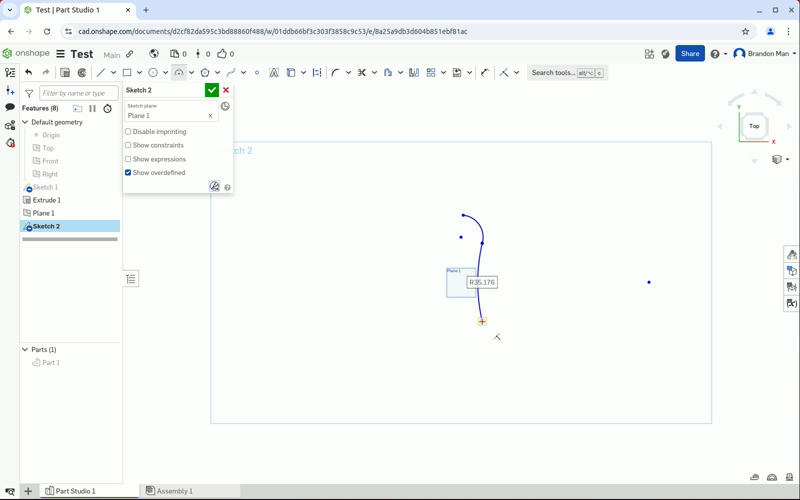
key_down(shift)
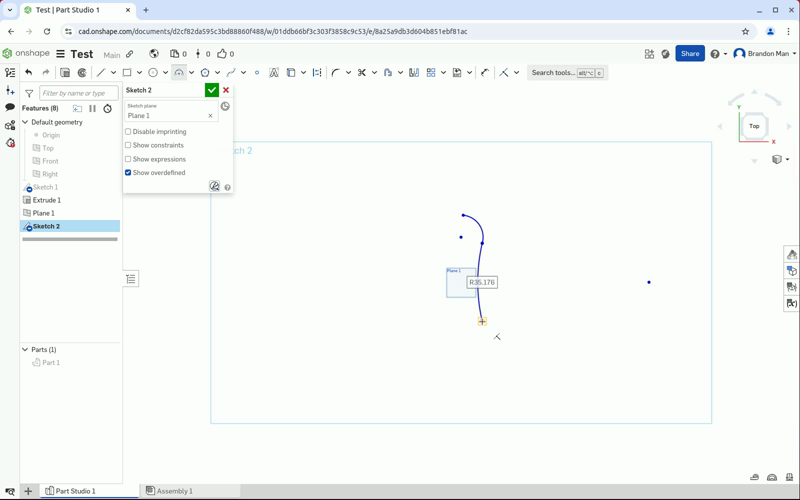
mouse_move(471, 345)
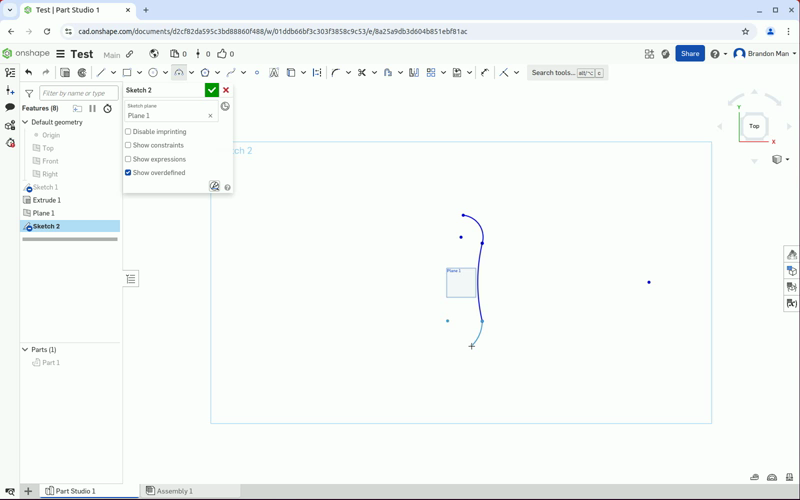
click(471, 345)
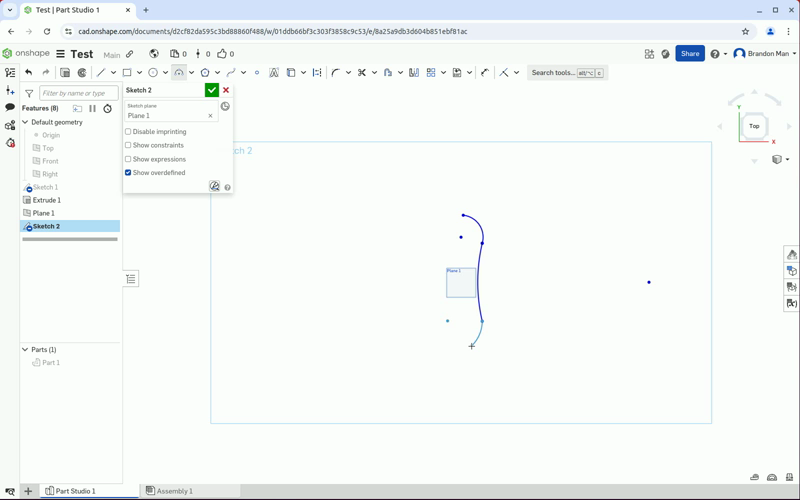
mouse_move(481, 335)
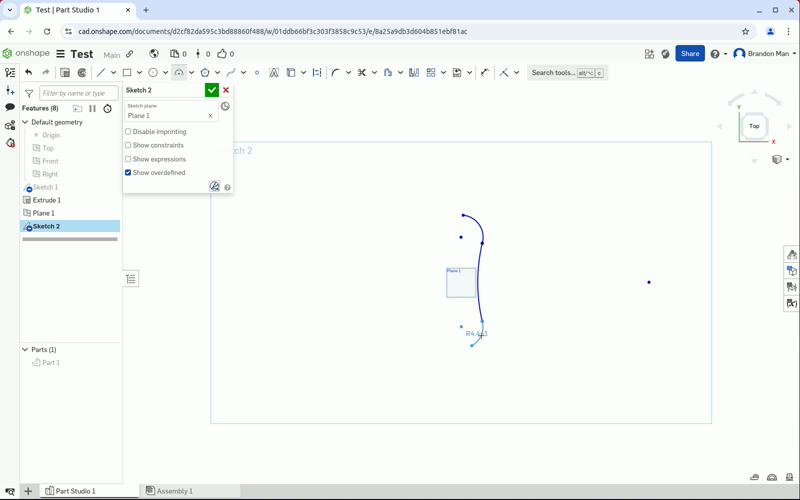
click(481, 335)
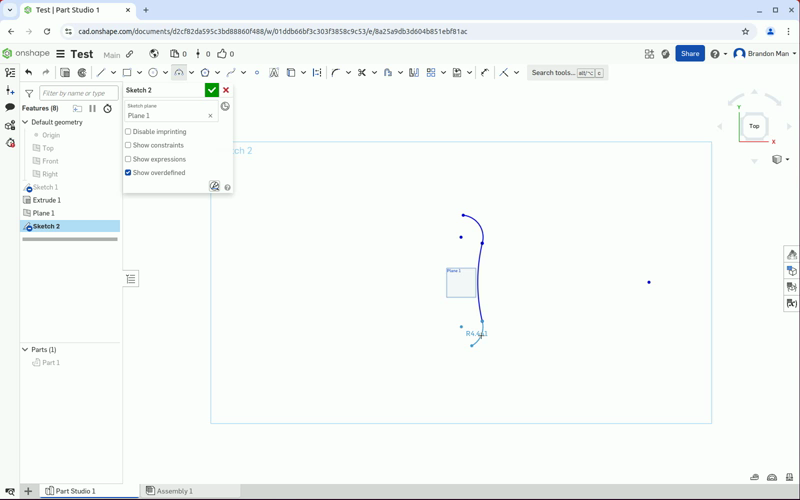
key_up(shift)
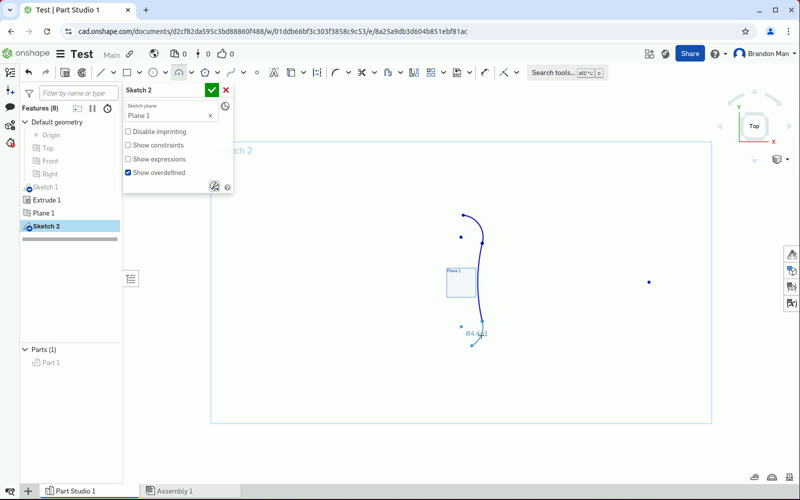
key(esc)
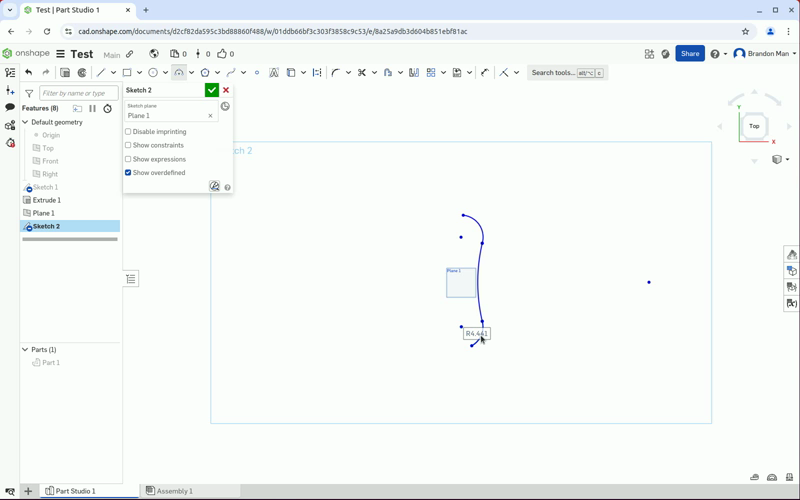
key(l)
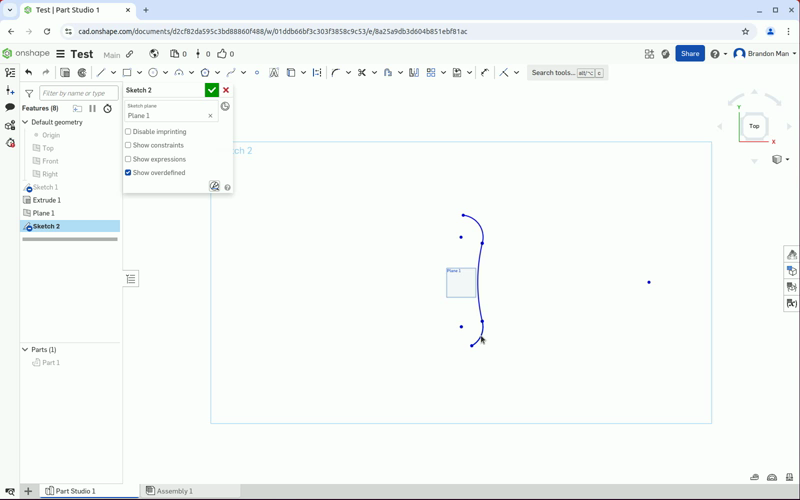
mouse_move(471, 345)
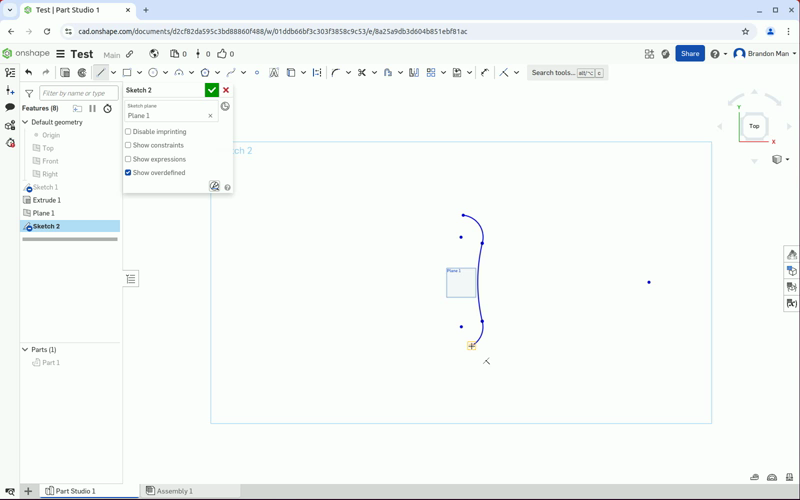
click(471, 345)
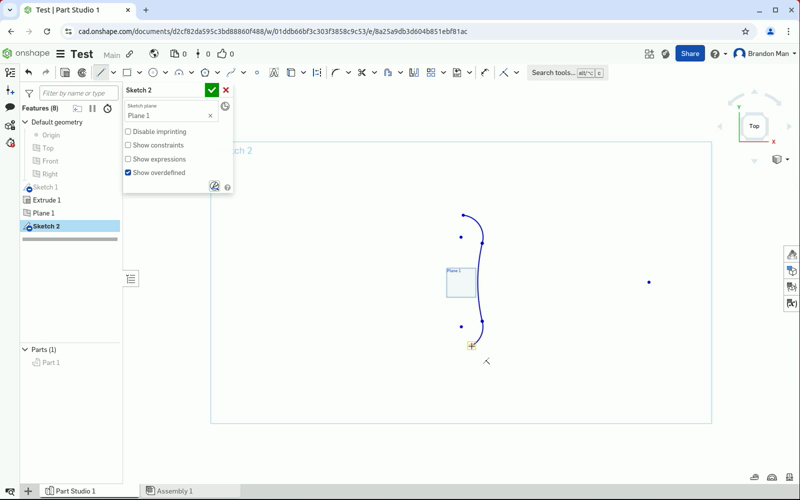
key_down(shift)
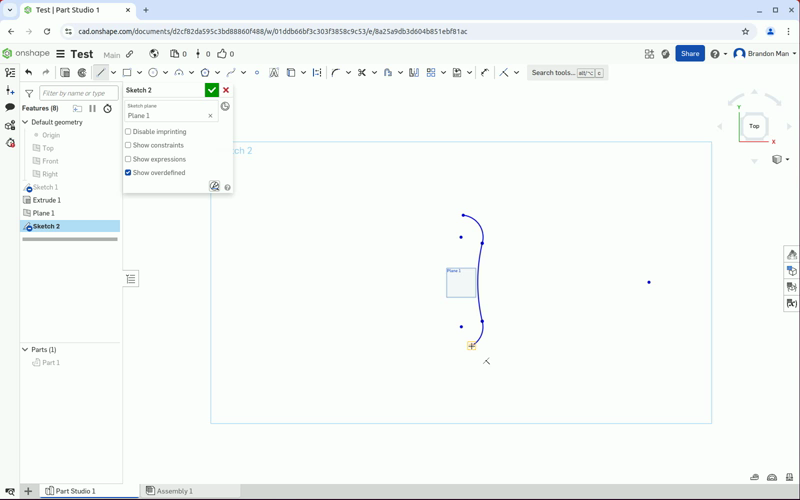
mouse_move(501, 345)
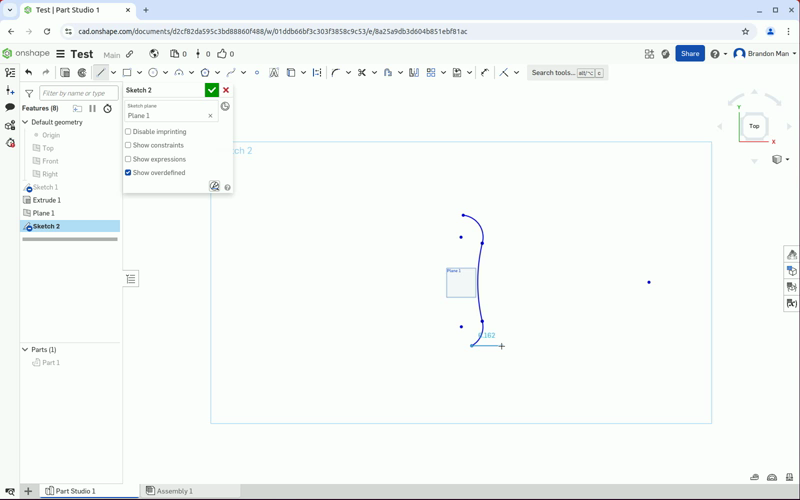
mouse_move(482, 380)
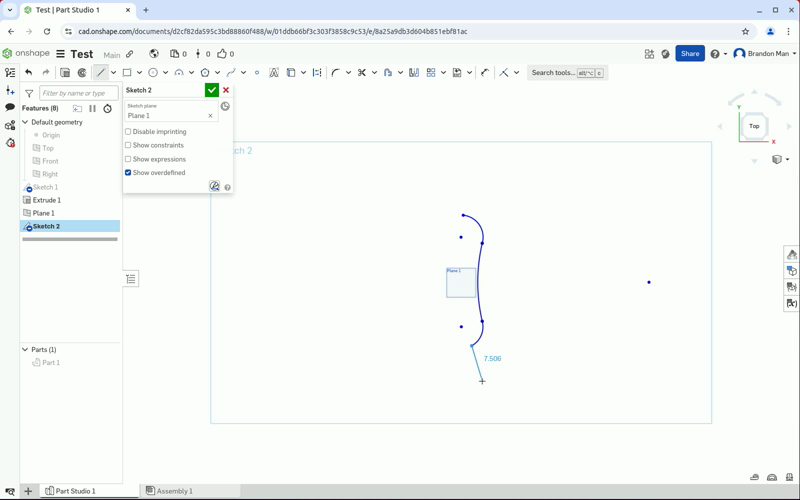
click(482, 380)
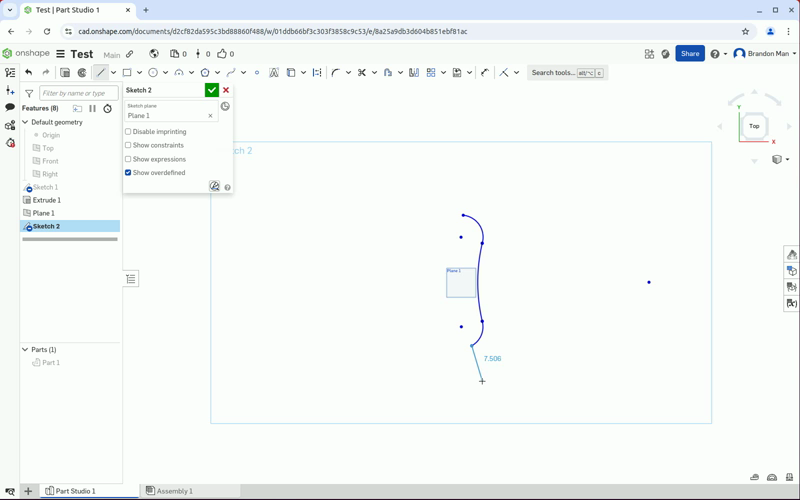
key_up(shift)
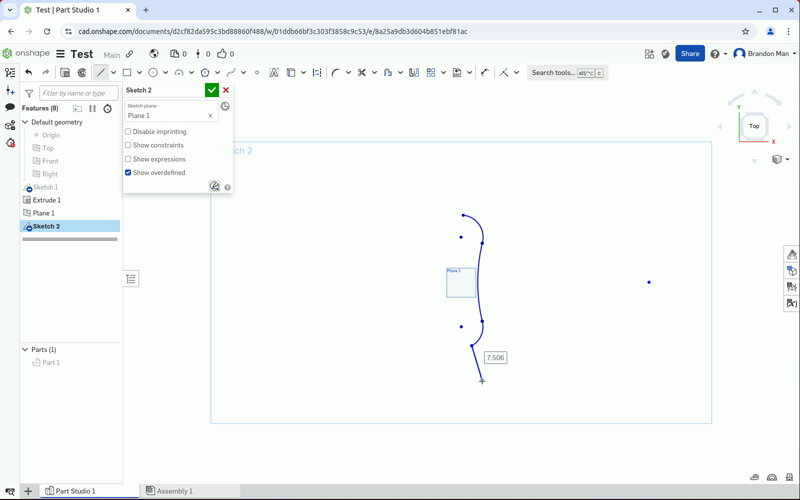
key(esc)
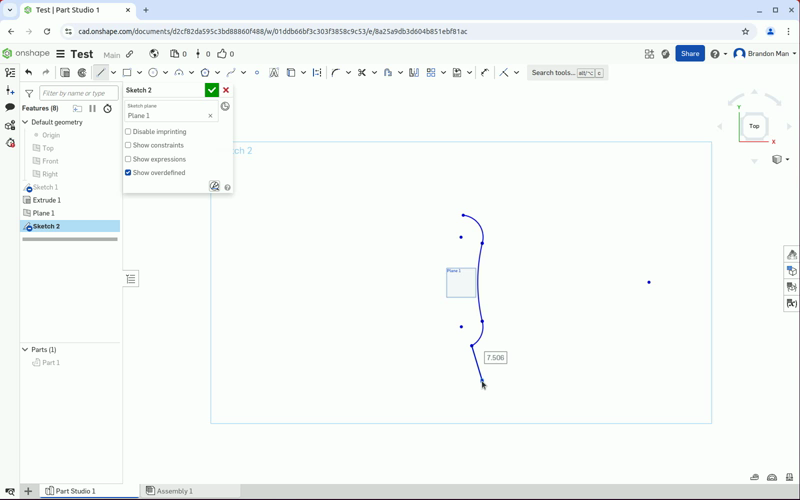
key(a)
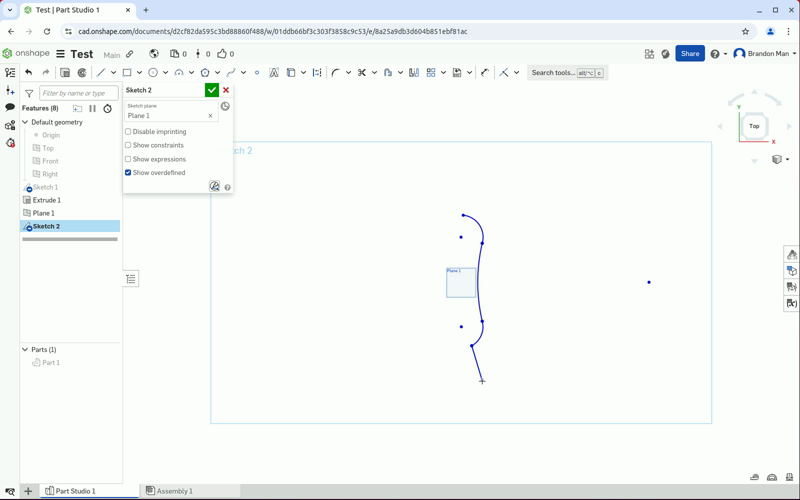
mouse_move(482, 380)
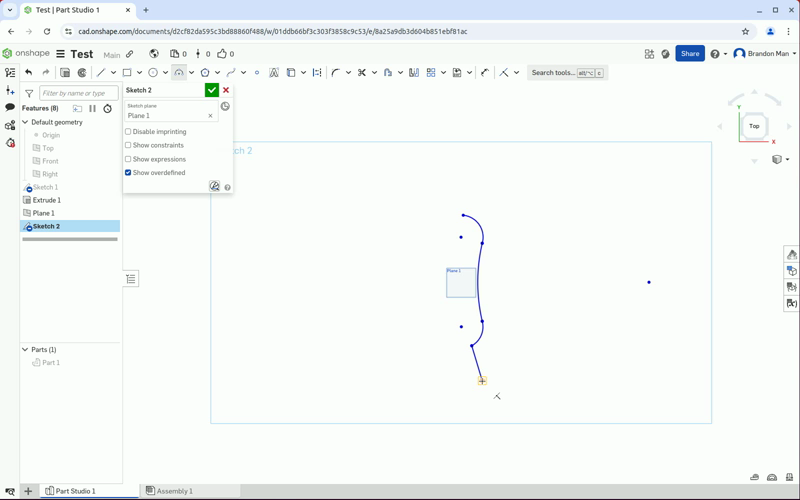
click(482, 380)
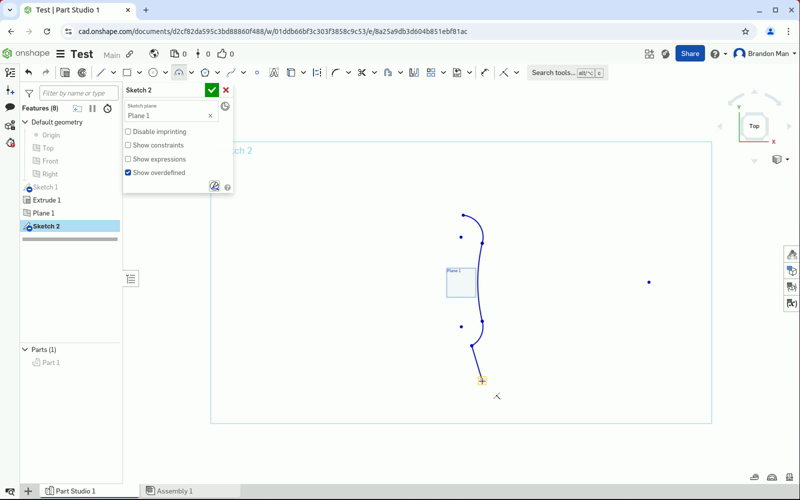
key_down(shift)
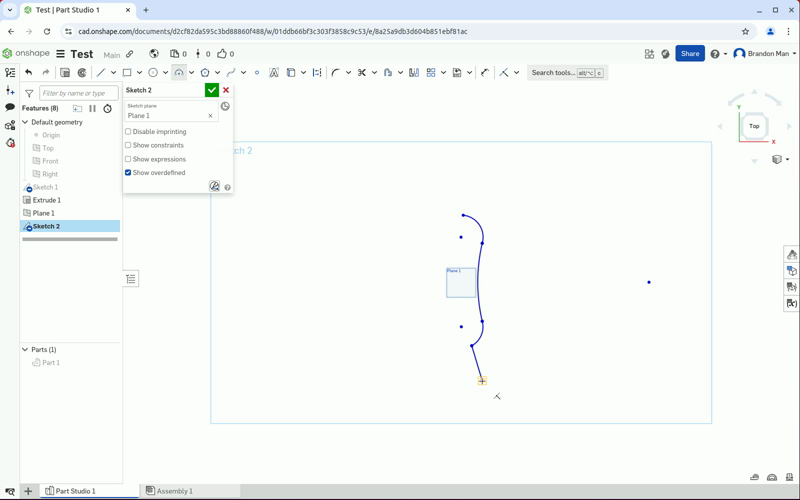
mouse_move(464, 181)
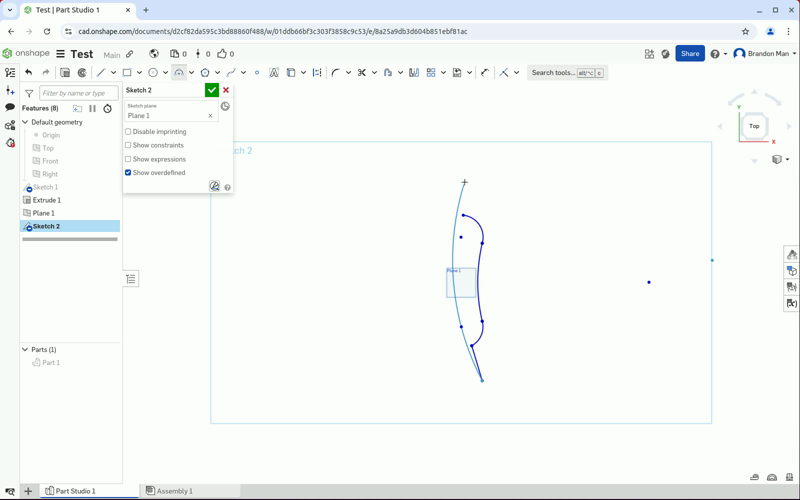
click(464, 181)
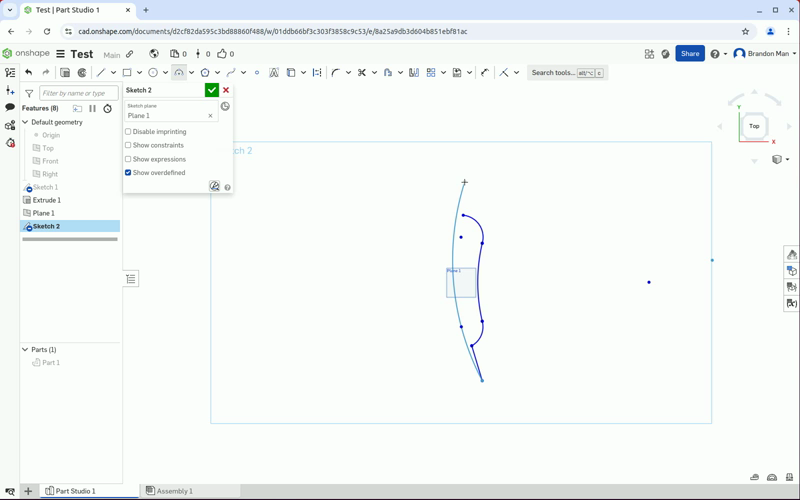
mouse_move(561, 273)
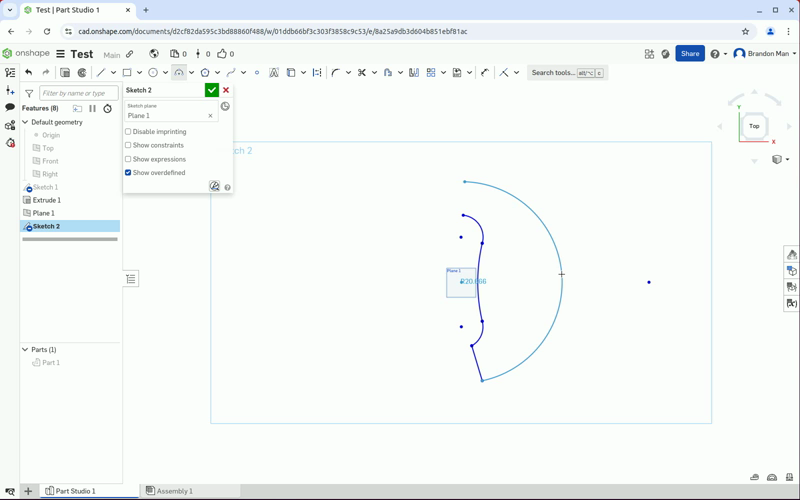
click(561, 273)
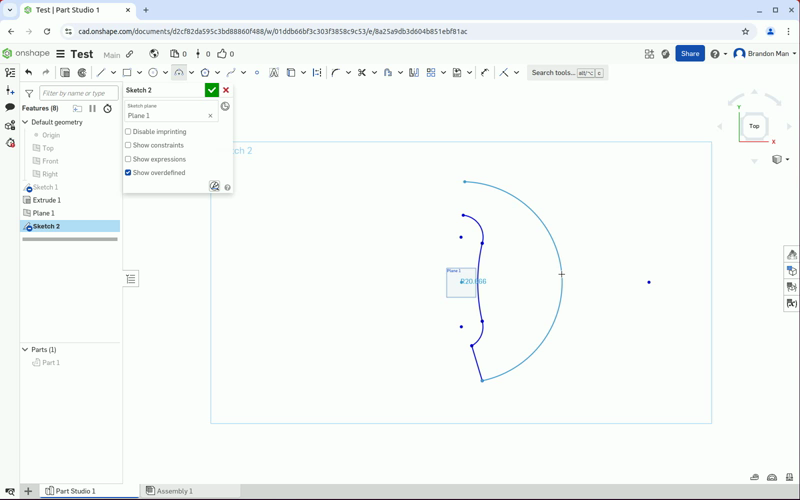
key_up(shift)
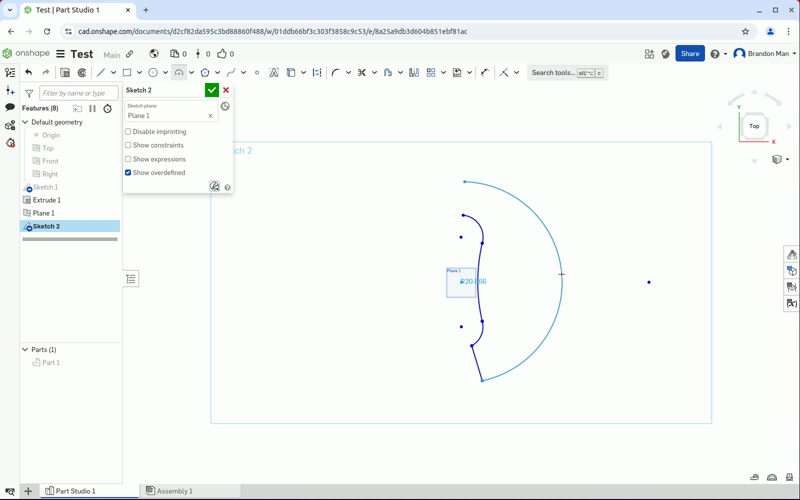
key(esc)
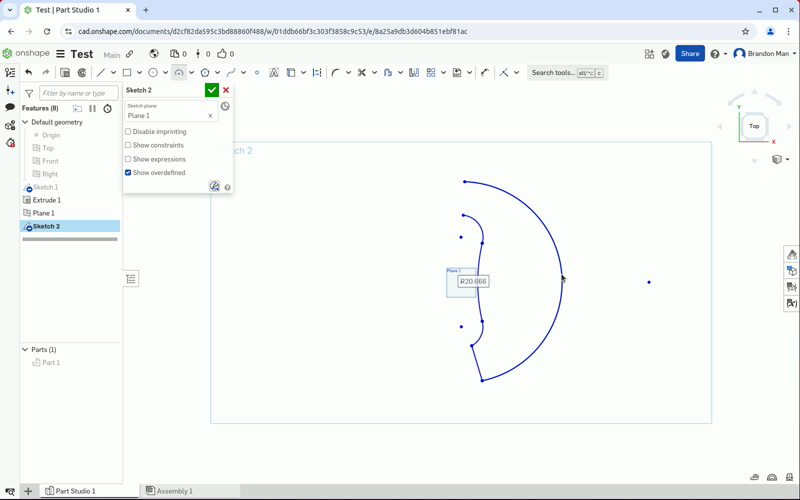
key(l)
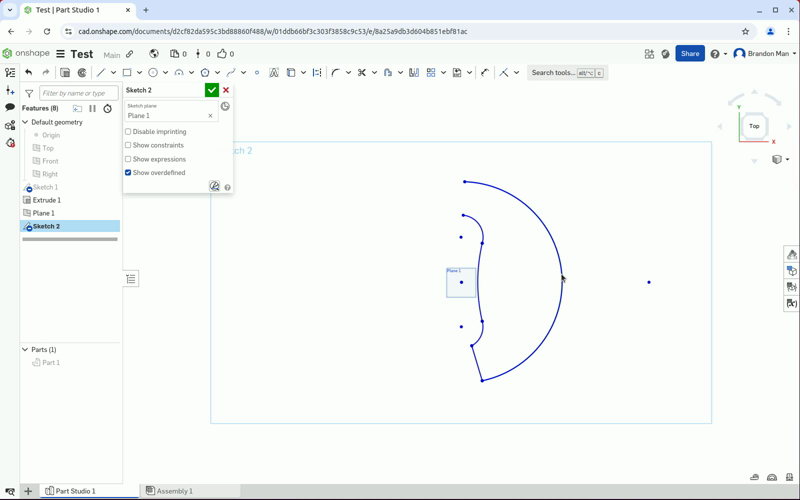
mouse_move(464, 181)
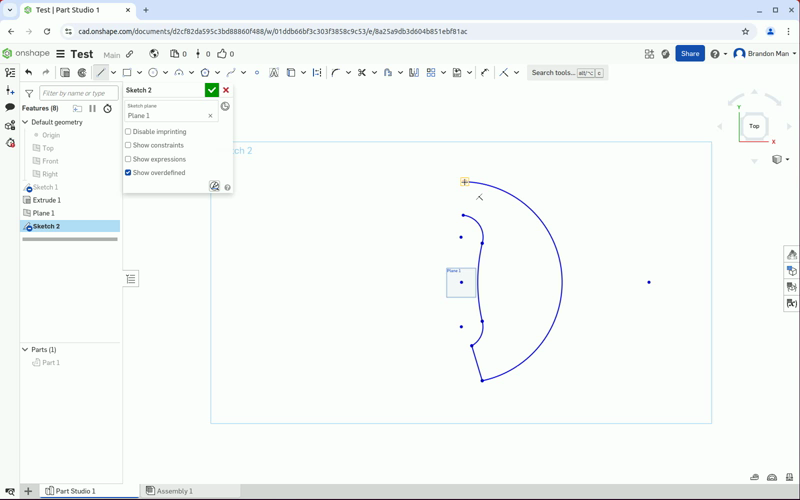
click(464, 181)
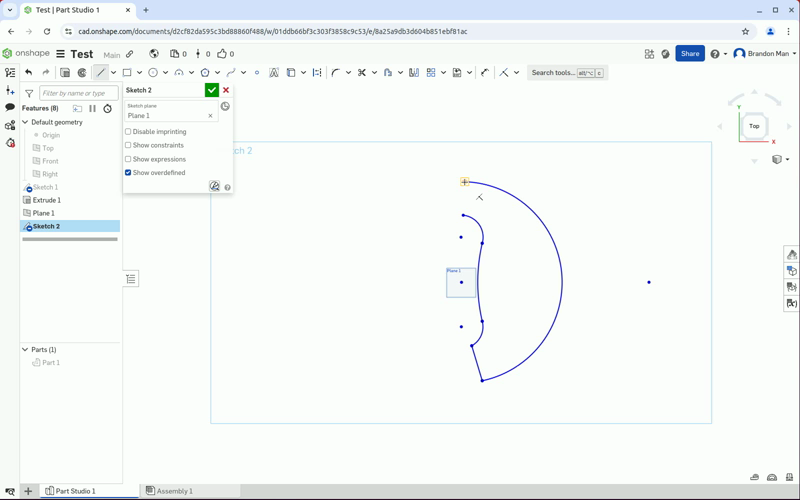
key_down(shift)
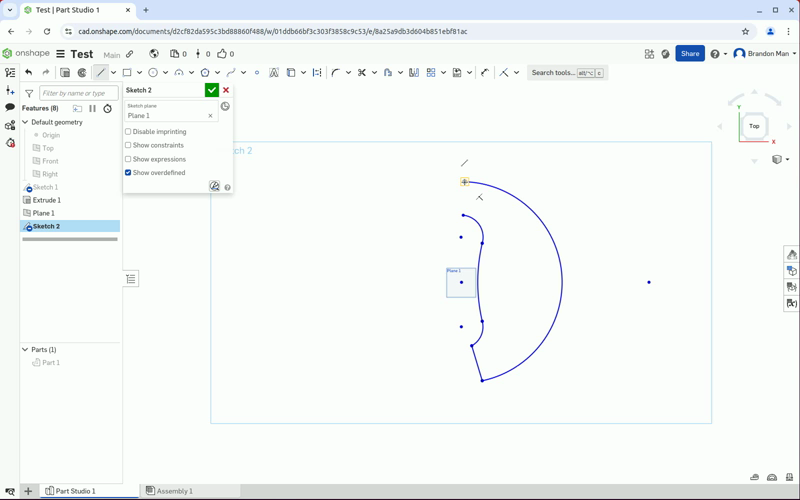
mouse_move(495, 181)
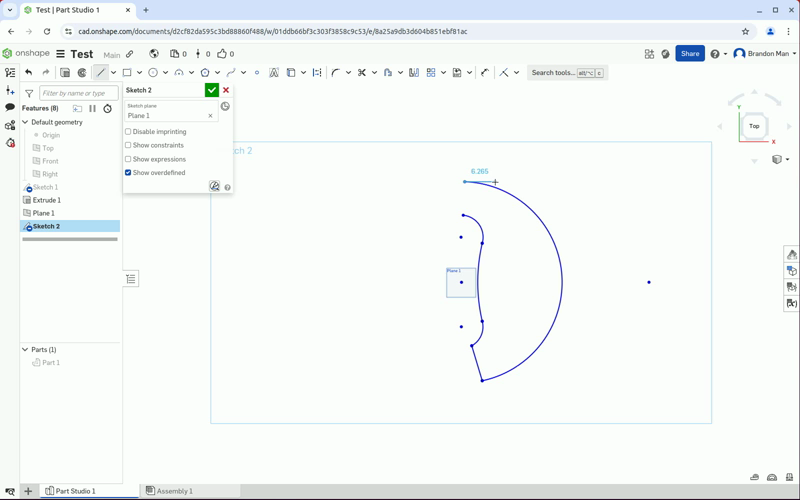
mouse_move(463, 185)
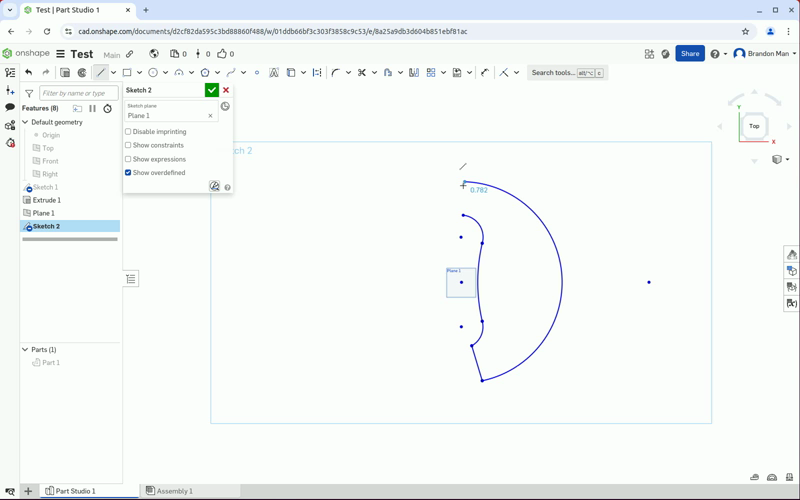
scroll(6)
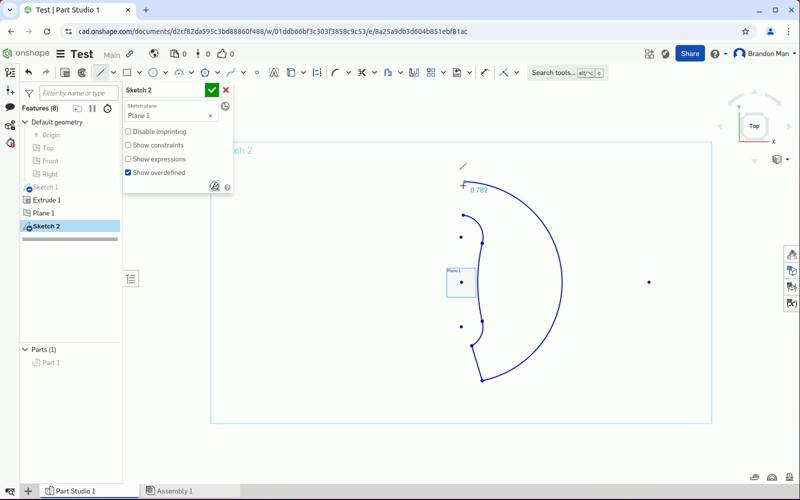
scroll(6)
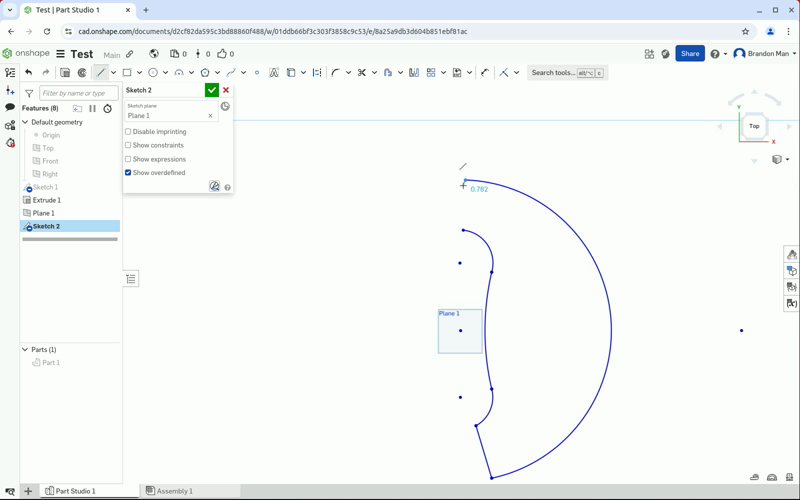
scroll(6)
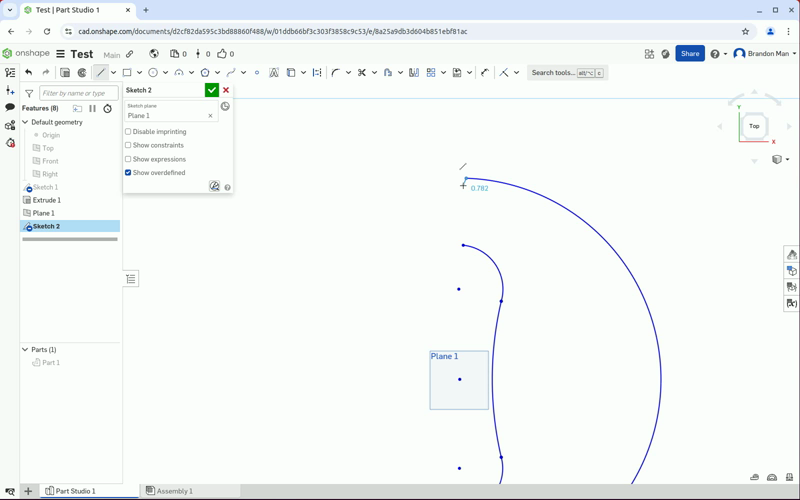
scroll(6)
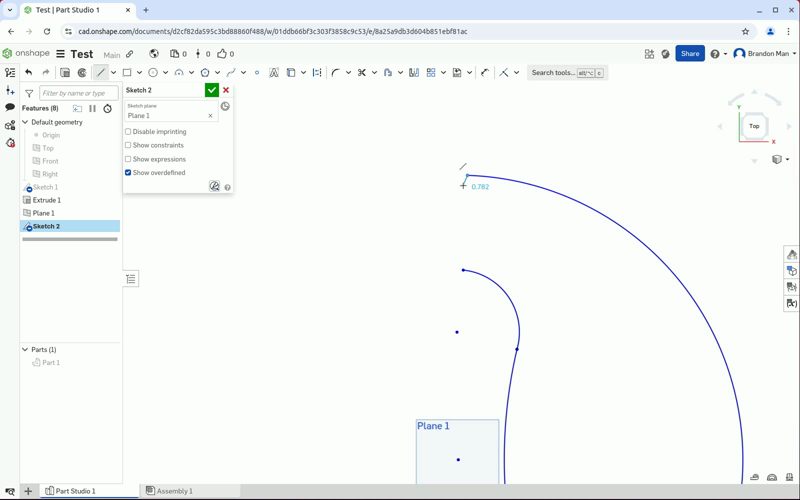
scroll(6)
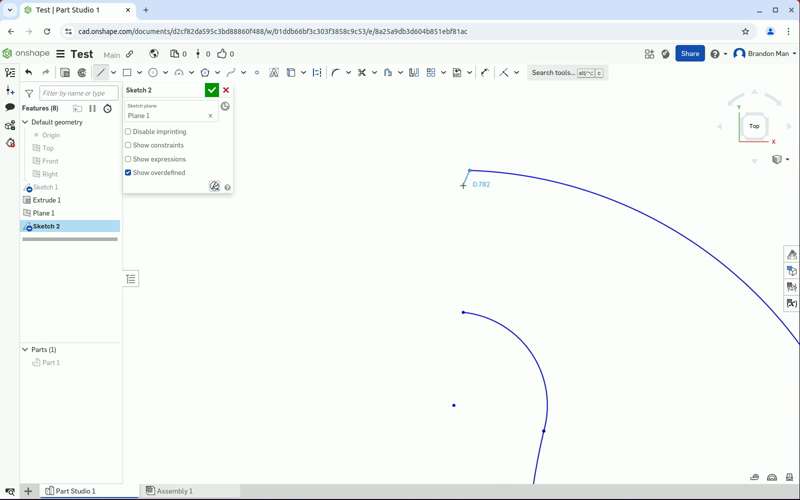
scroll(6)
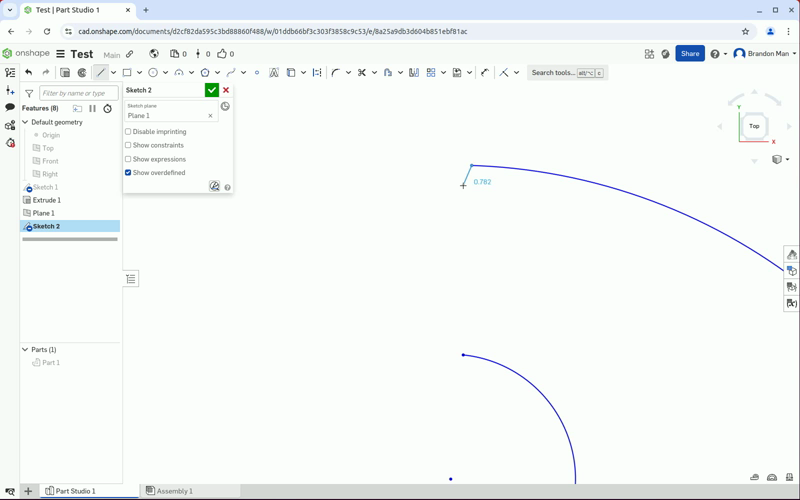
scroll(6)
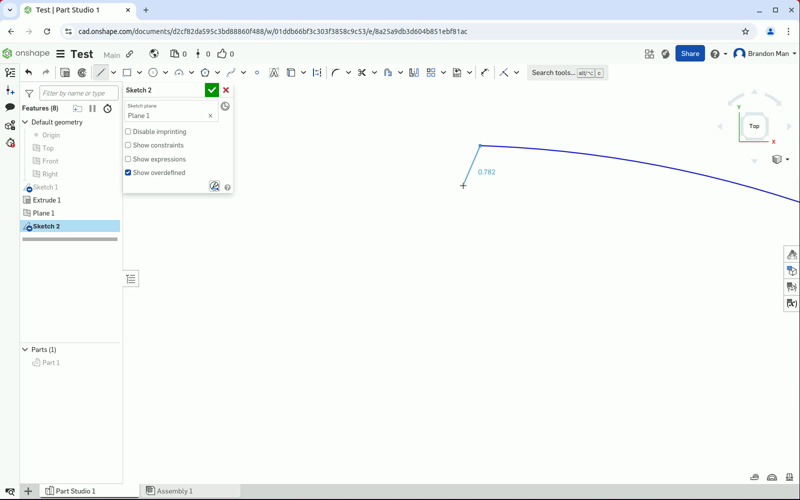
click(463, 185)
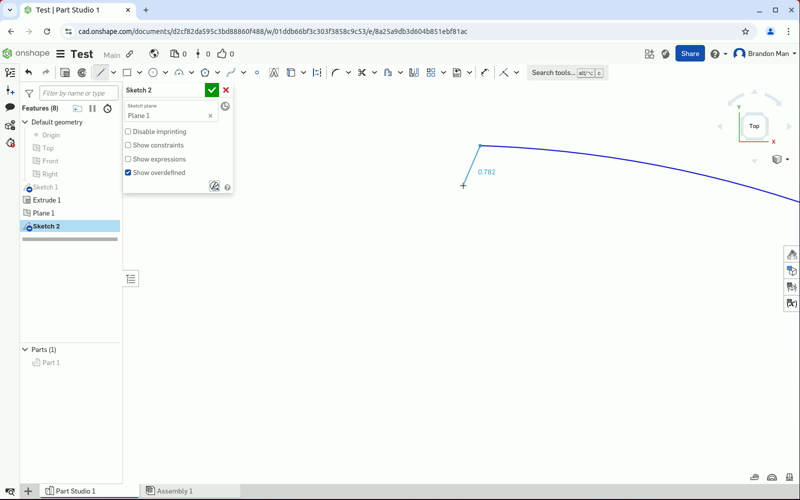
scroll(-6)
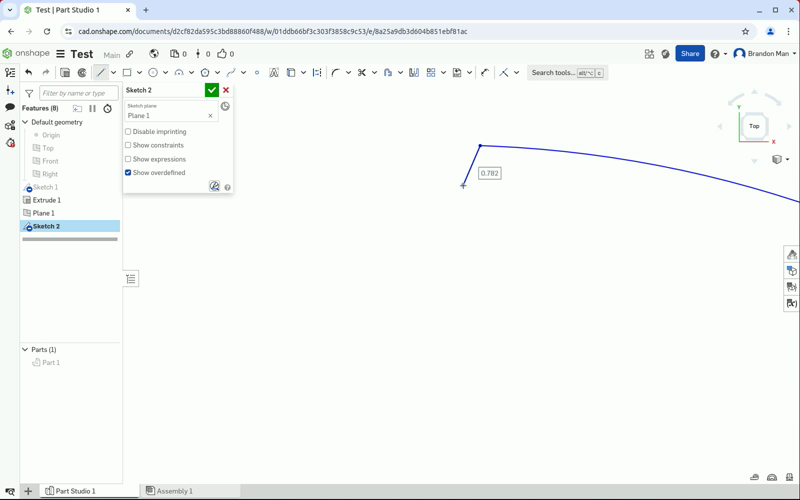
scroll(-6)
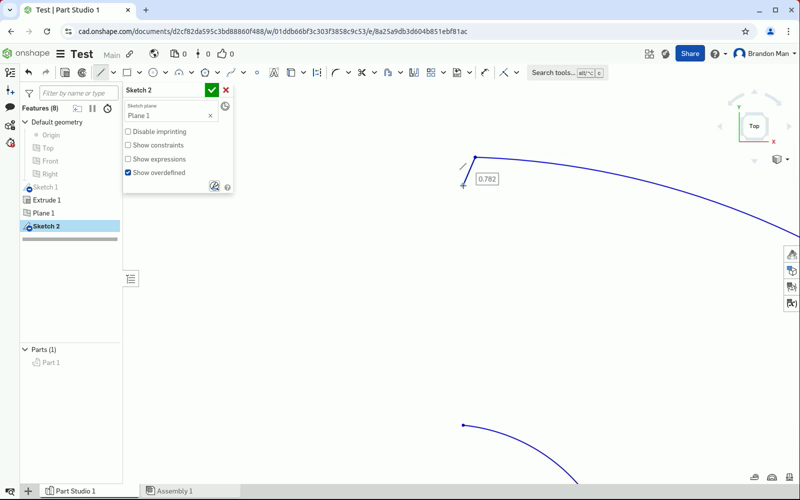
scroll(-6)
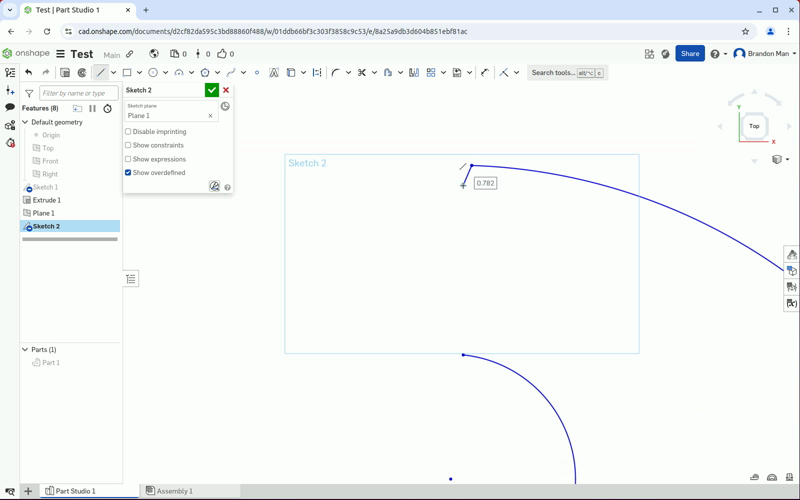
scroll(-6)
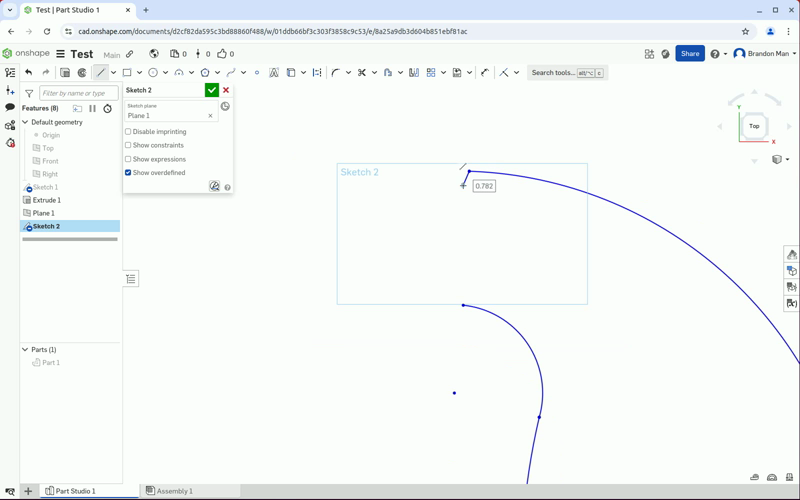
scroll(-6)
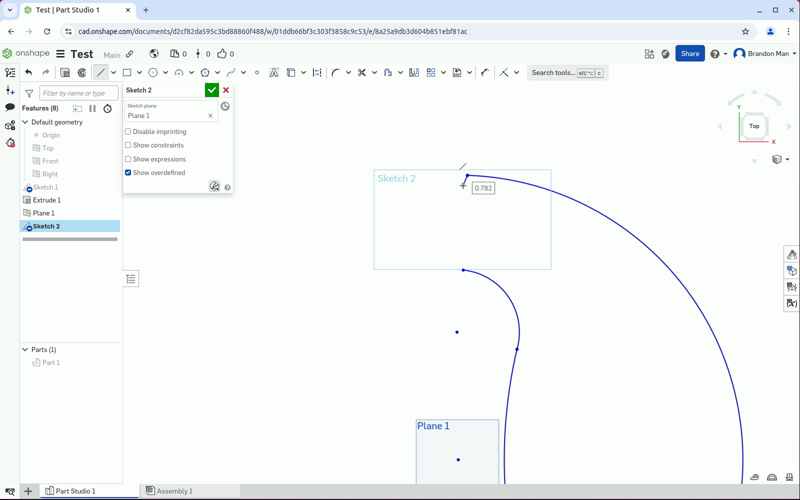
scroll(-6)
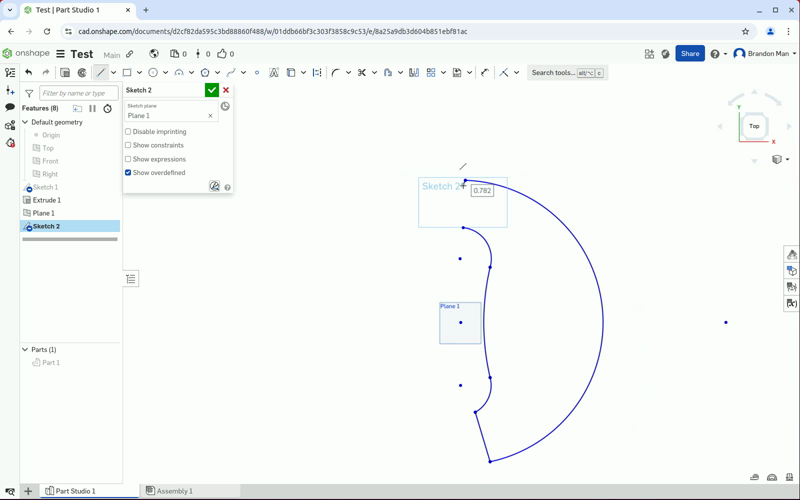
scroll(-6)
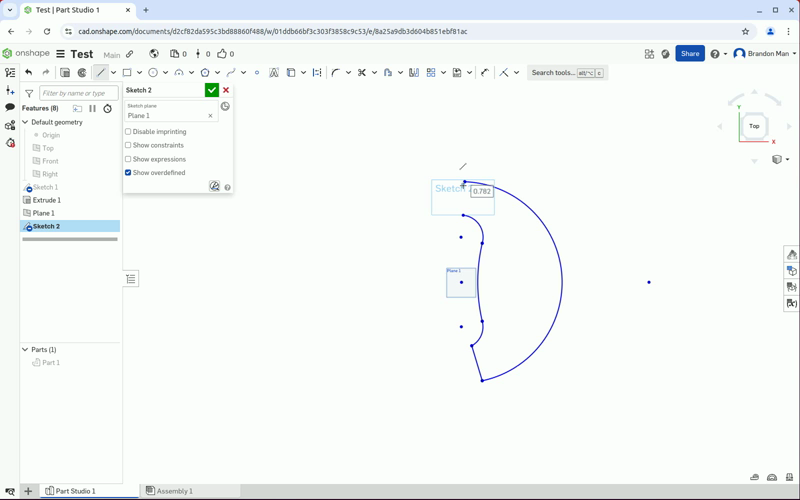
key_up(shift)
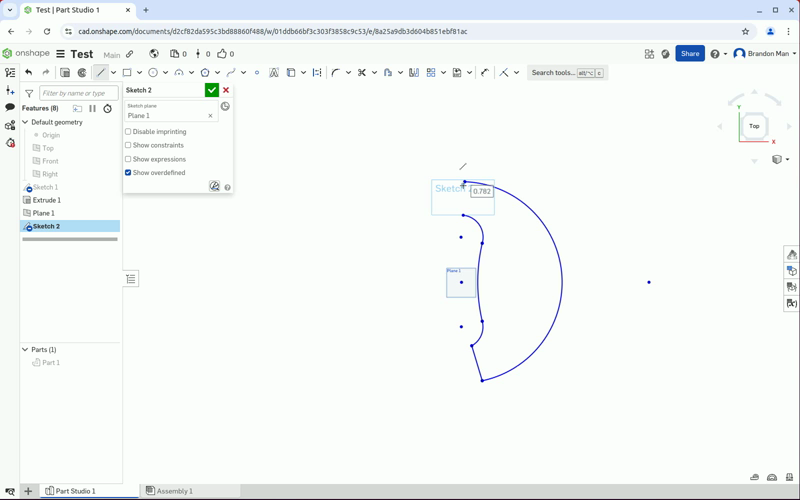
mouse_move(493, 185)
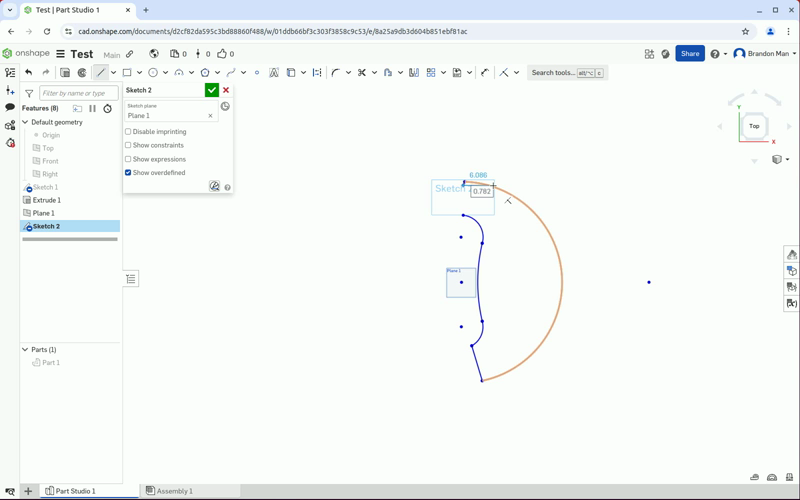
key_down(shift)
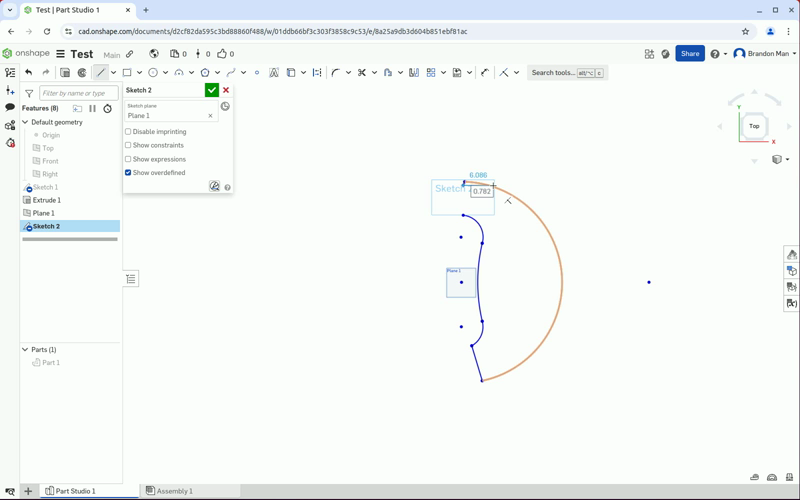
mouse_move(463, 215)
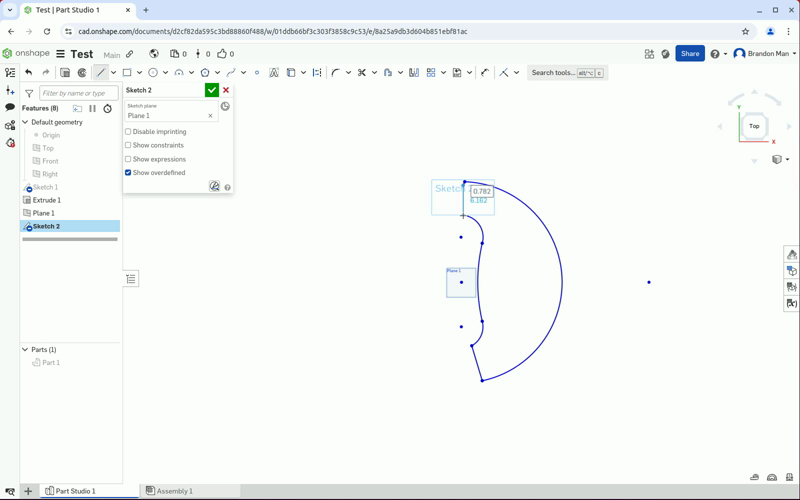
key_up(shift)
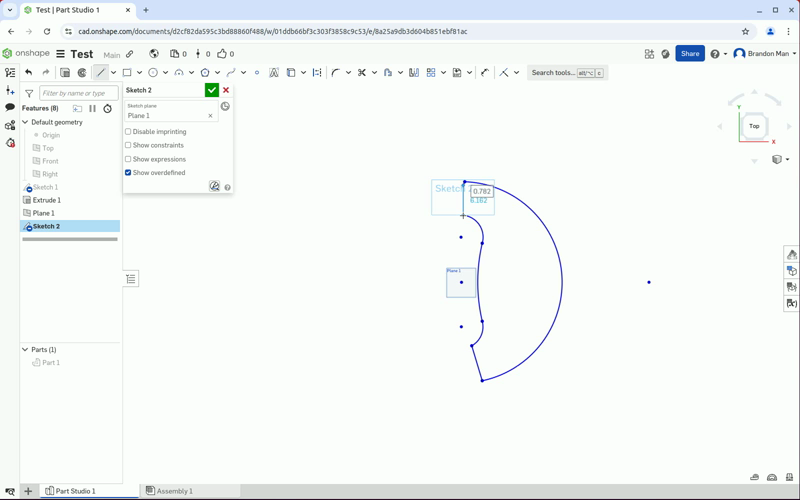
click(463, 215)
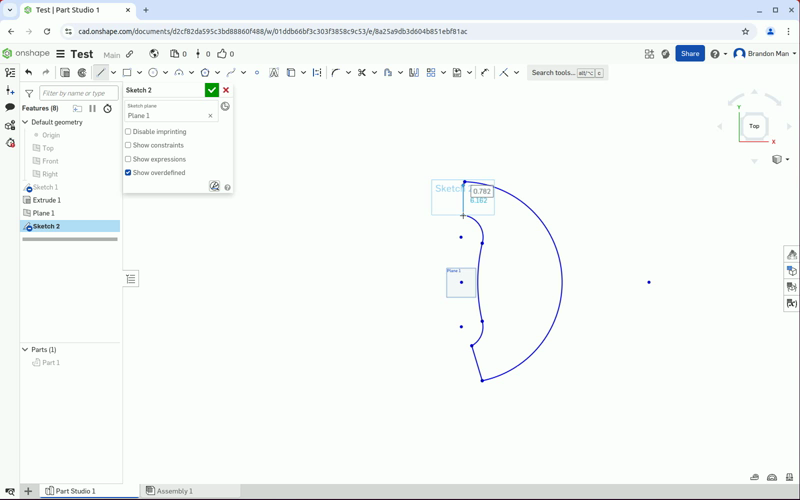
key(esc)
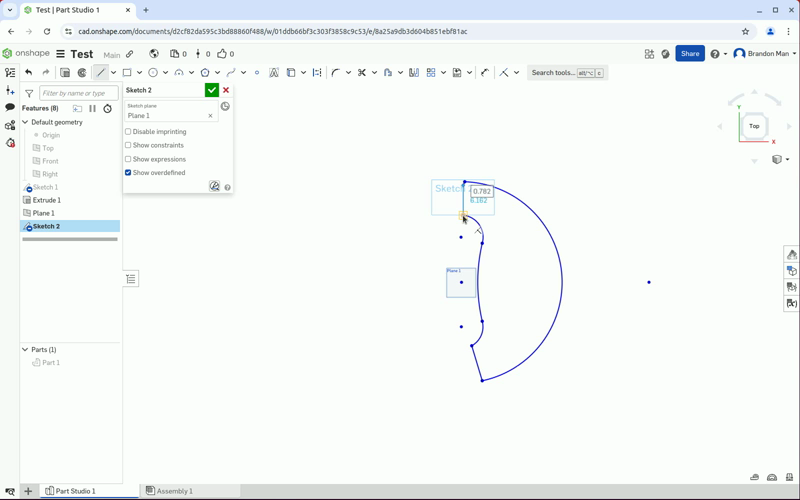
mouse_move(515, 300)
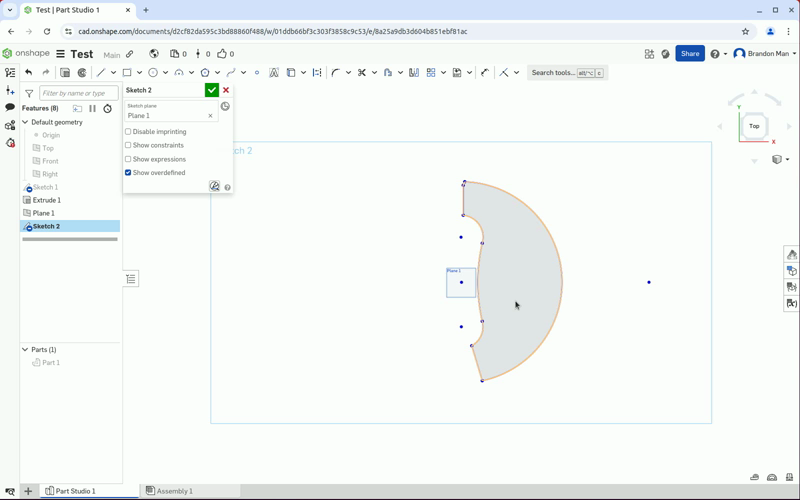
click(515, 300)
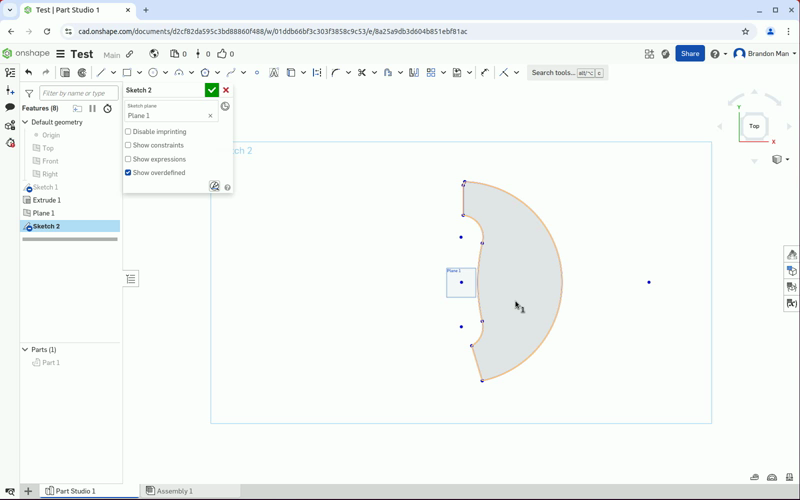
mouse_move(73, 352)
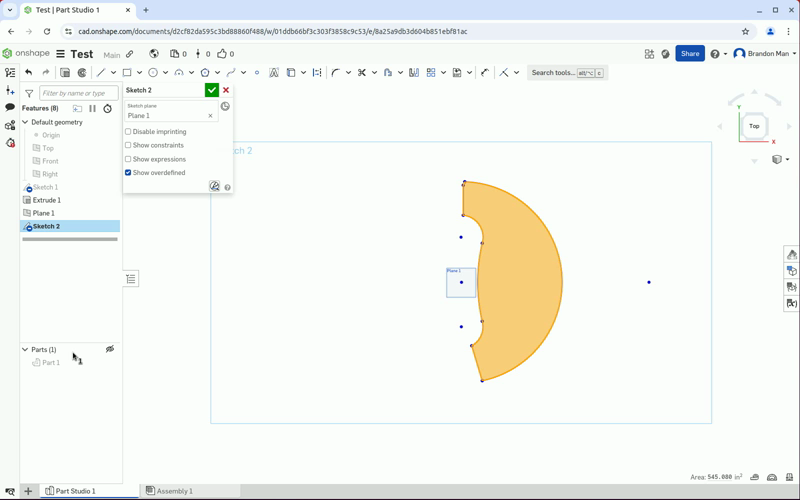
key(shift+y)
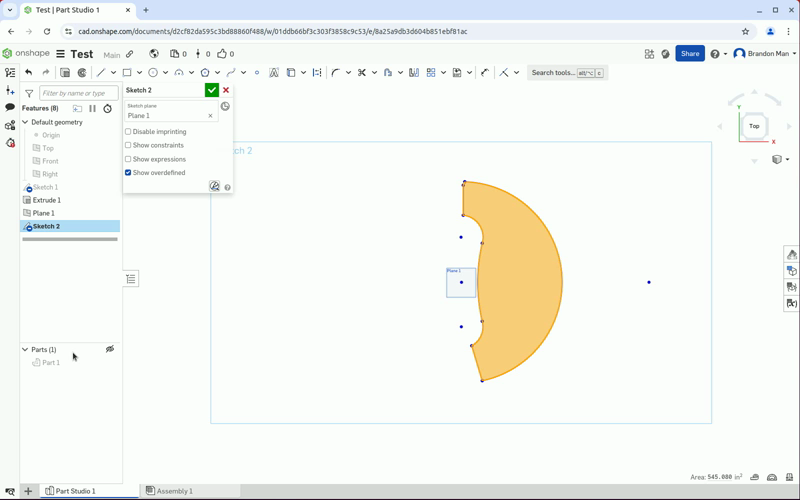
key(shift+e)
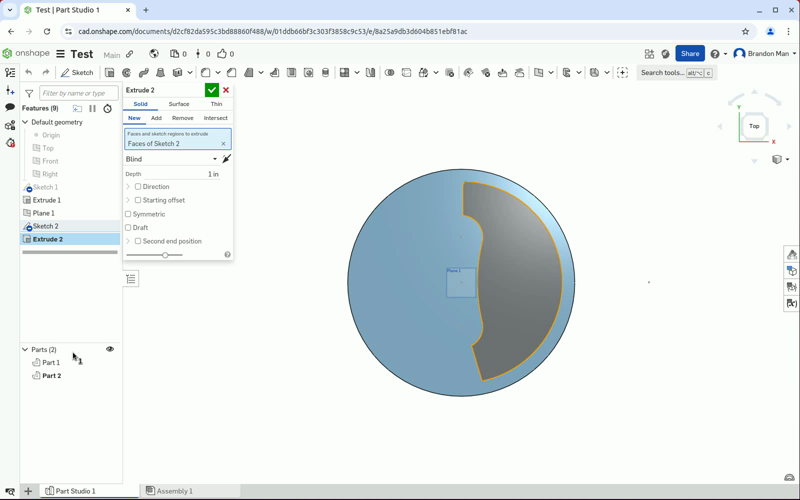
mouse_move(143, 106)
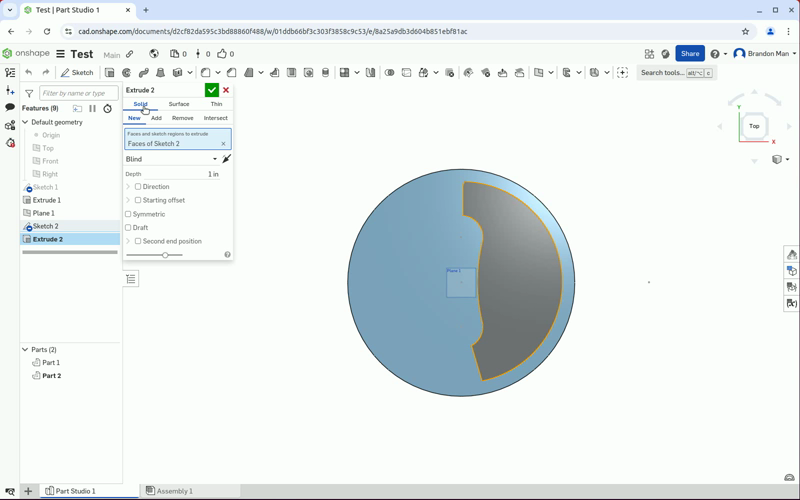
click(143, 106)
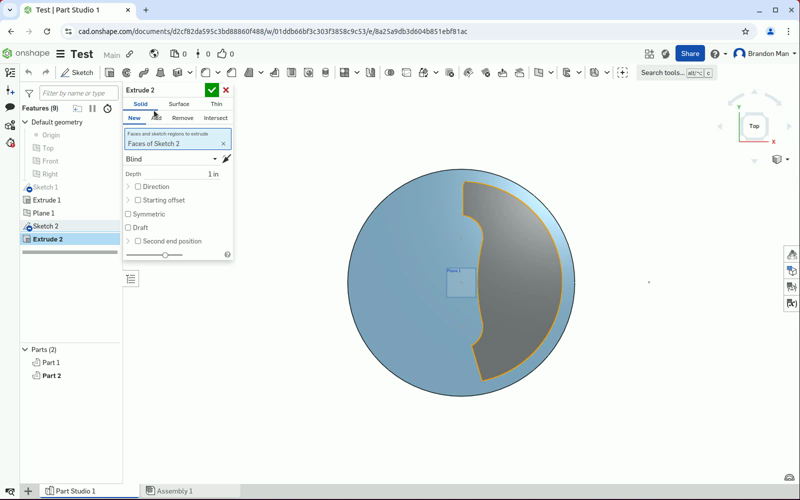
mouse_move(186, 120)
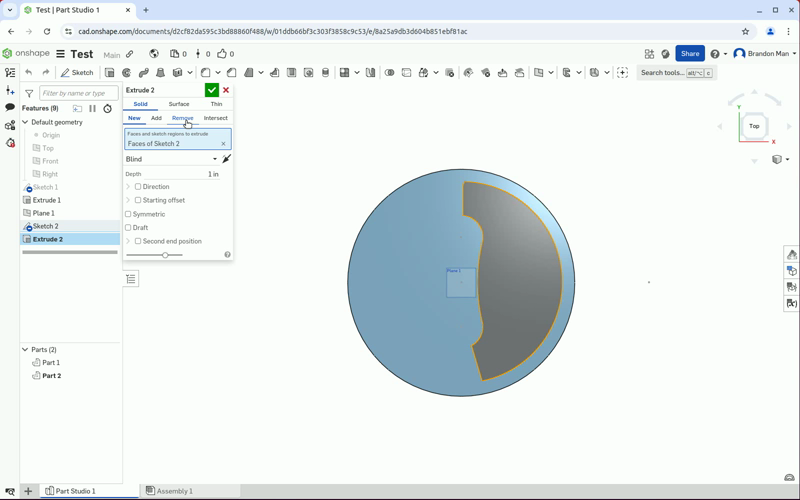
click(186, 120)
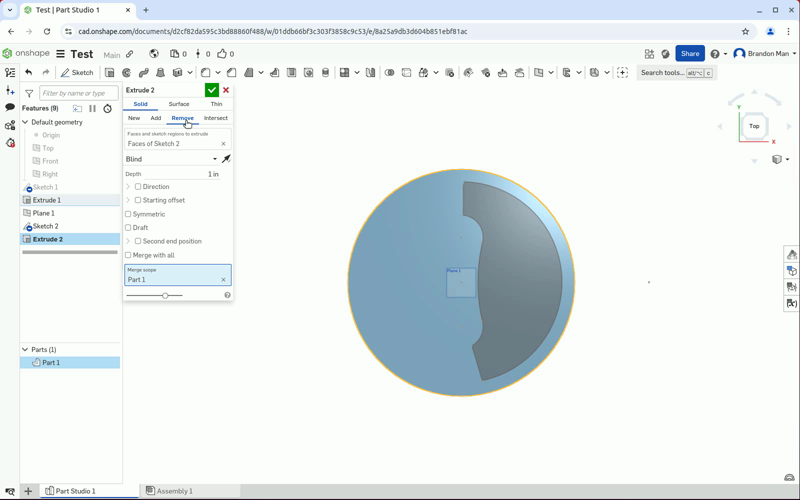
key(tab, 4)
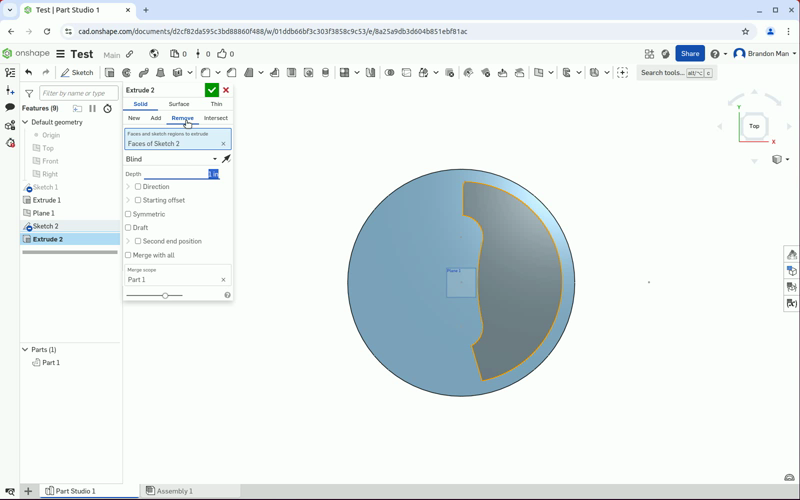
text(2.889)
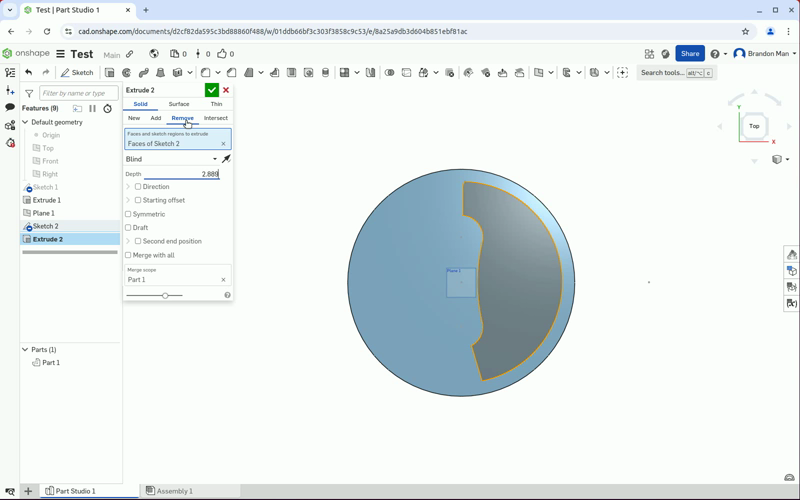
key(tab, 6)
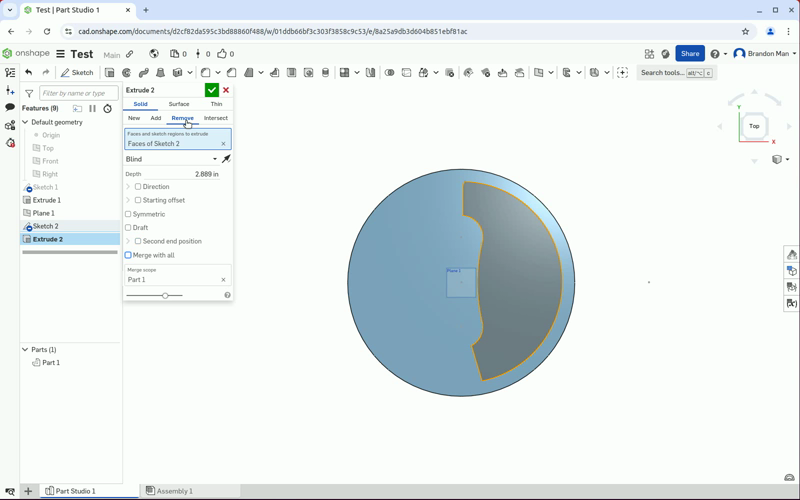
key(space)
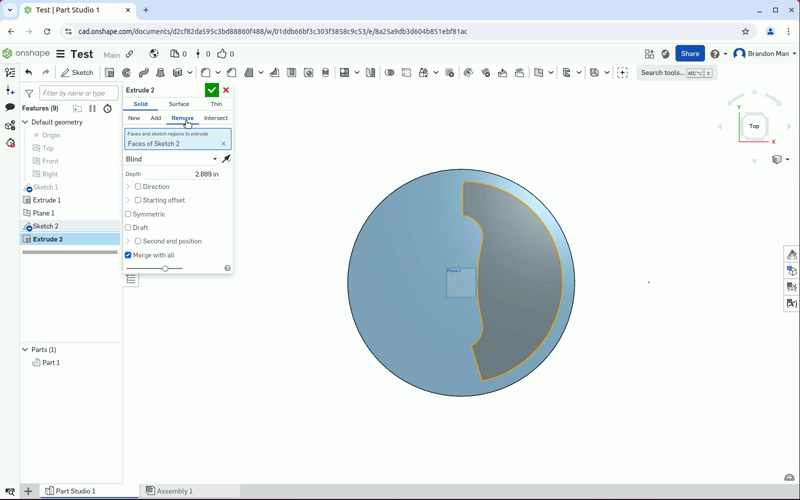
key(enter)
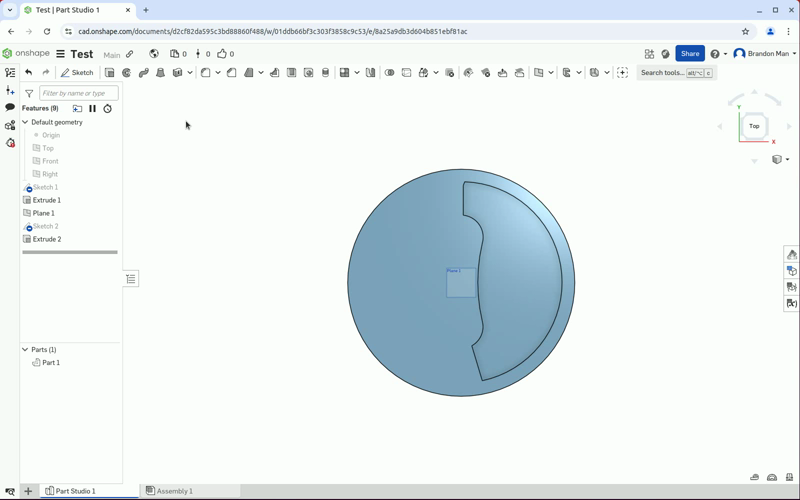
key(shift+h)
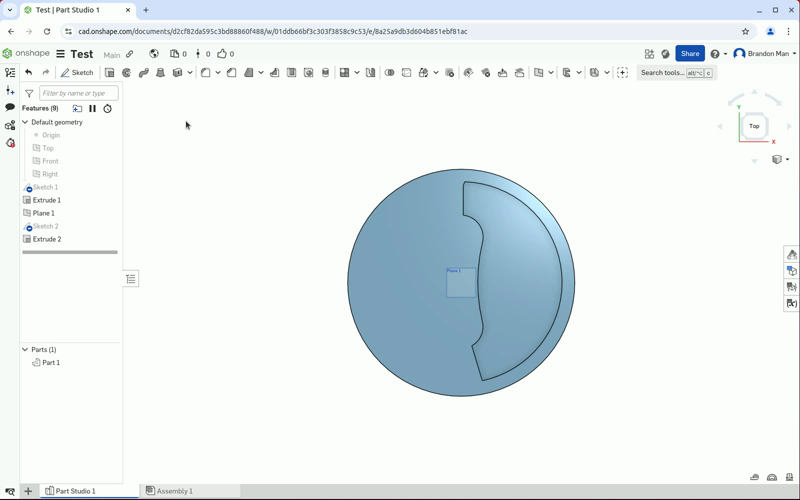
key(shift+h)
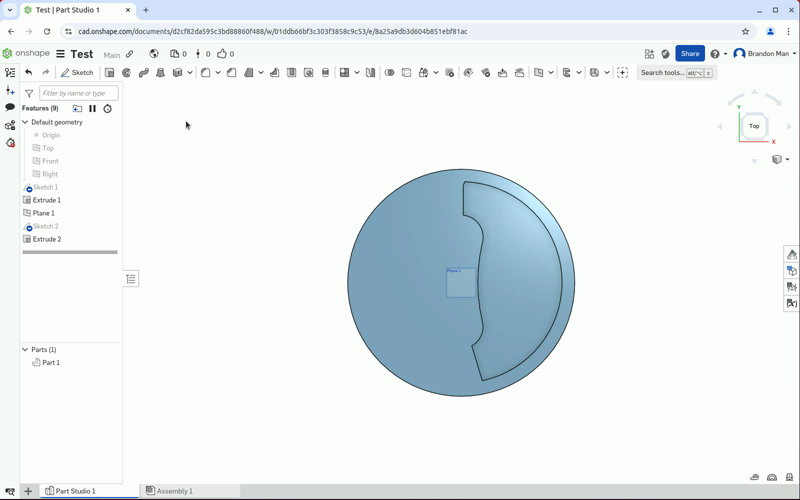
mouse_move(73, 189)
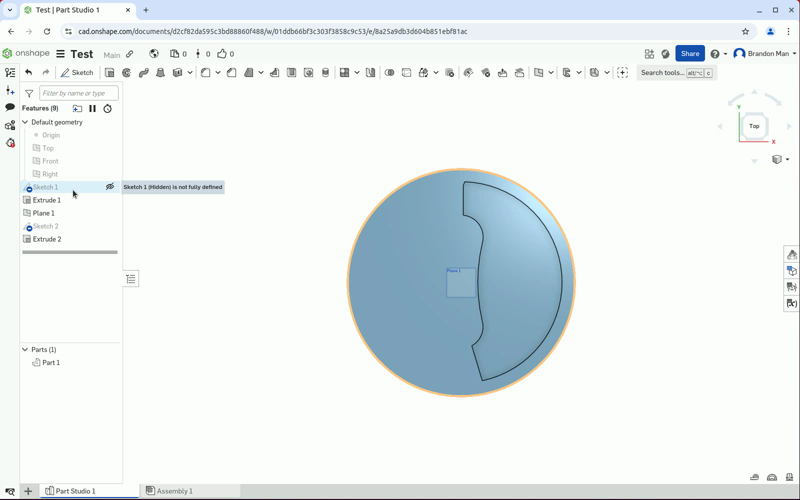
click(73, 189)
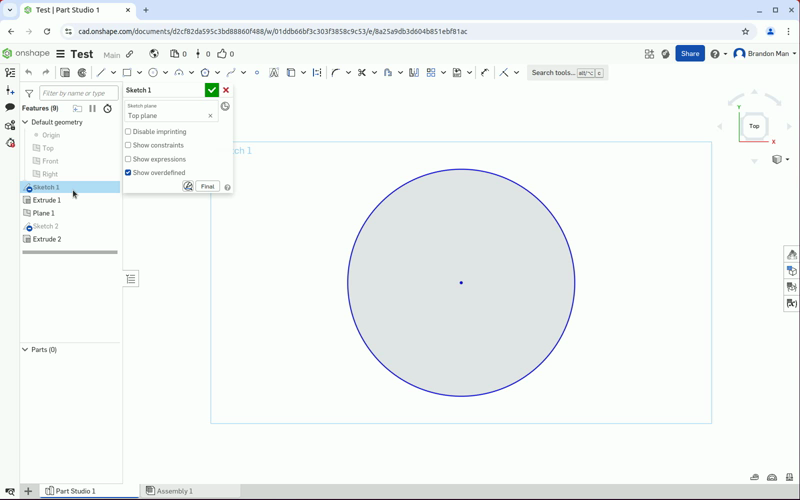
mouse_move(229, 92)
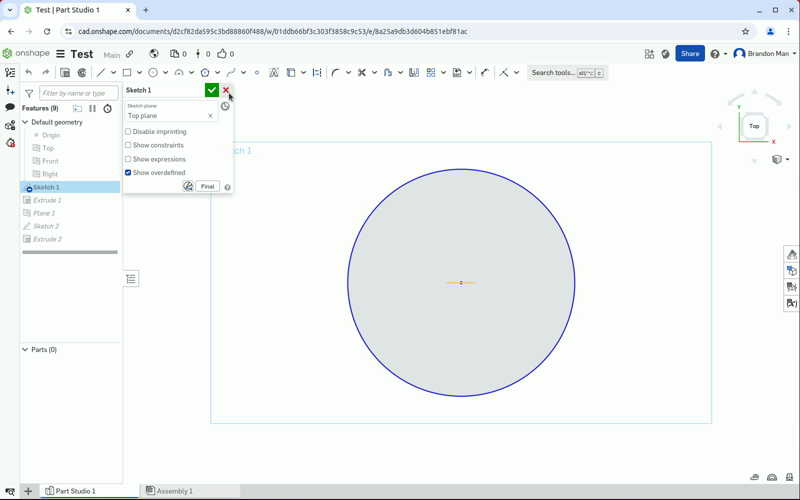
click(229, 92)
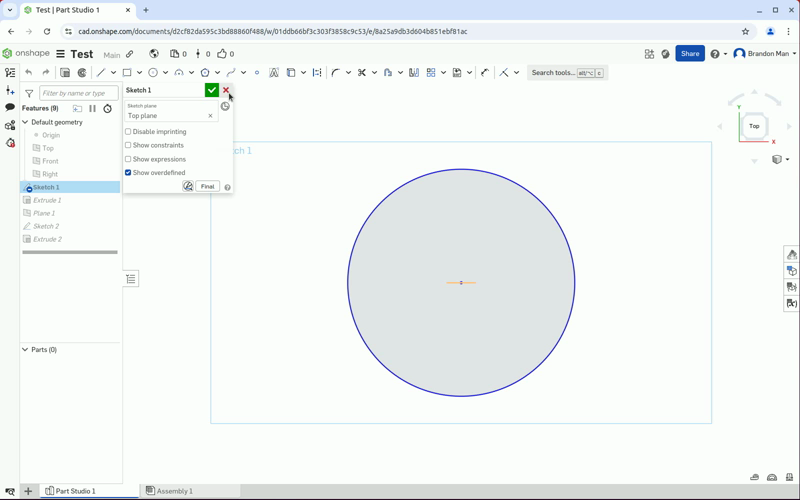
key(shift+s)
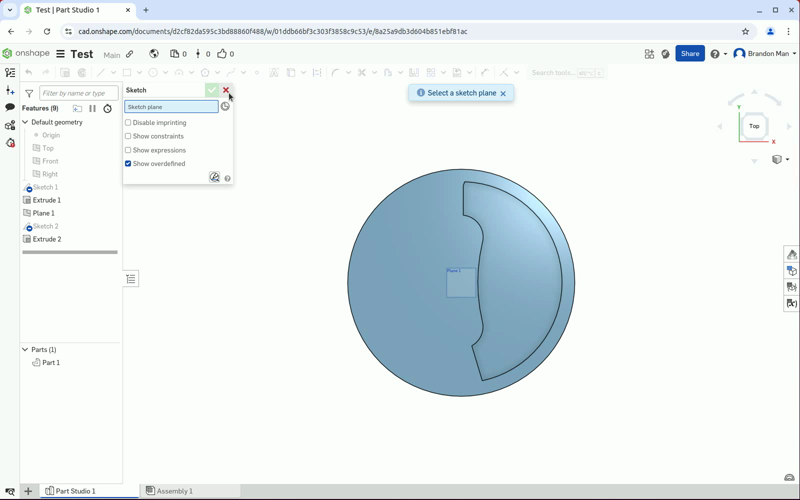
mouse_move(73, 215)
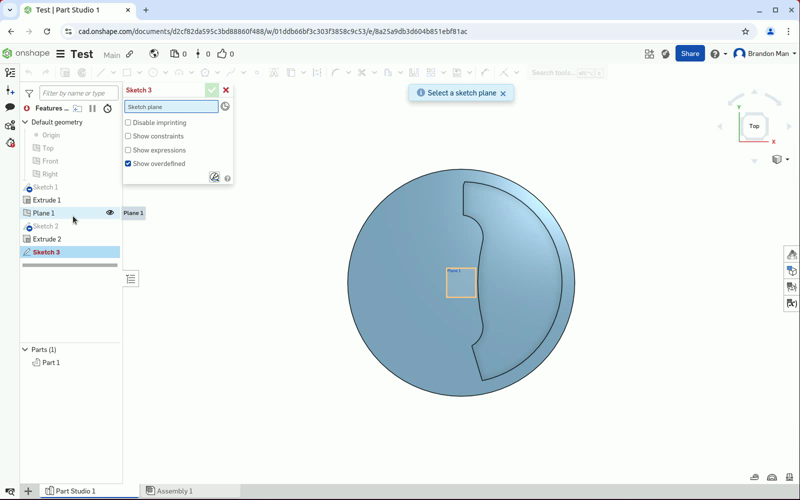
click(73, 215)
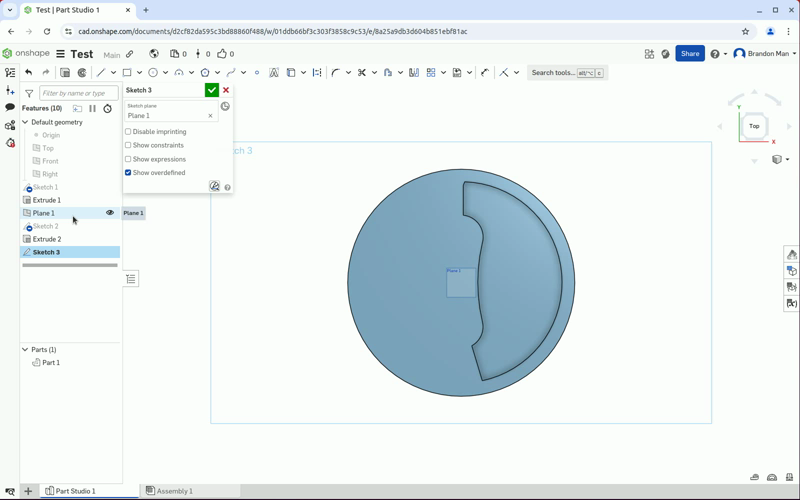
mouse_move(73, 352)
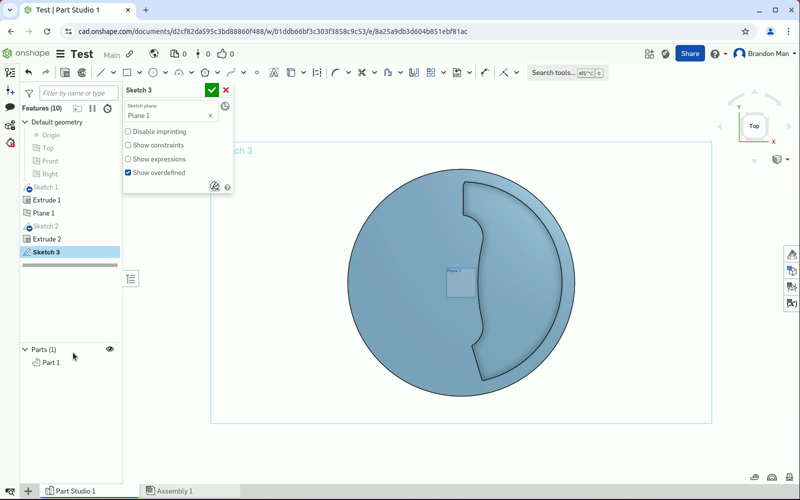
key(y)
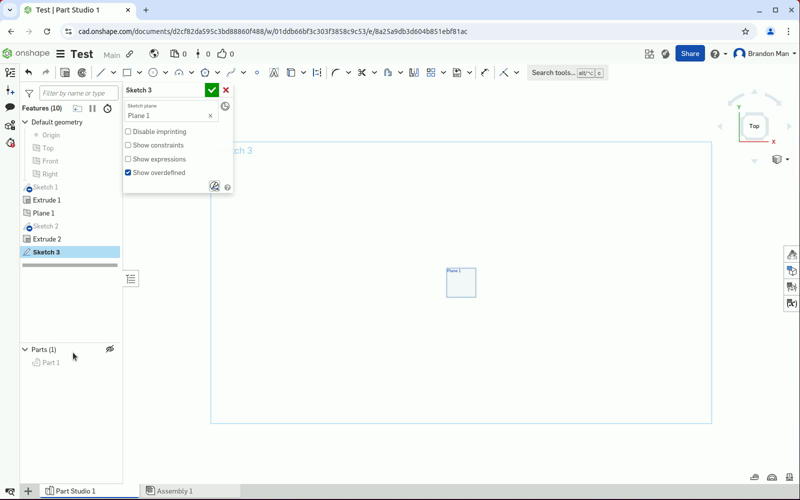
key(a)
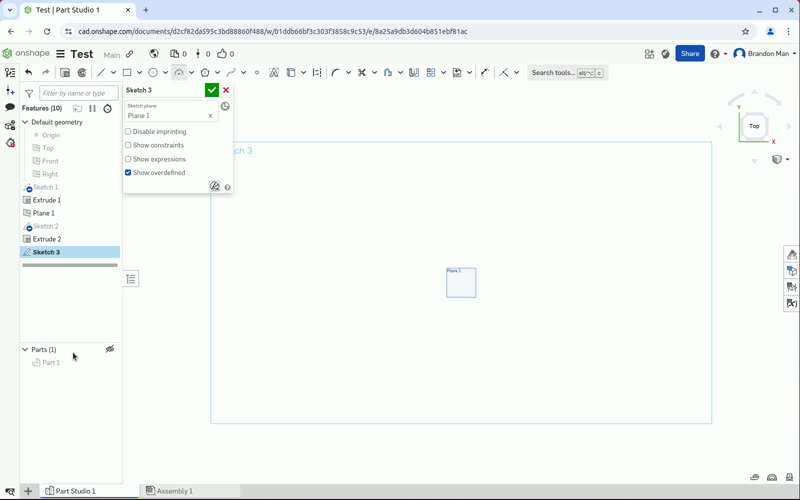
key_down(shift)
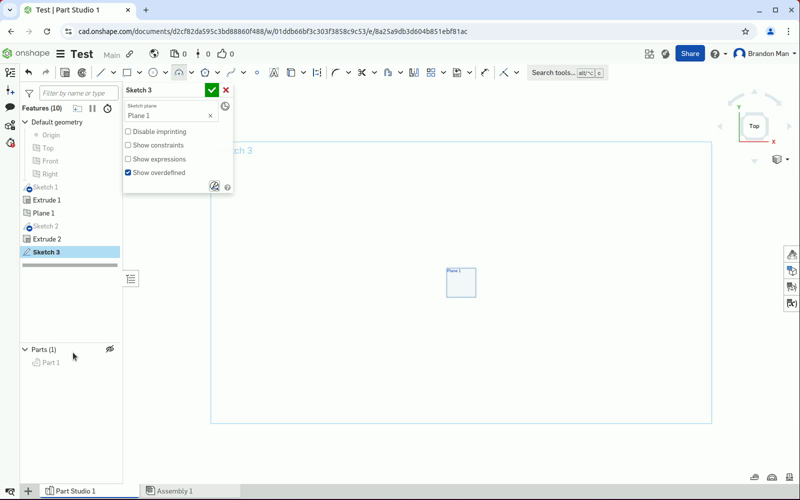
mouse_move(446, 383)
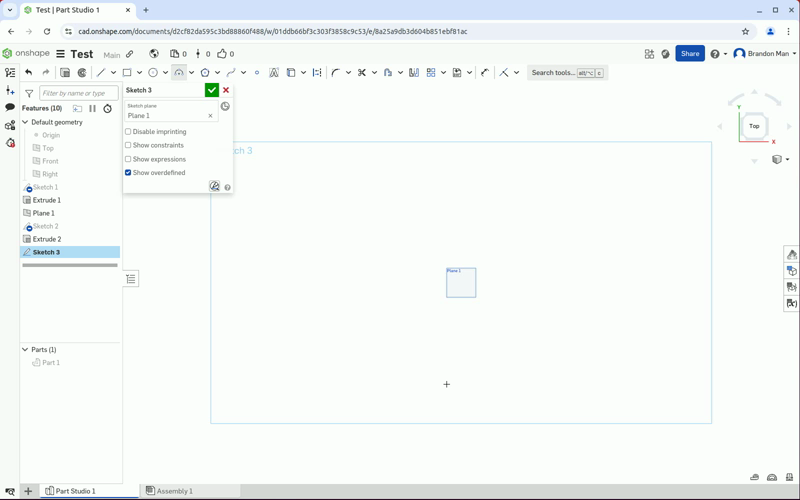
click(446, 383)
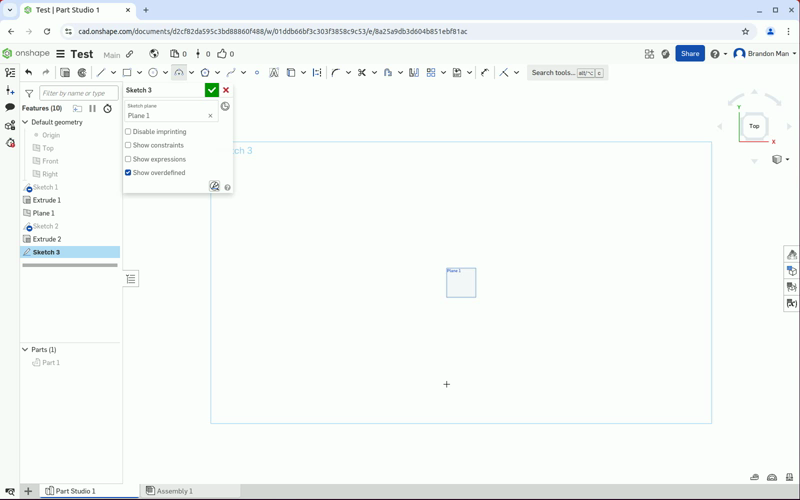
key_up(shift)
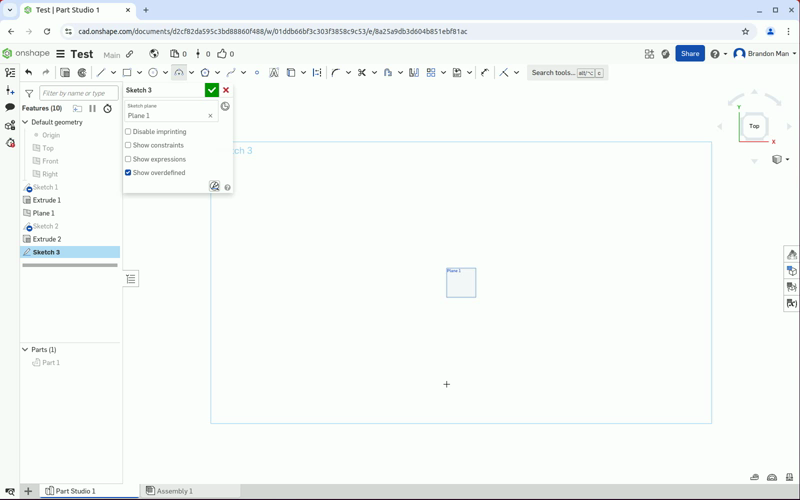
key_down(shift)
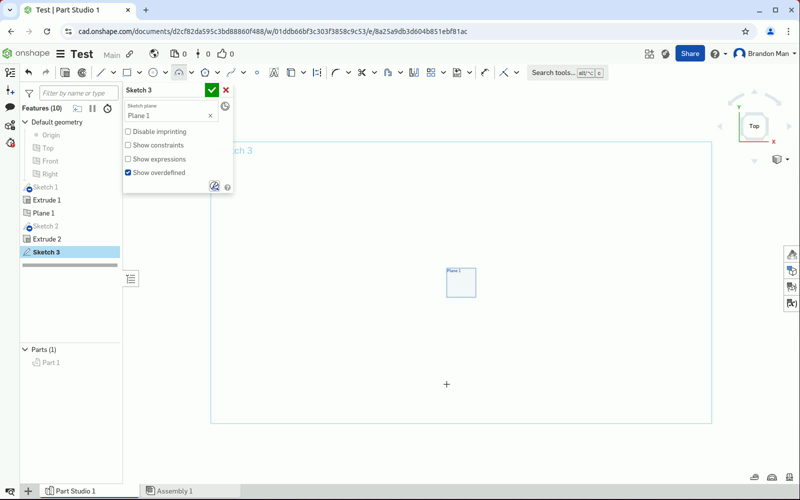
mouse_move(478, 383)
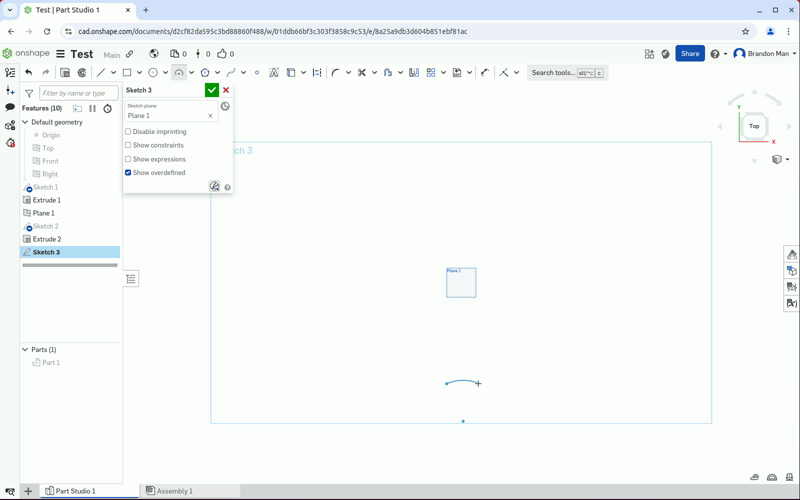
click(478, 383)
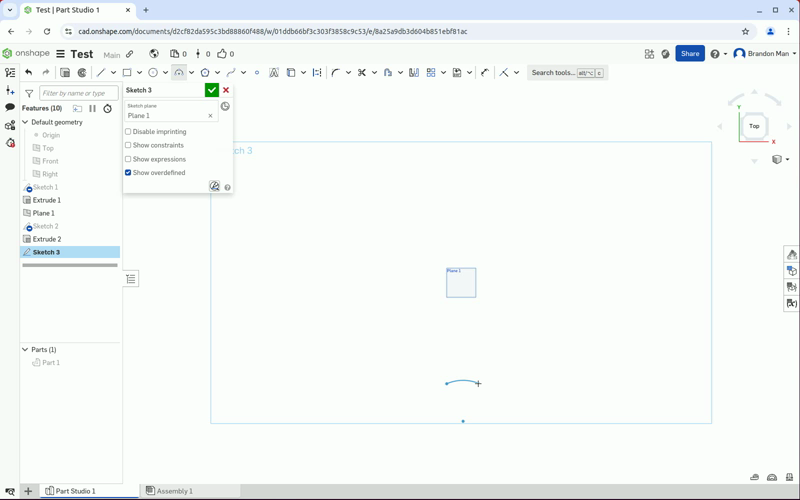
mouse_move(462, 384)
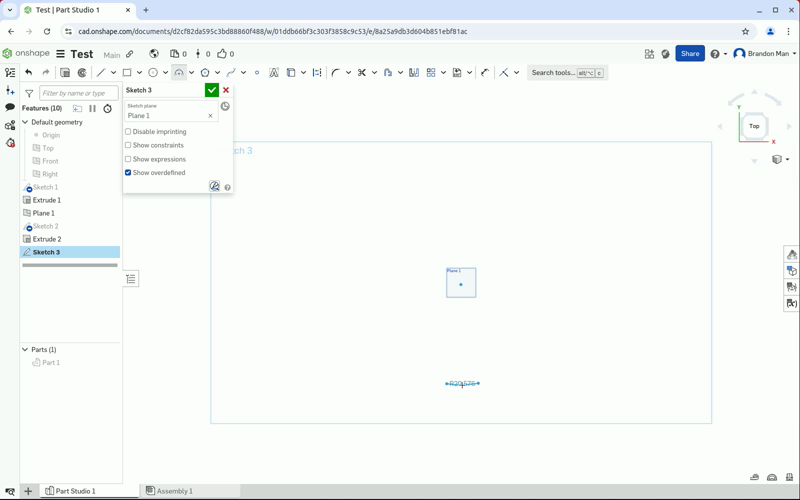
click(462, 384)
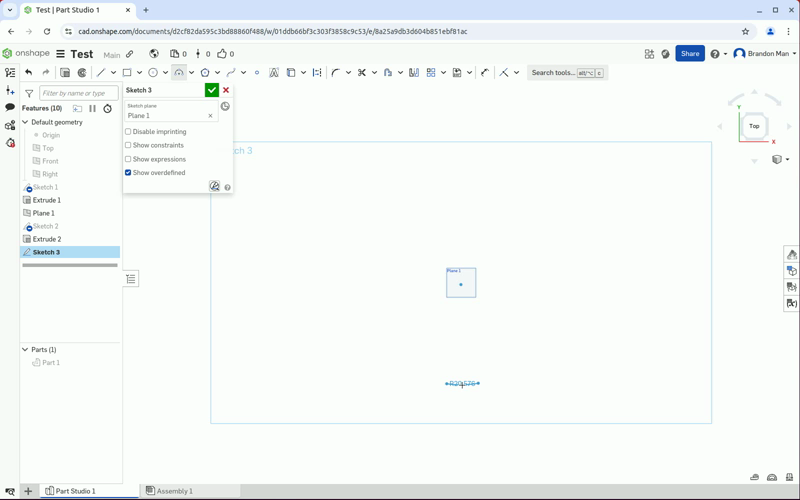
key_up(shift)
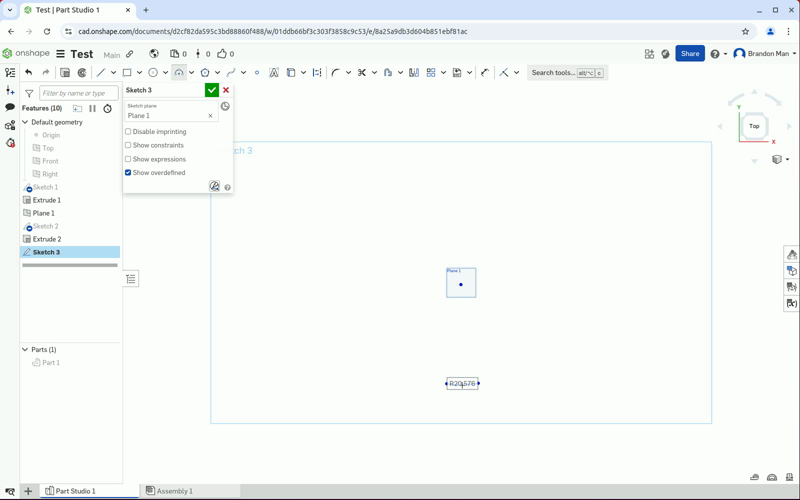
key(esc)
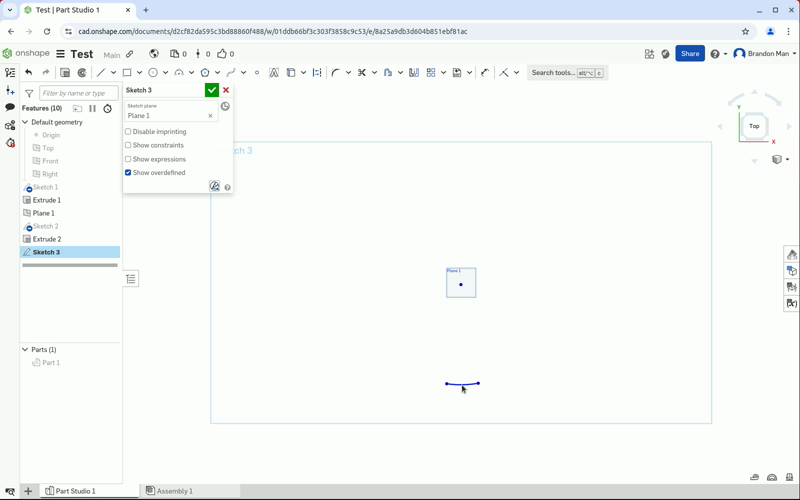
key(l)
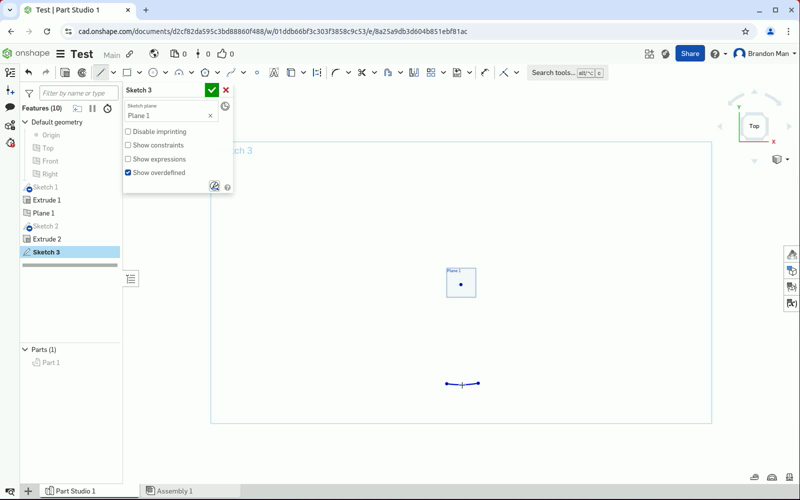
mouse_move(478, 383)
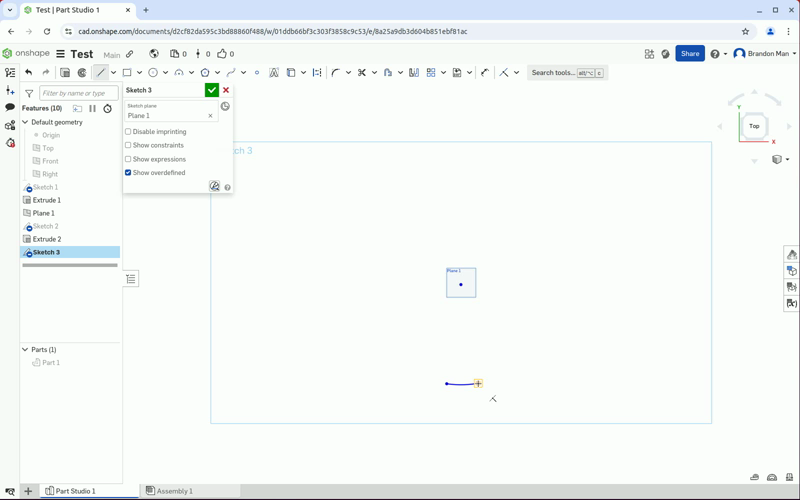
click(478, 383)
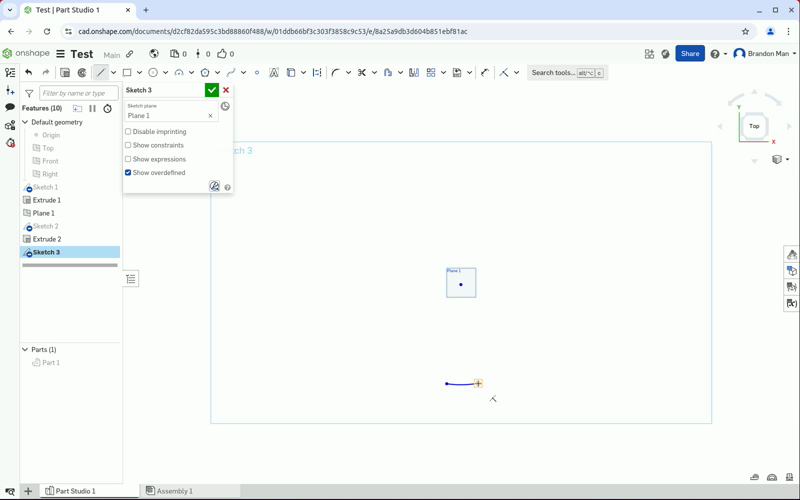
key_down(shift)
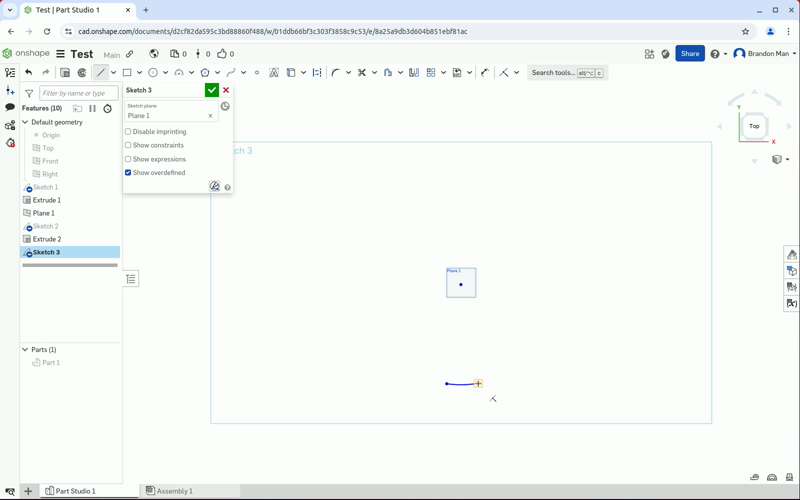
mouse_move(508, 383)
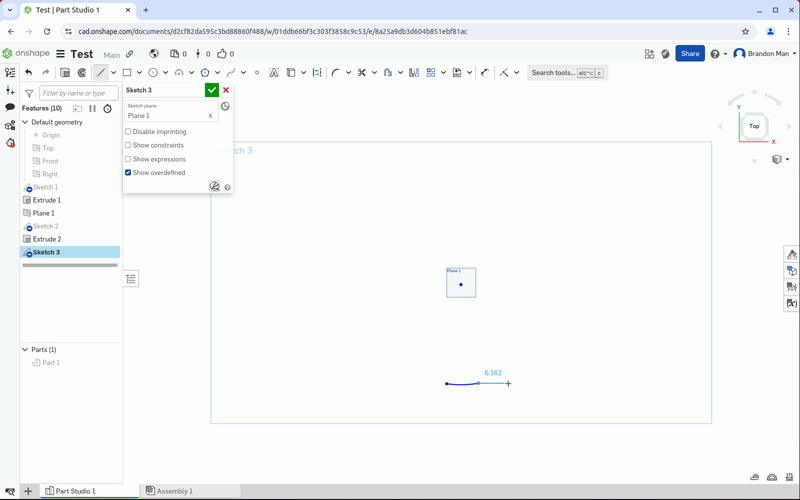
mouse_move(468, 348)
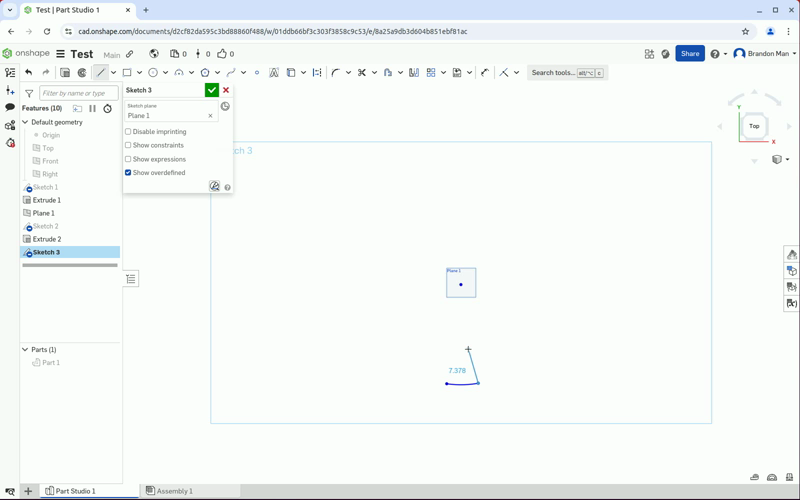
click(468, 348)
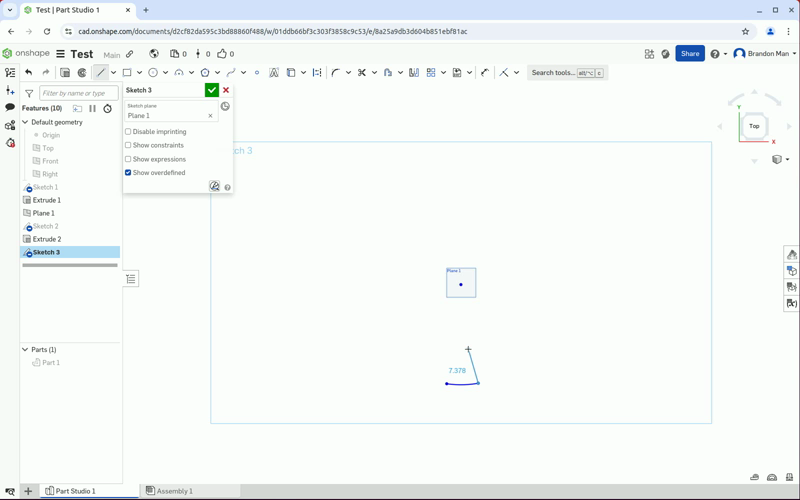
key_up(shift)
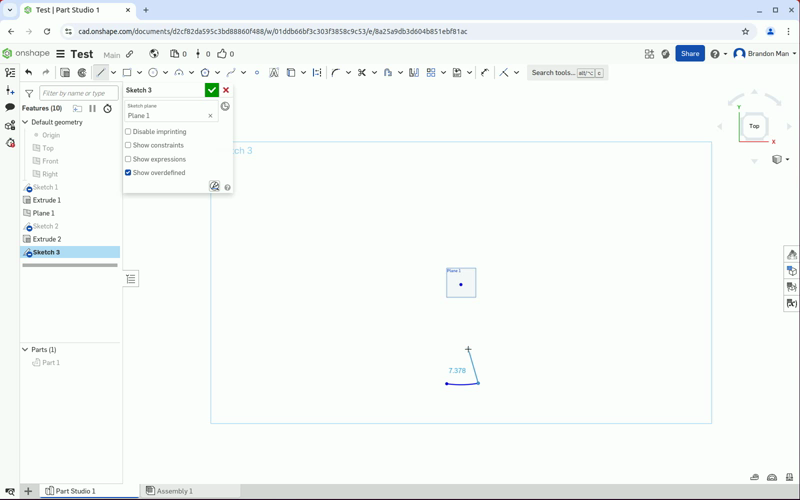
key(esc)
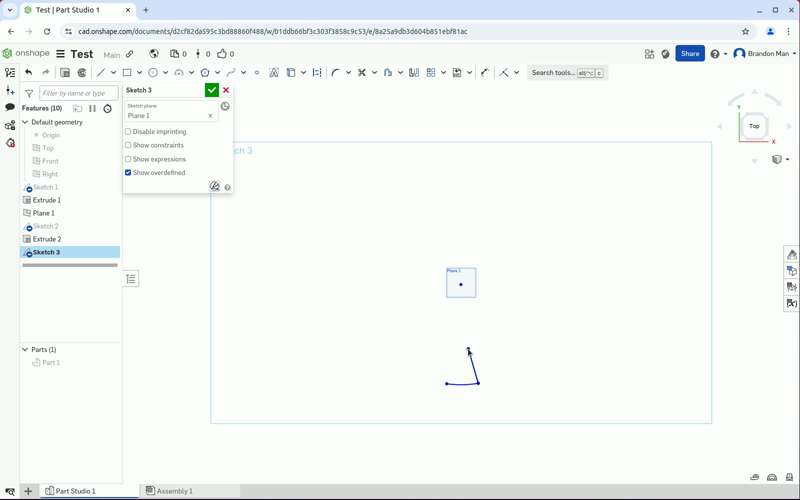
key(a)
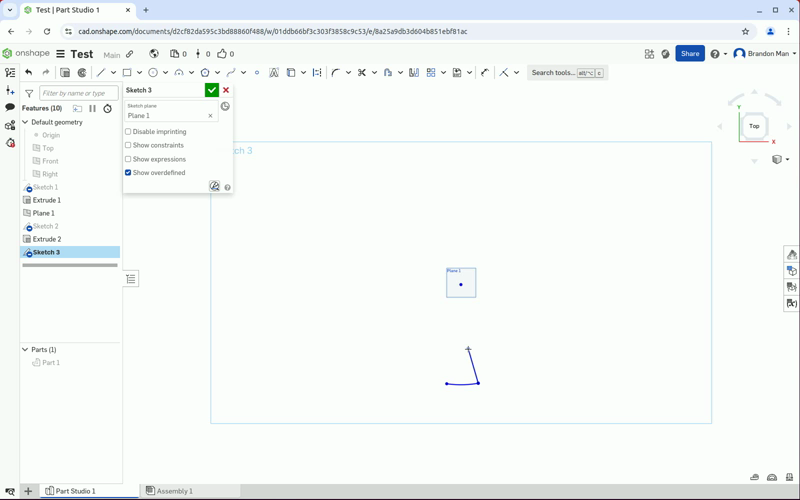
mouse_move(468, 348)
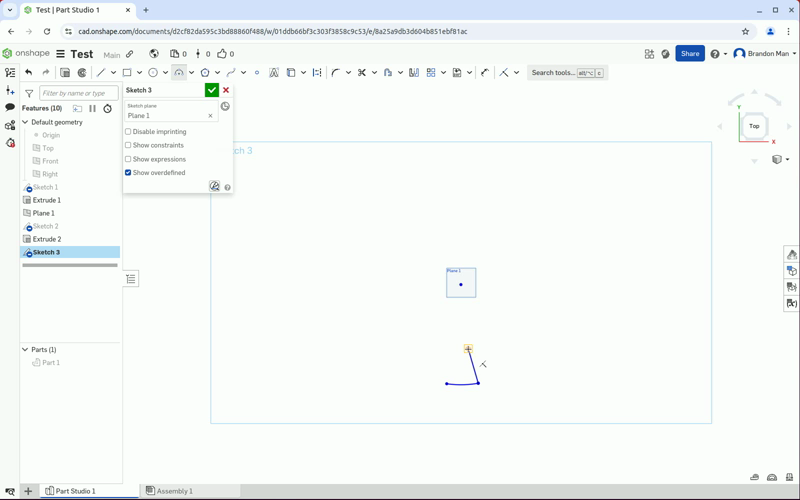
click(468, 348)
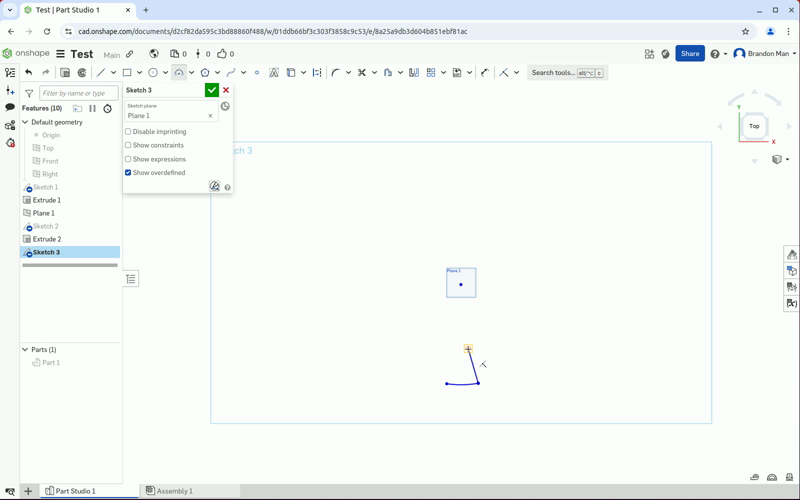
key_down(shift)
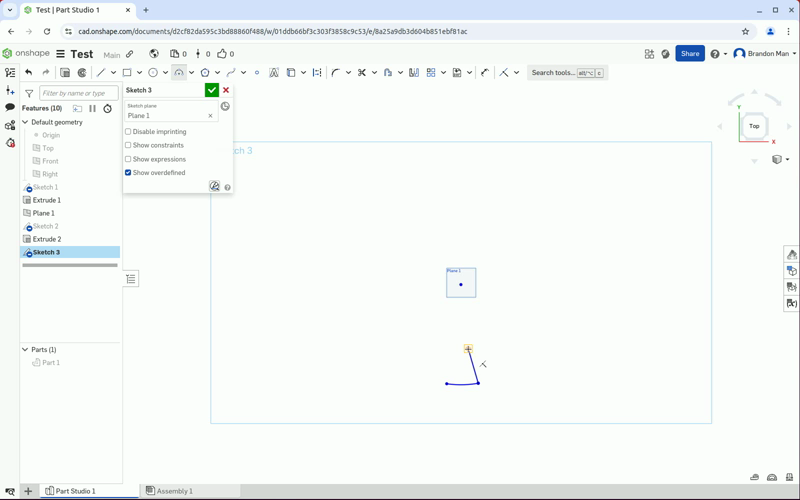
mouse_move(451, 347)
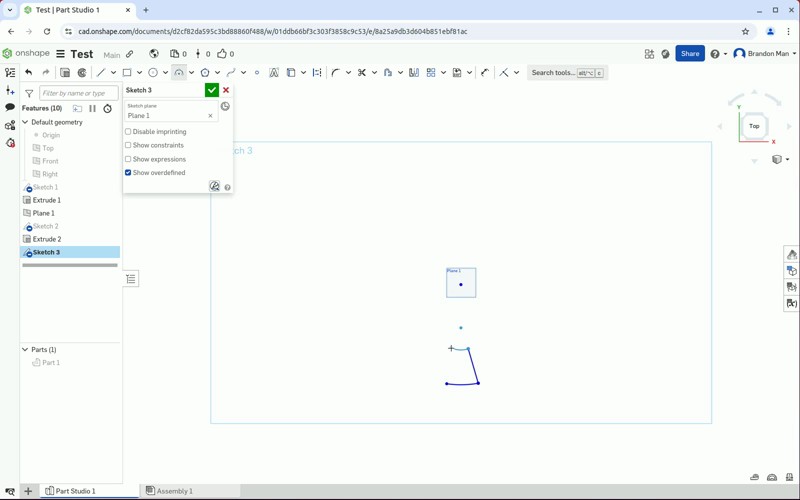
click(451, 347)
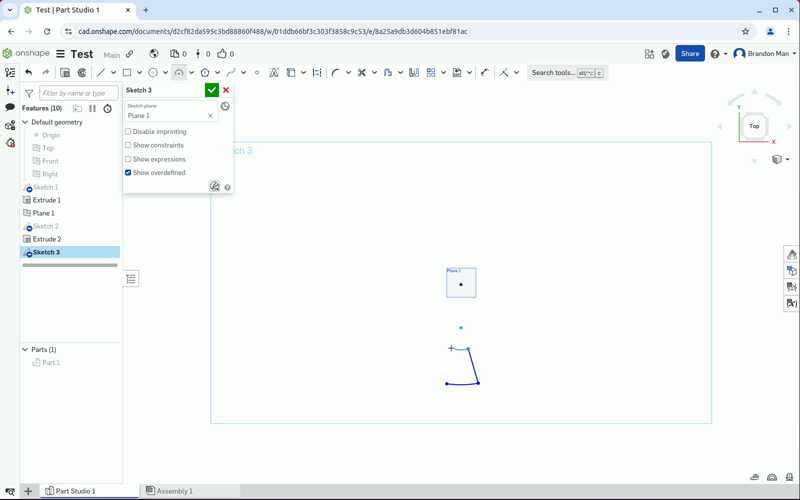
mouse_move(459, 349)
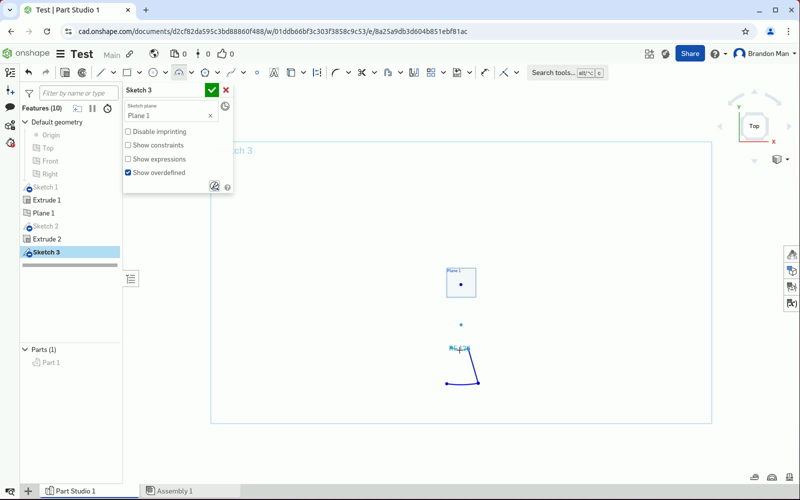
click(459, 349)
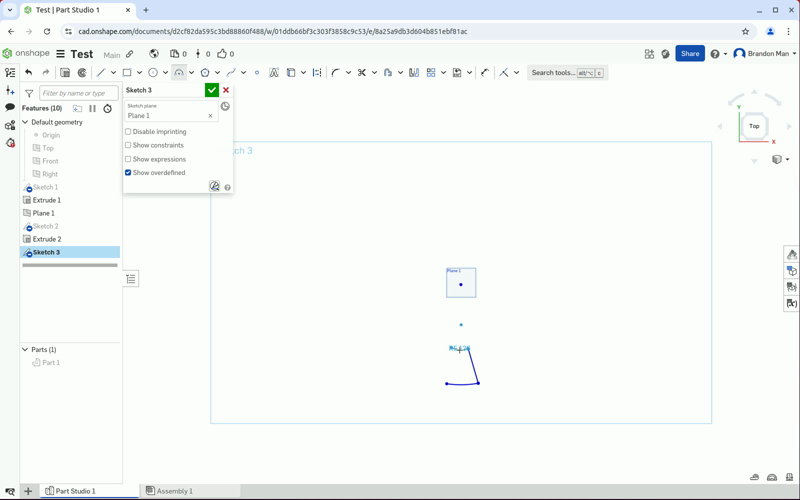
key_up(shift)
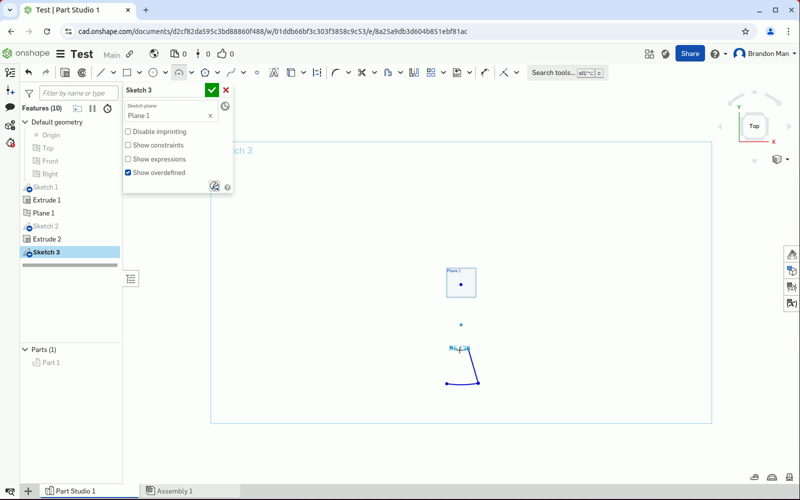
key(esc)
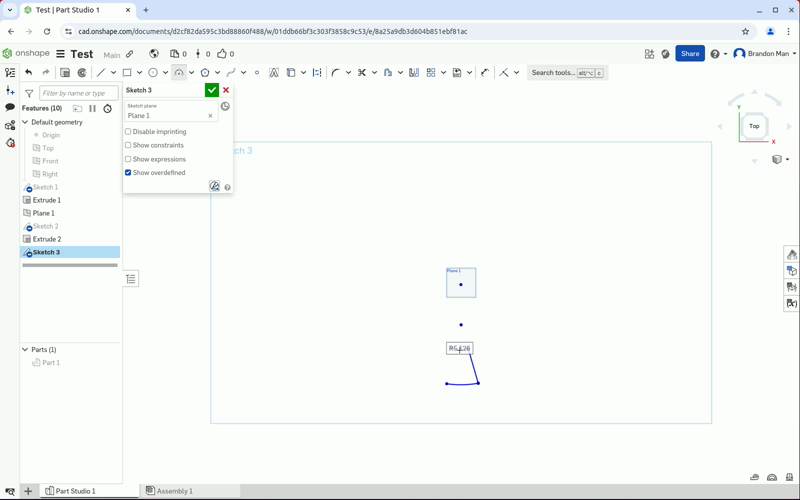
key(l)
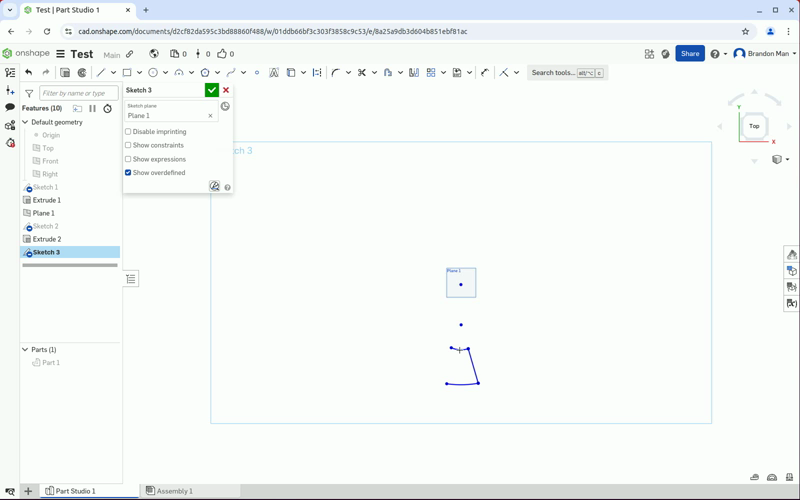
mouse_move(451, 347)
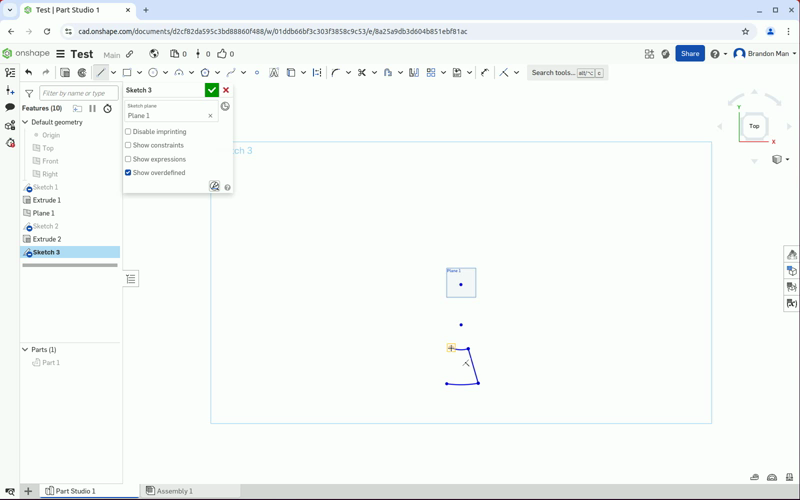
click(451, 347)
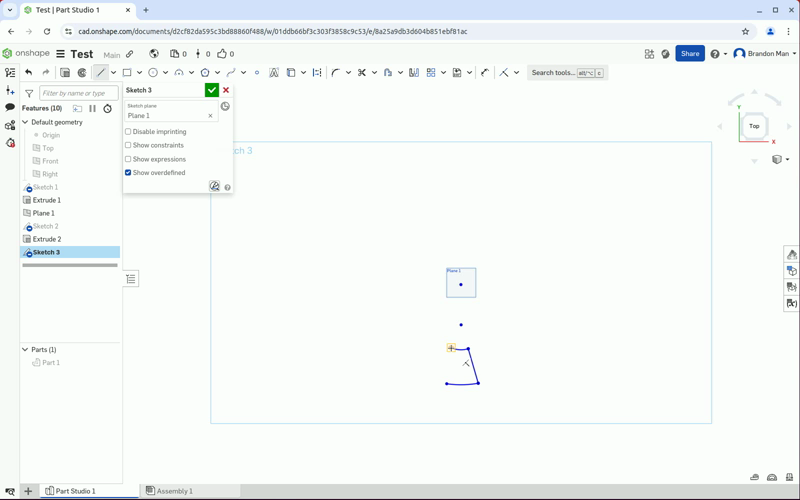
mouse_move(481, 347)
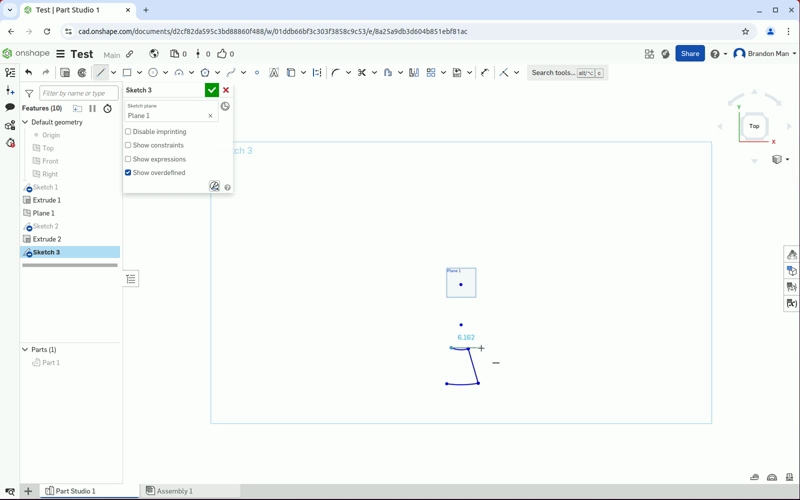
key_down(shift)
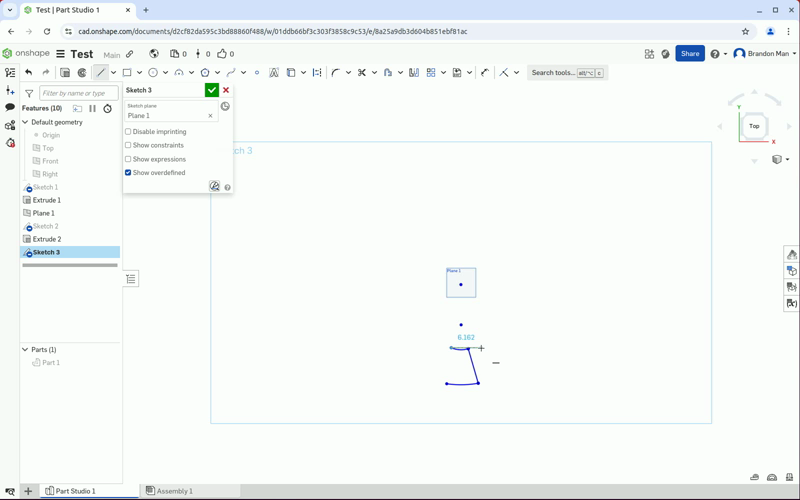
mouse_move(446, 383)
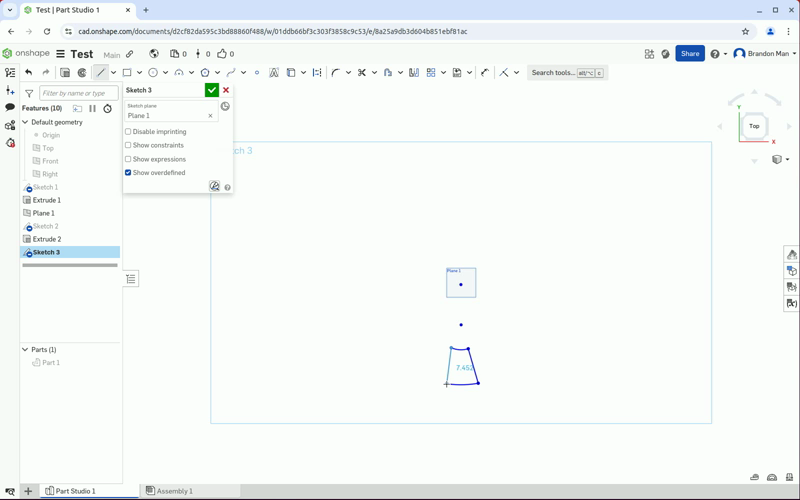
key_up(shift)
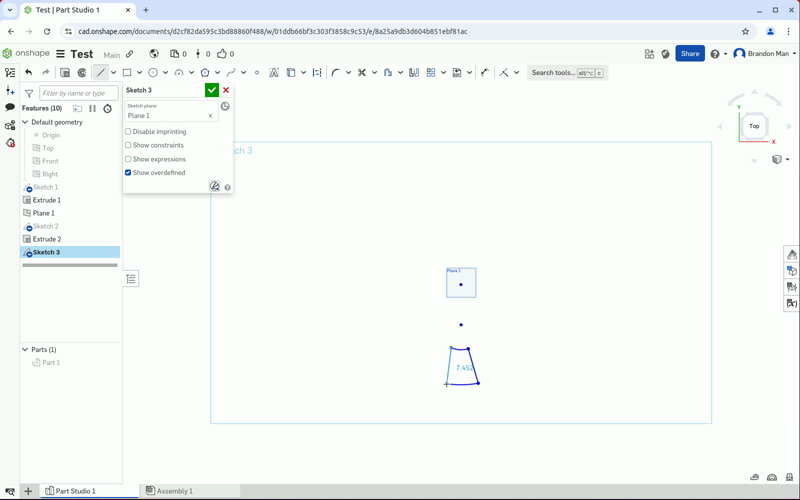
click(446, 383)
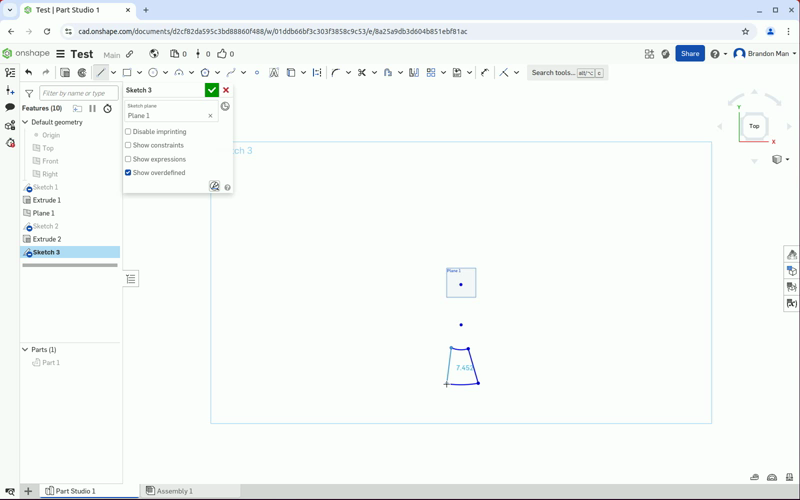
key(esc)
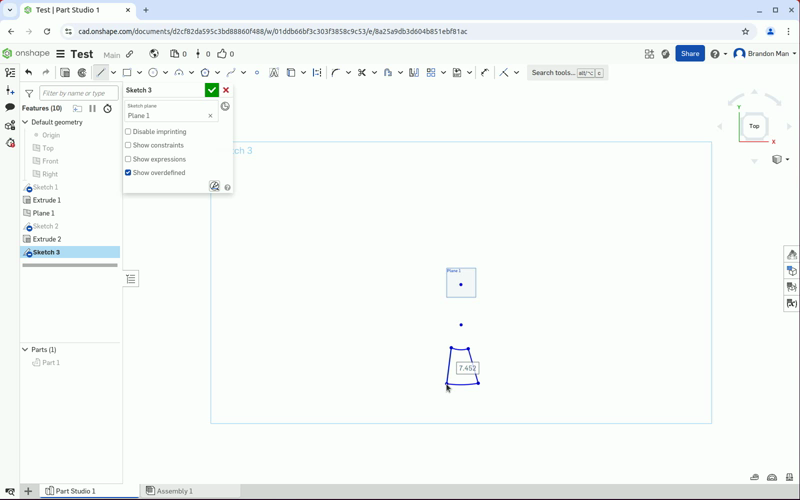
mouse_move(457, 358)
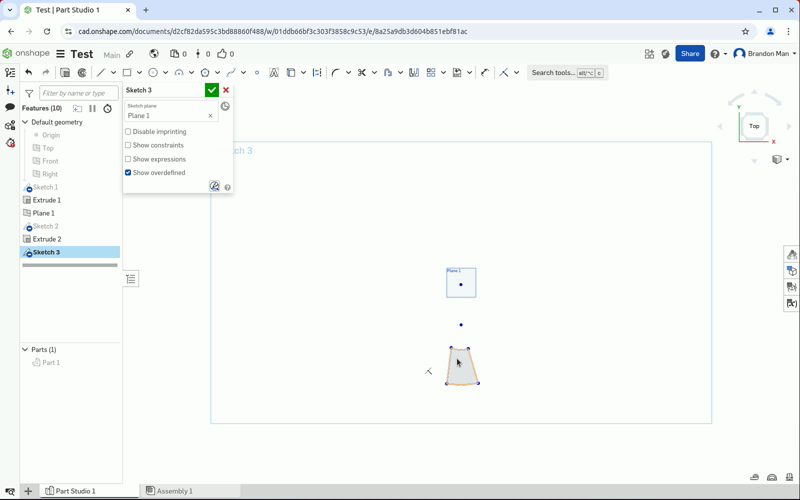
scroll(6)
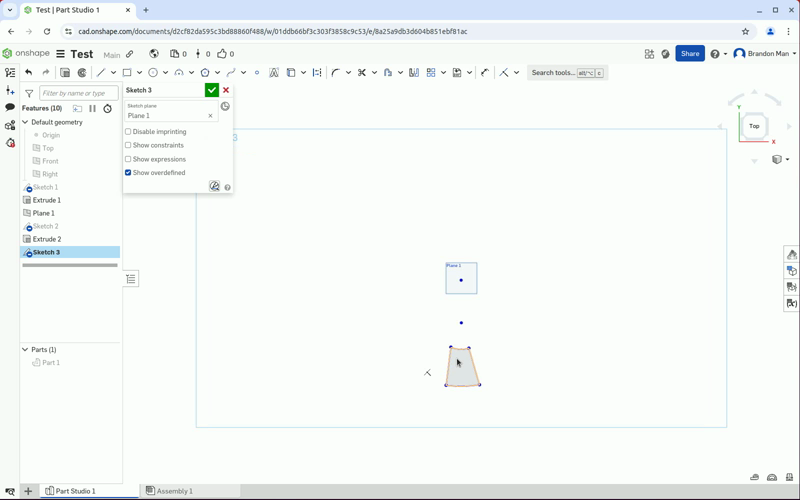
scroll(6)
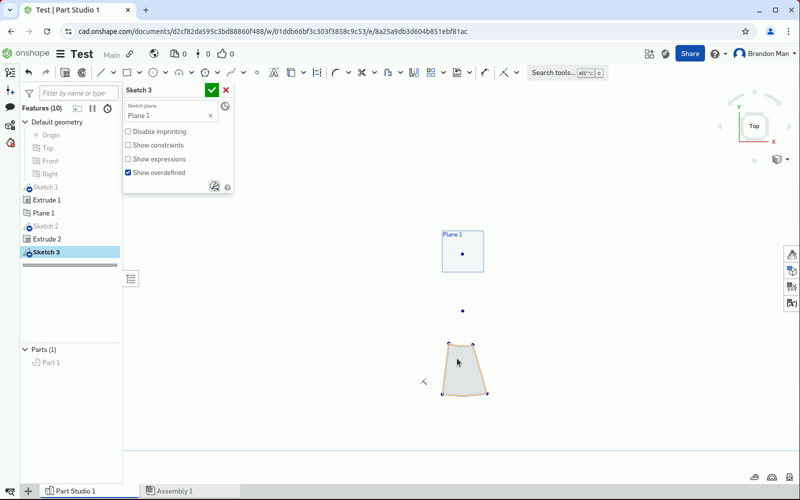
scroll(6)
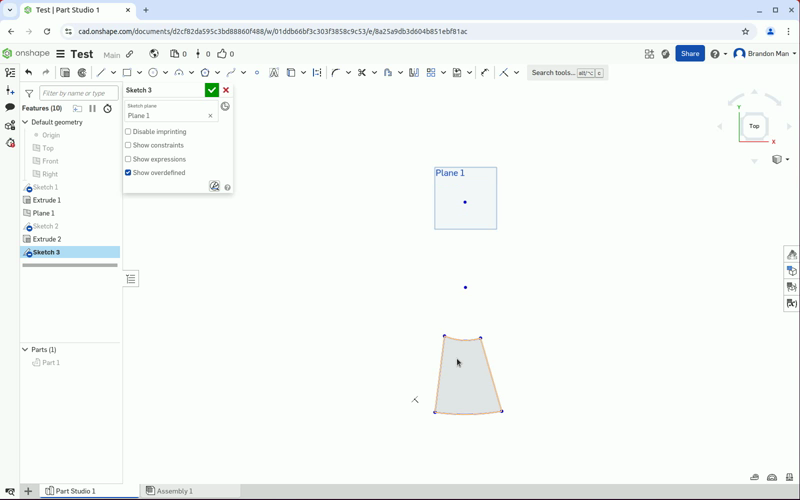
scroll(6)
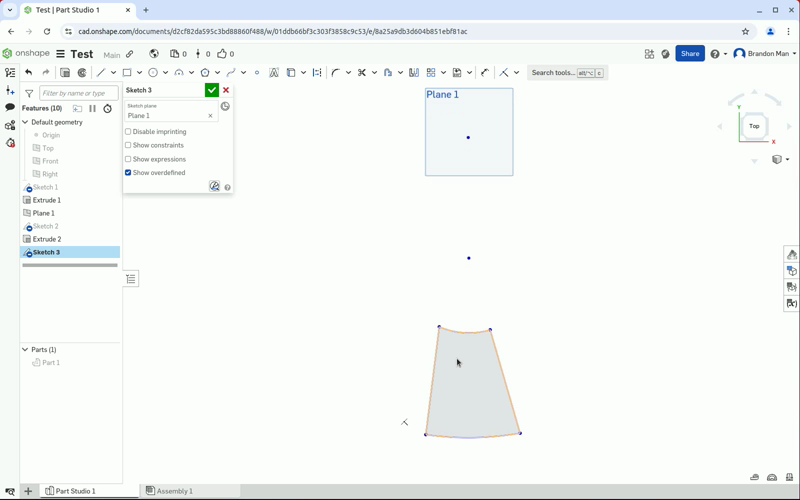
scroll(6)
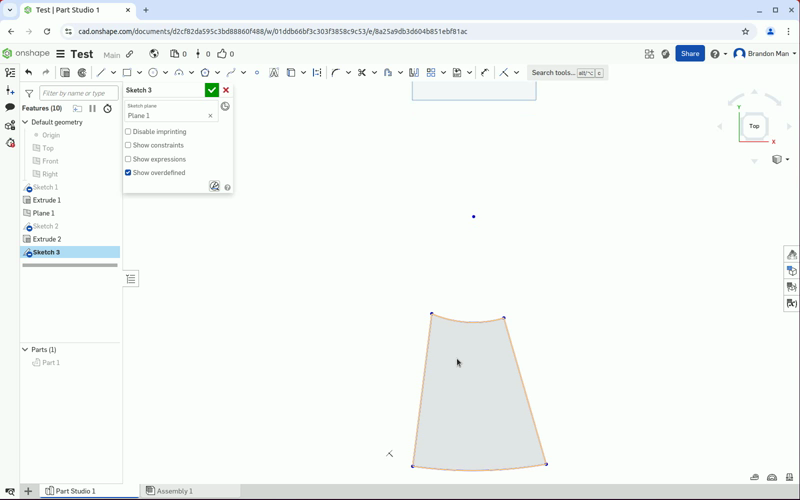
scroll(6)
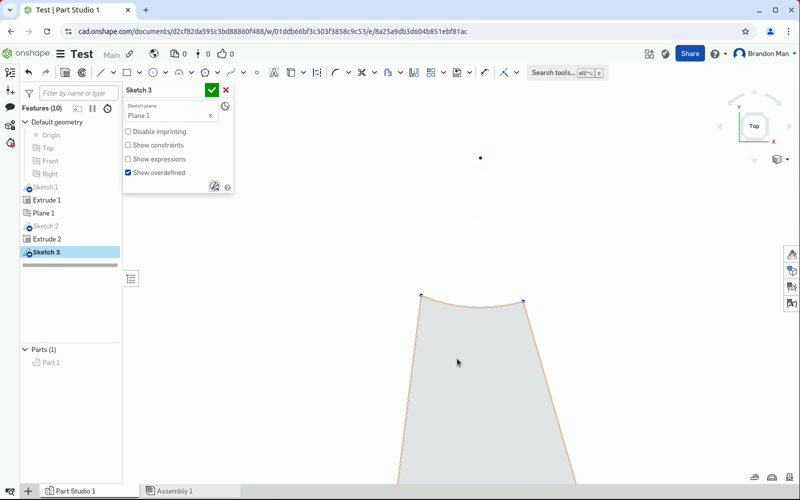
scroll(6)
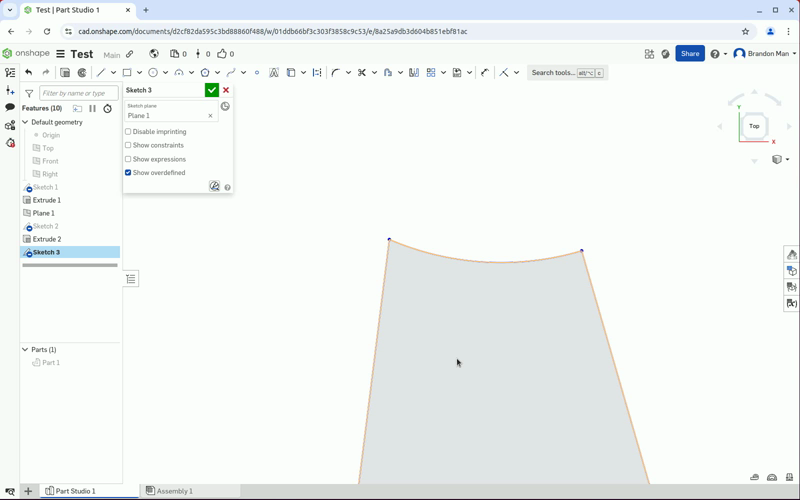
click(457, 358)
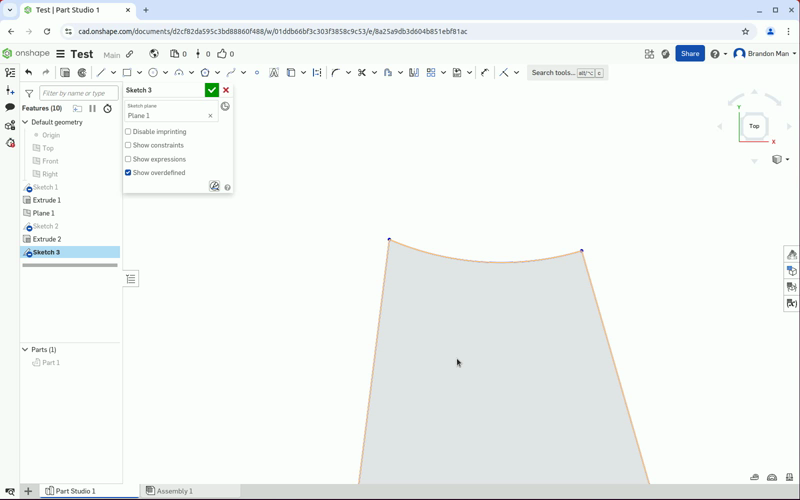
scroll(-6)
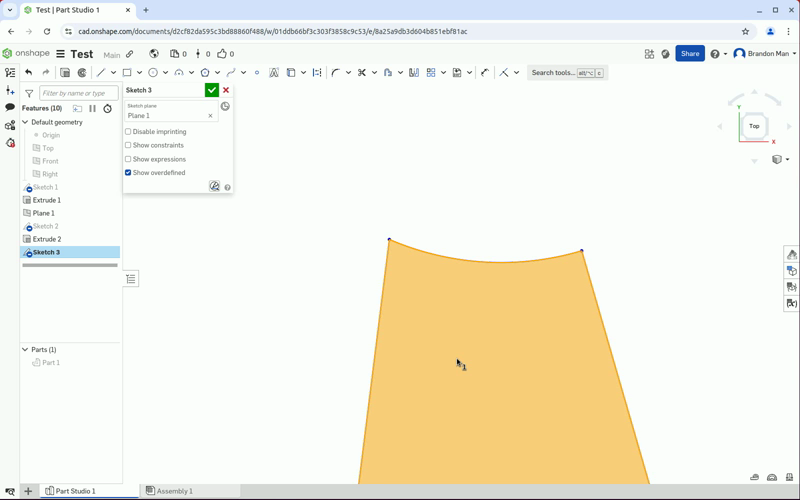
scroll(-6)
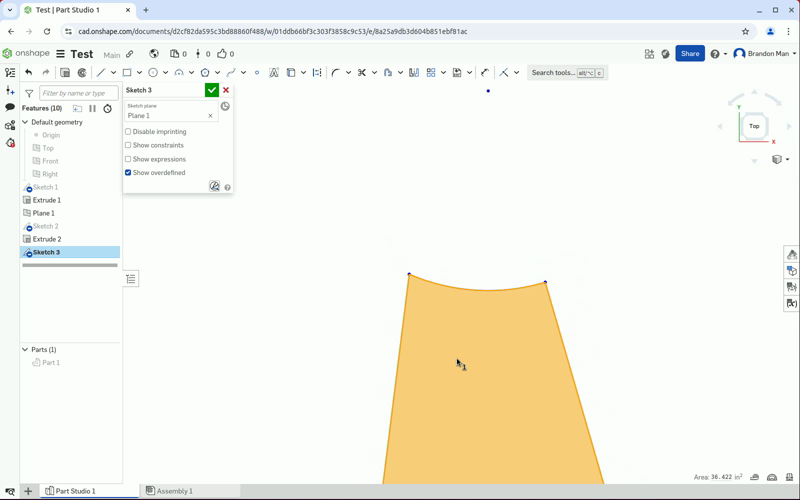
scroll(-6)
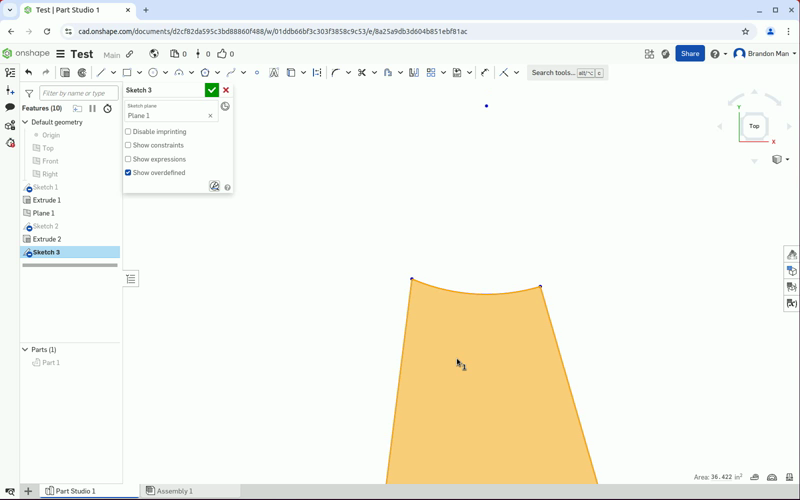
scroll(-6)
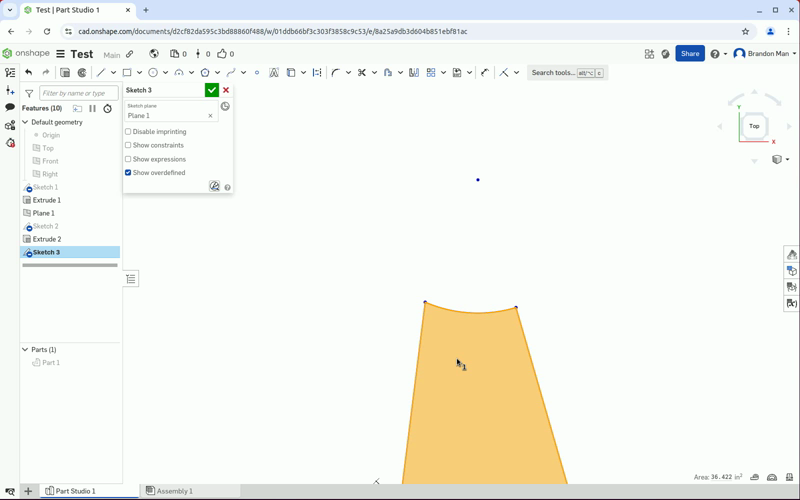
scroll(-6)
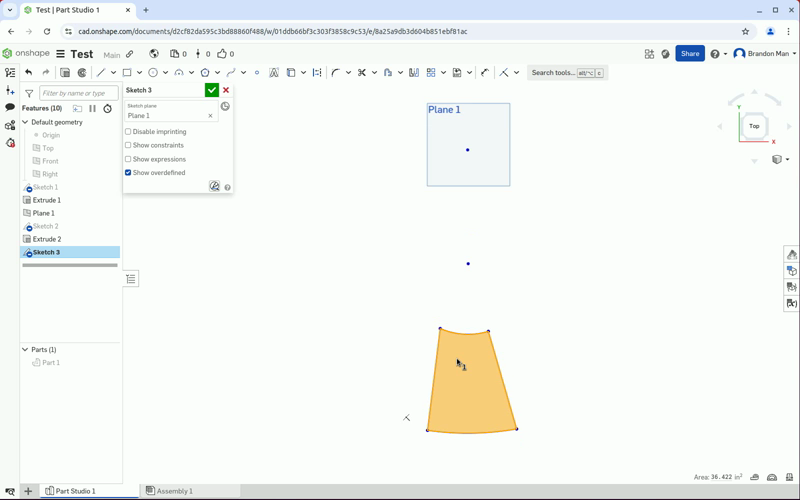
scroll(-6)
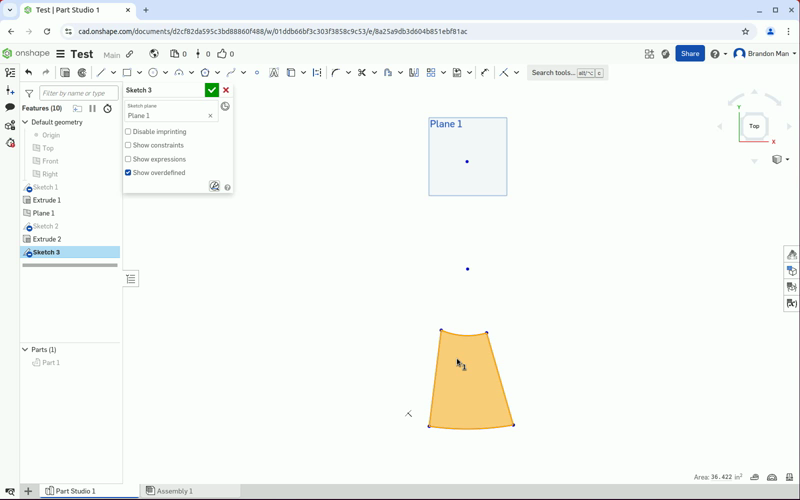
scroll(-6)
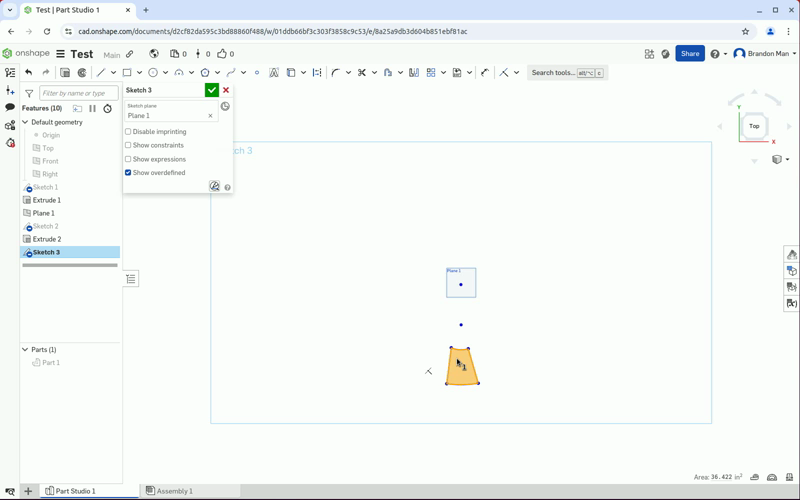
mouse_move(73, 352)
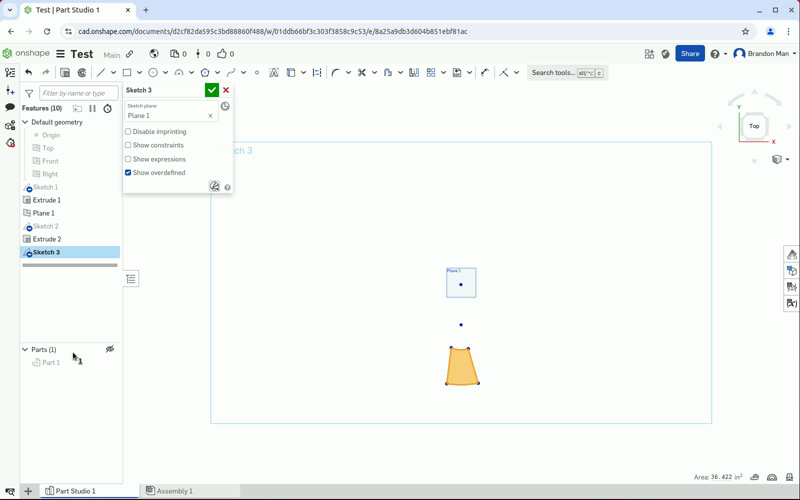
key(shift+y)
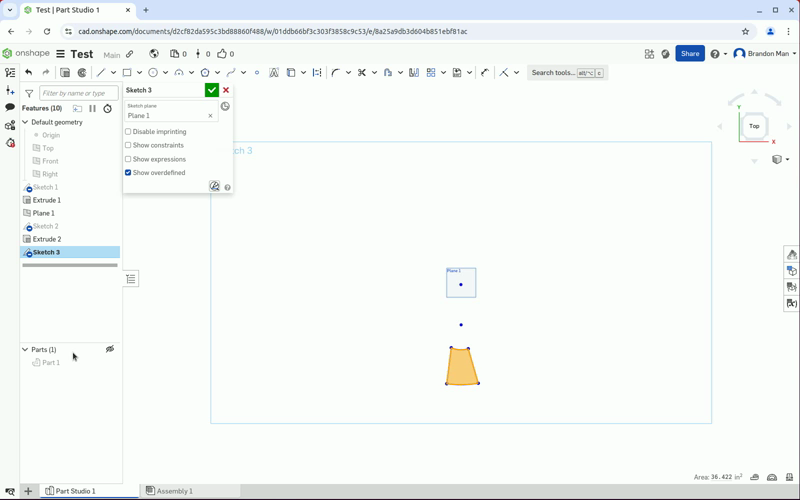
key(shift+e)
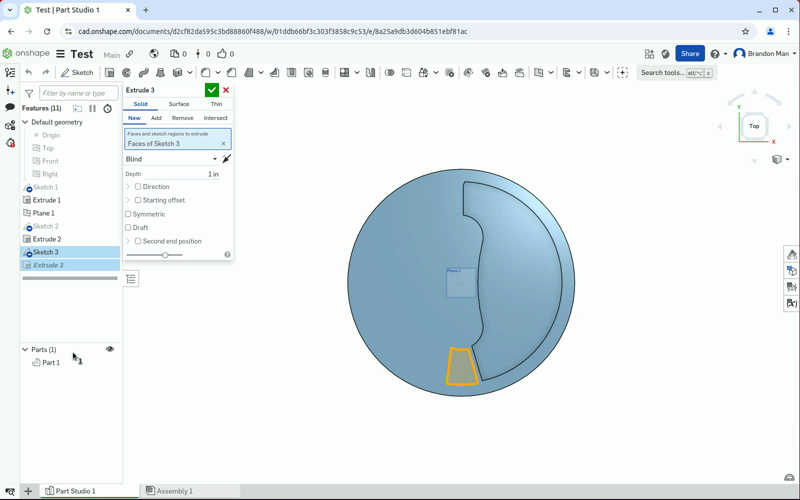
mouse_move(143, 106)
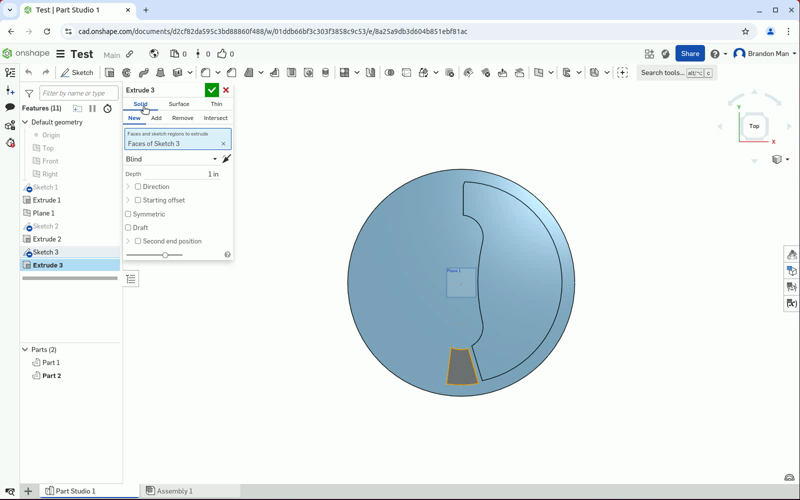
click(143, 106)
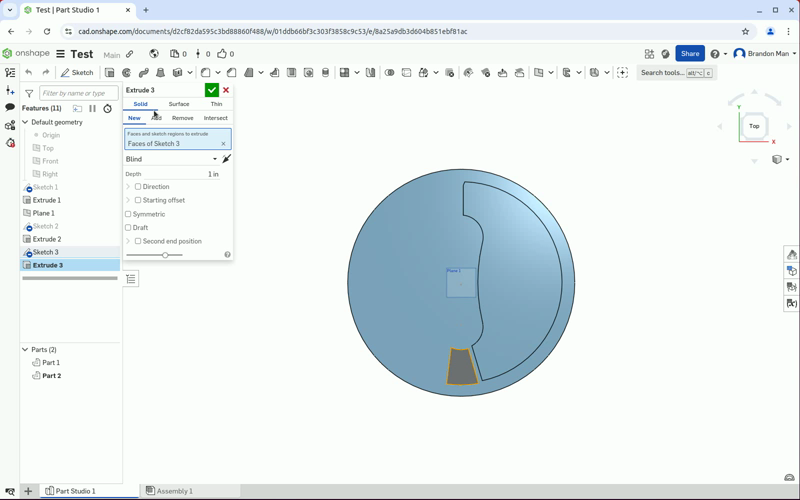
mouse_move(186, 120)
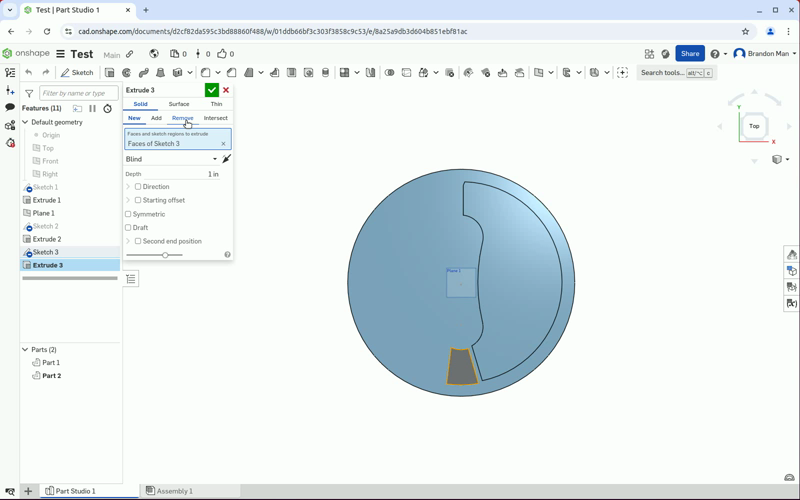
click(186, 120)
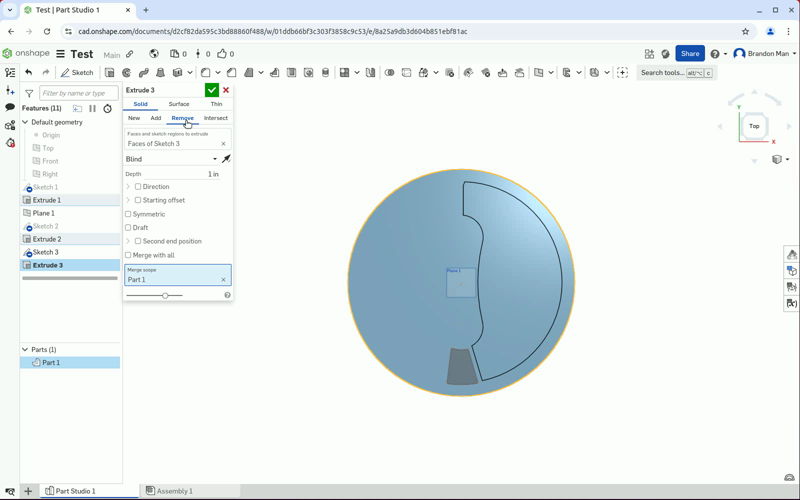
key(tab, 4)
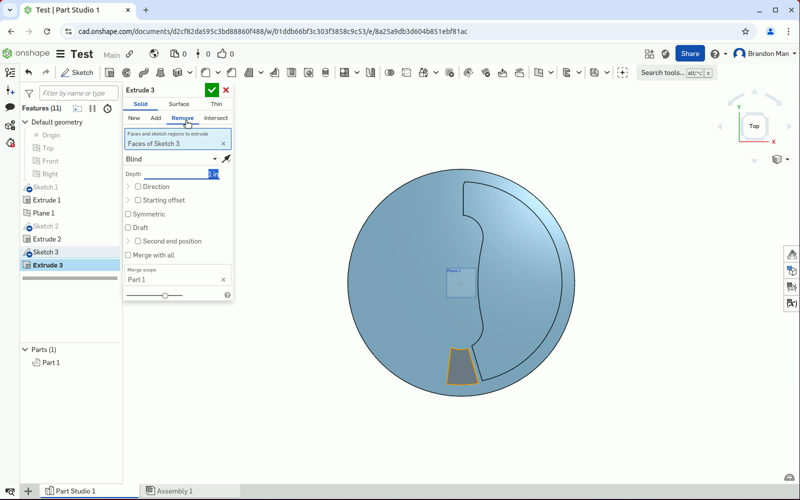
text(2.889)
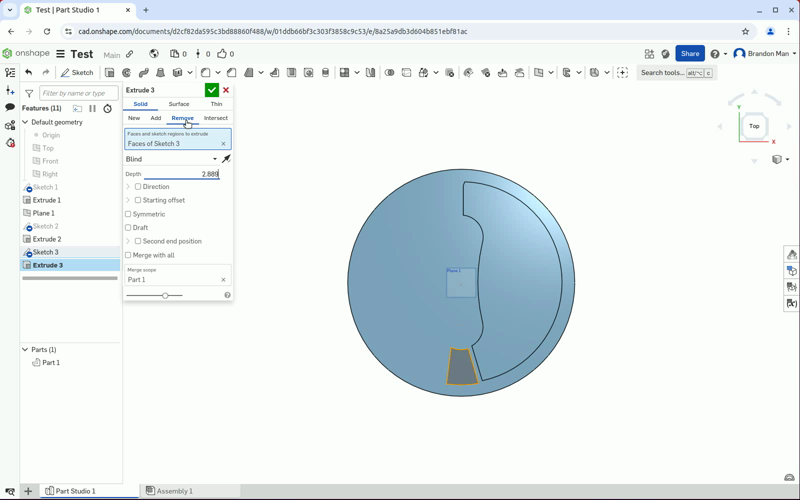
key(tab, 6)
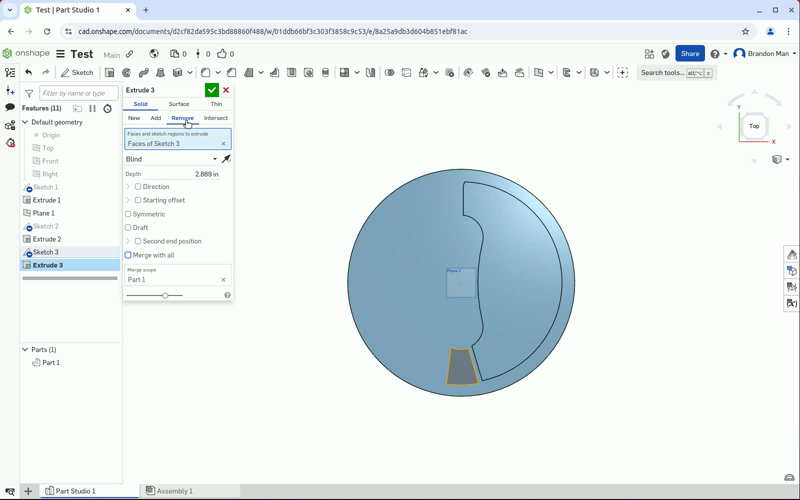
key(space)
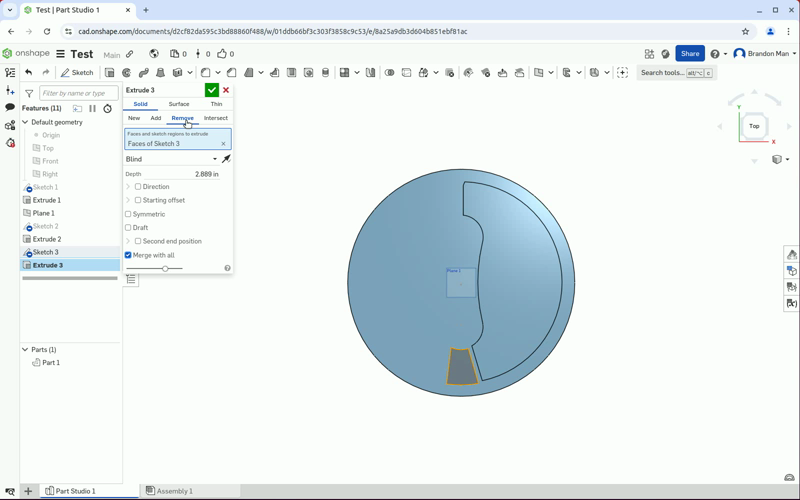
key(enter)
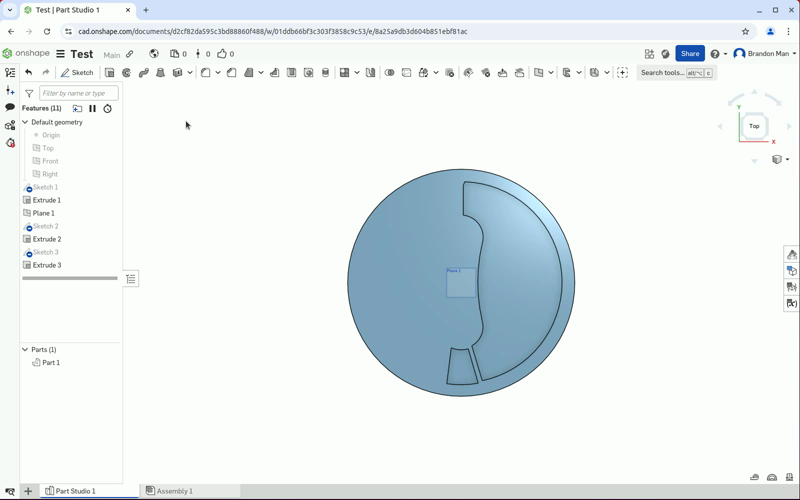
key(shift+h)
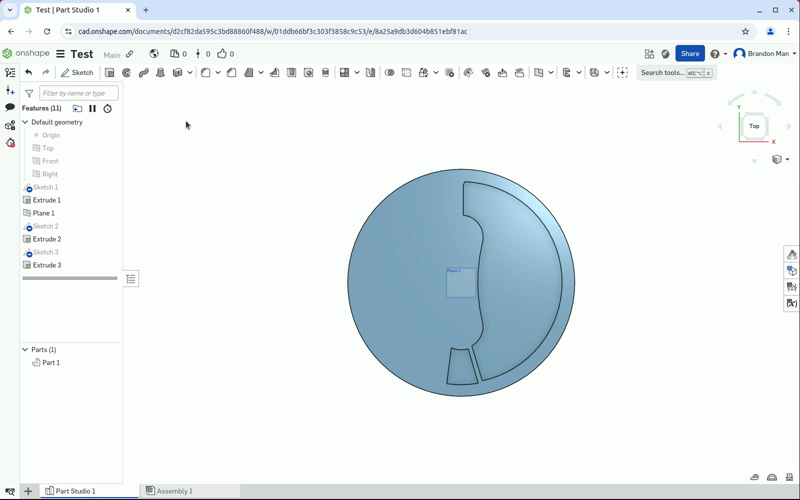
key(shift+h)
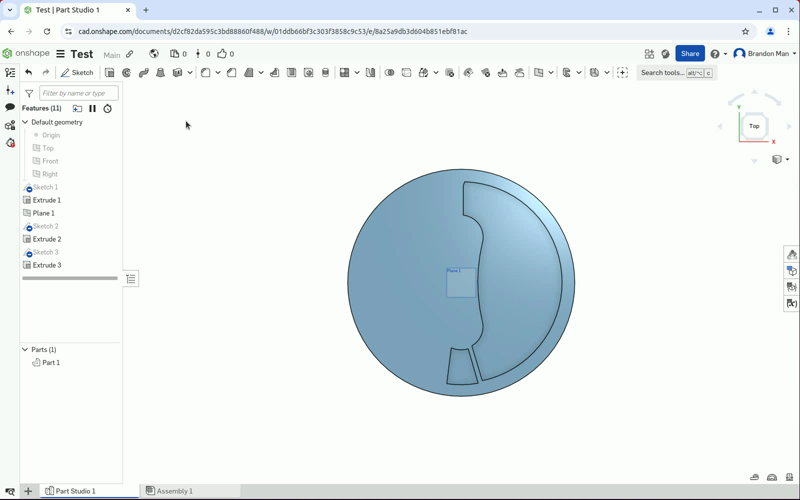
mouse_move(73, 189)
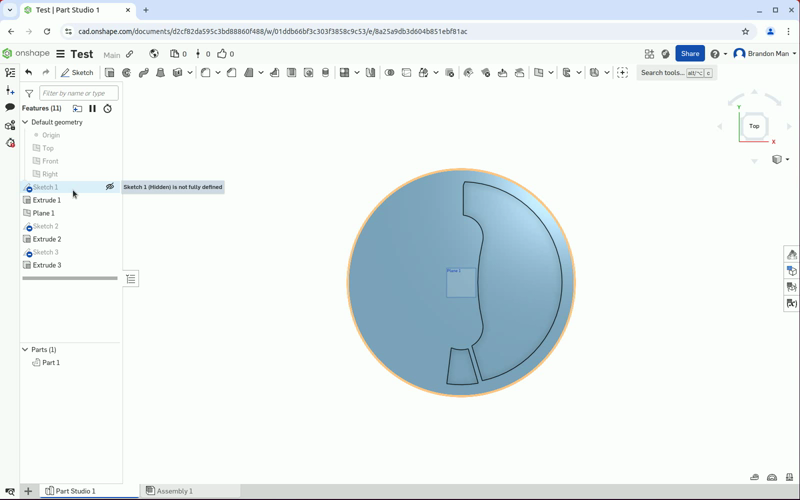
click(73, 189)
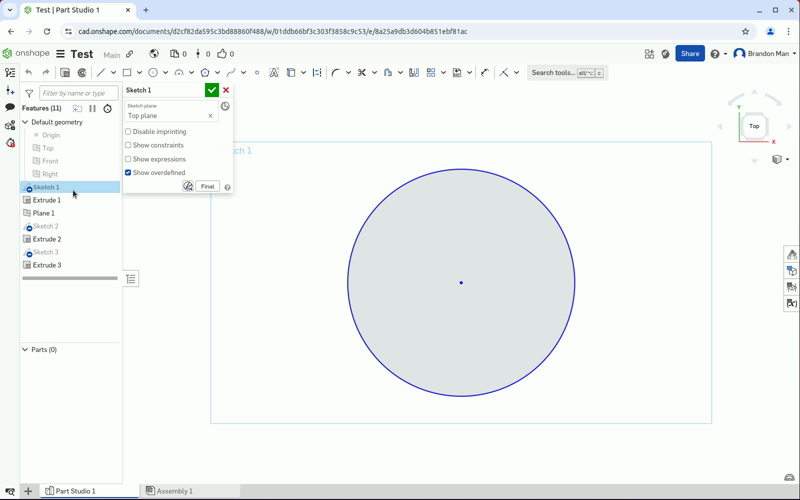
mouse_move(229, 92)
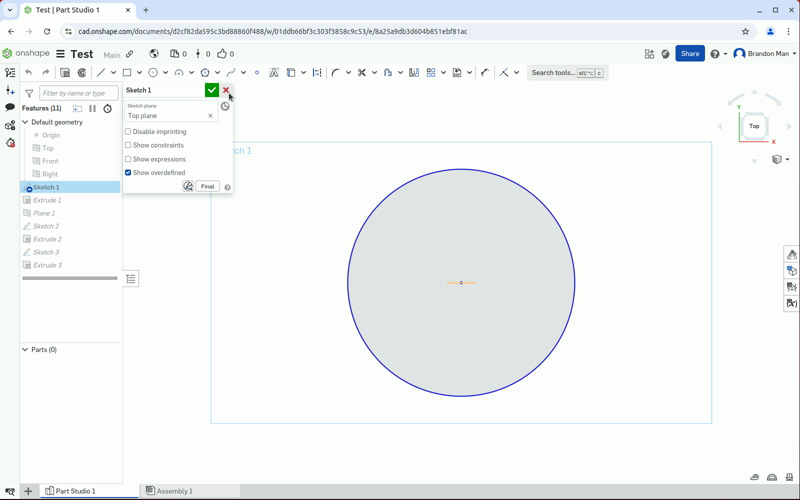
click(229, 92)
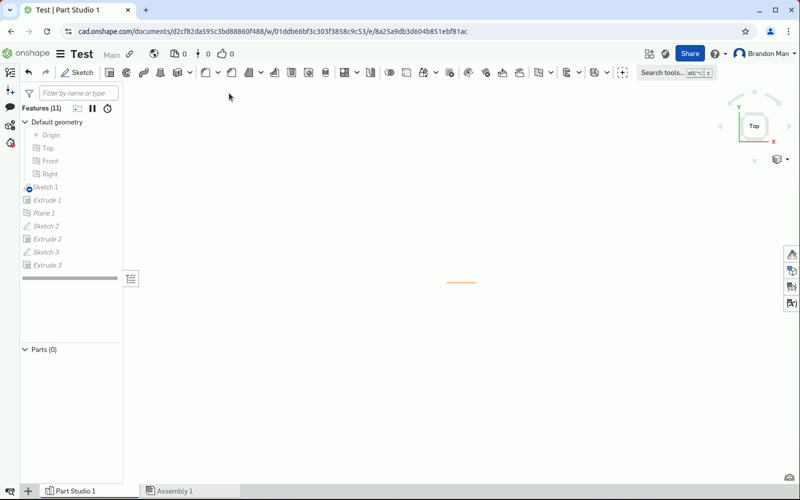
key(shift+s)
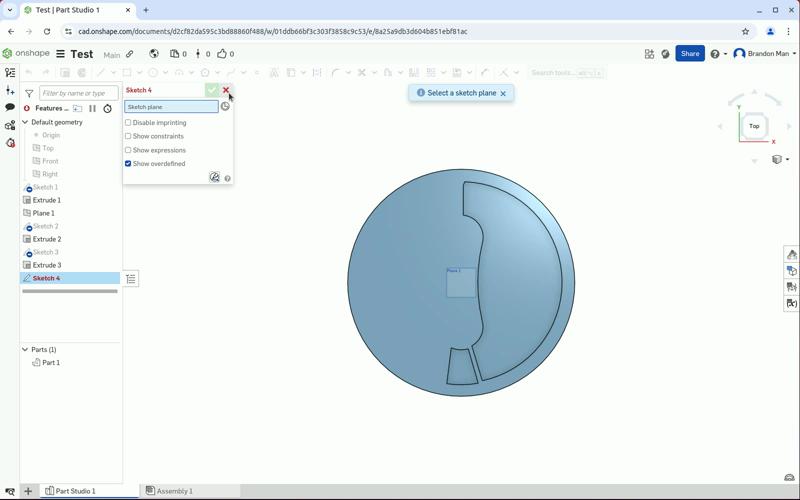
mouse_move(73, 215)
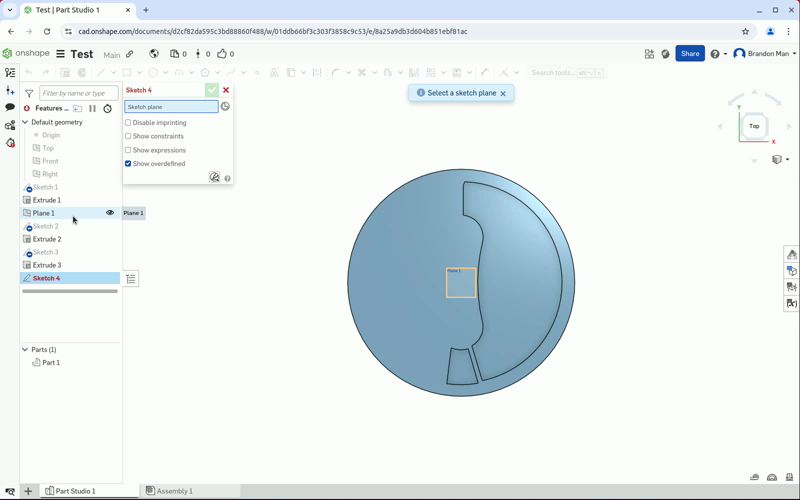
click(73, 215)
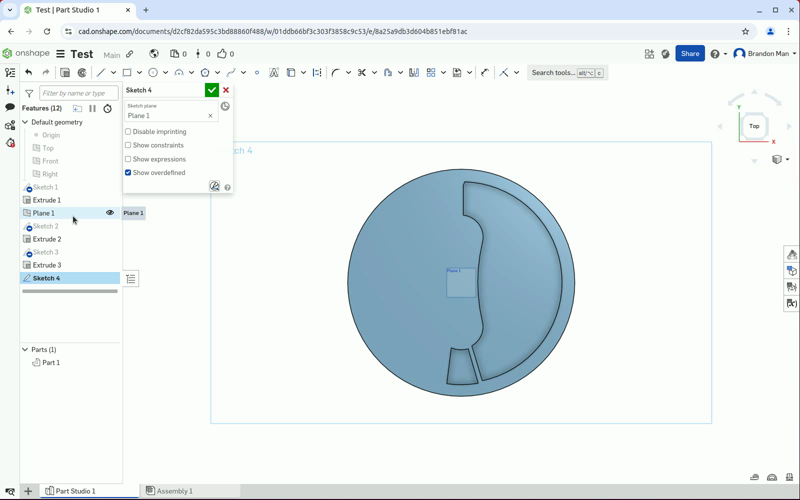
mouse_move(73, 352)
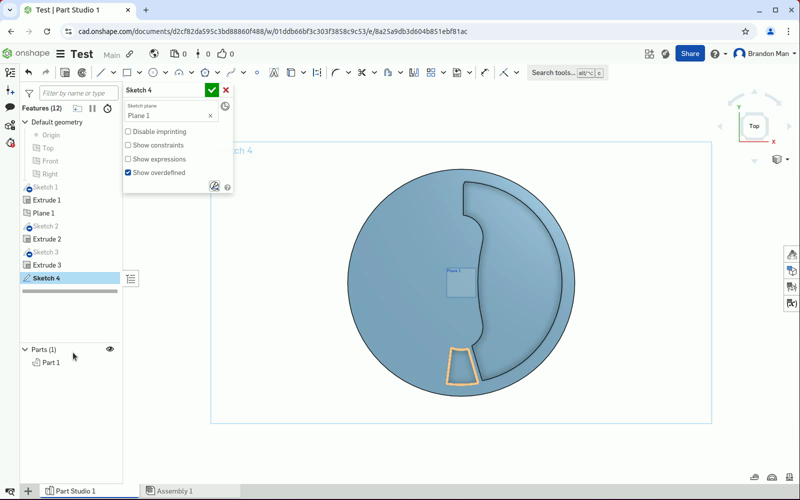
key(y)
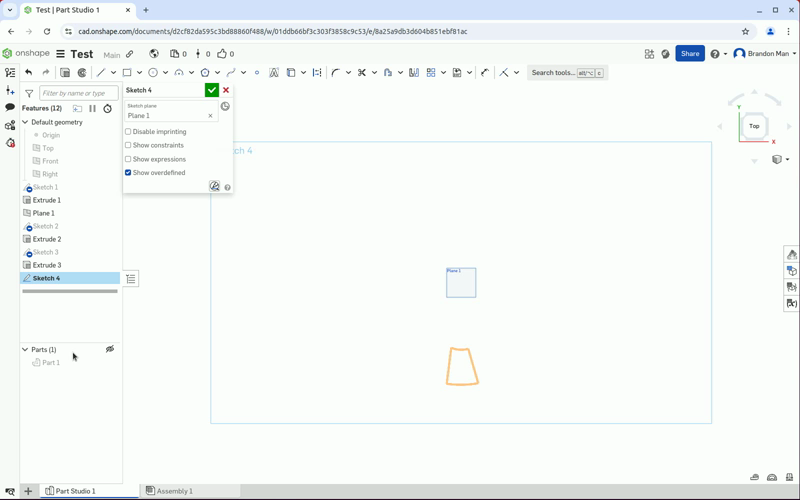
key(a)
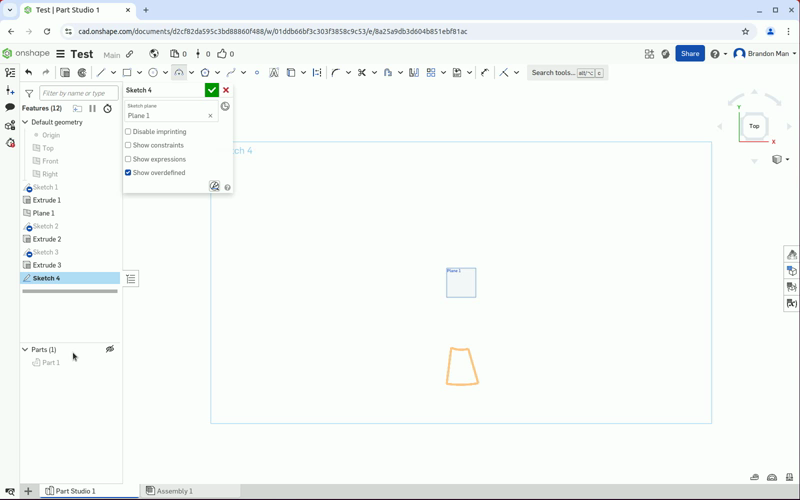
key_down(shift)
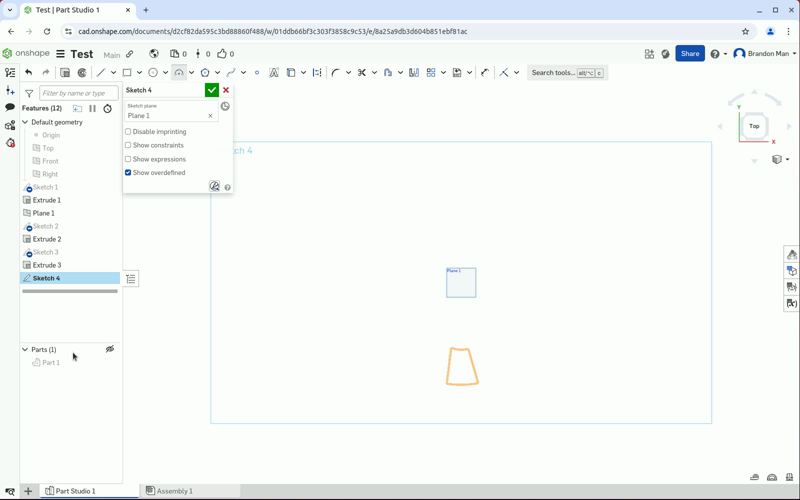
mouse_move(438, 322)
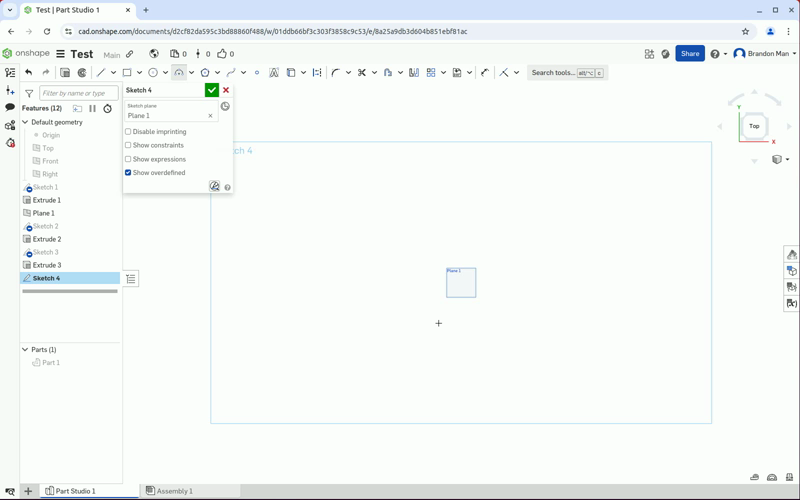
click(438, 322)
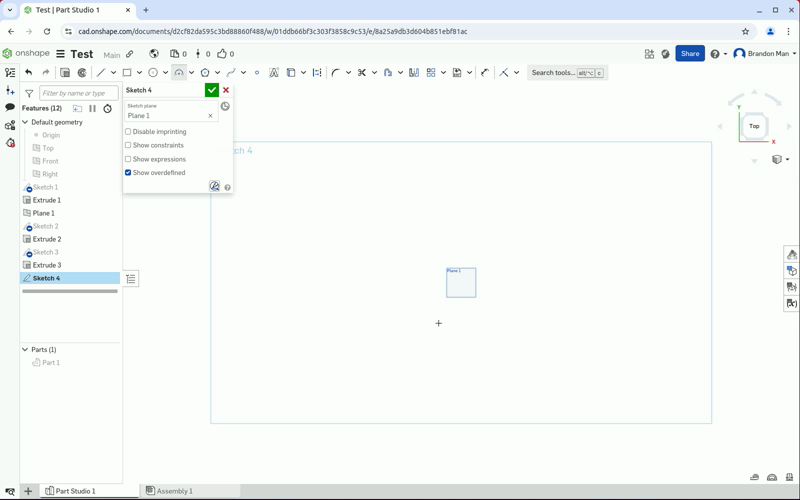
key_up(shift)
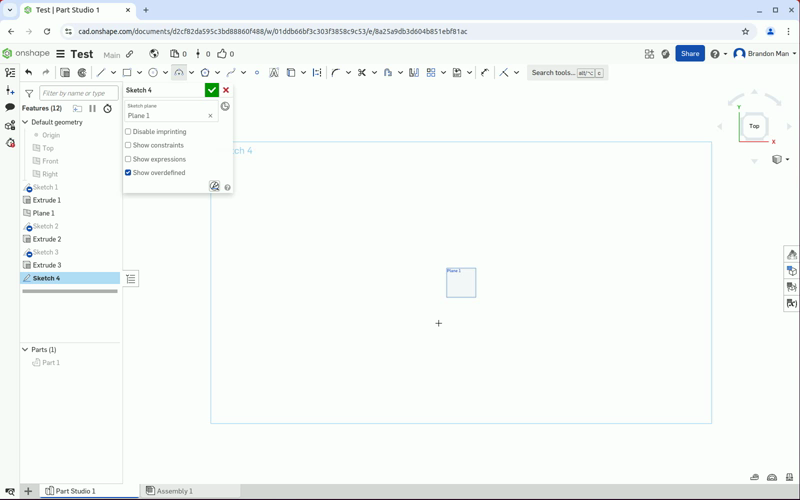
key_down(shift)
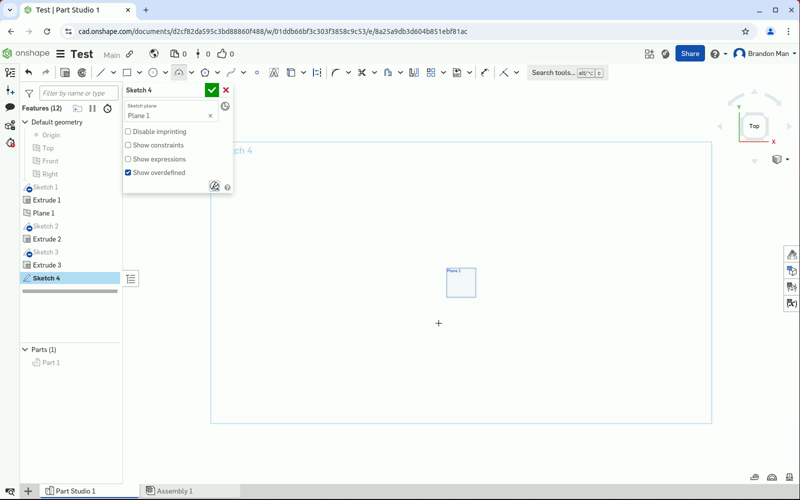
mouse_move(447, 345)
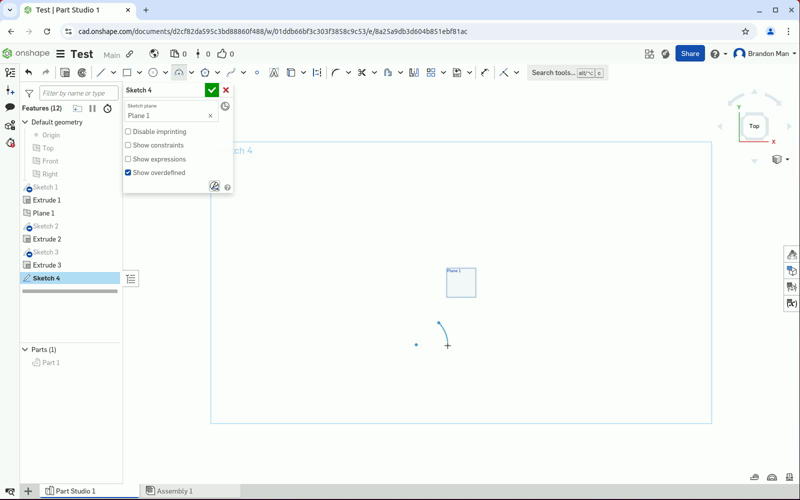
click(447, 345)
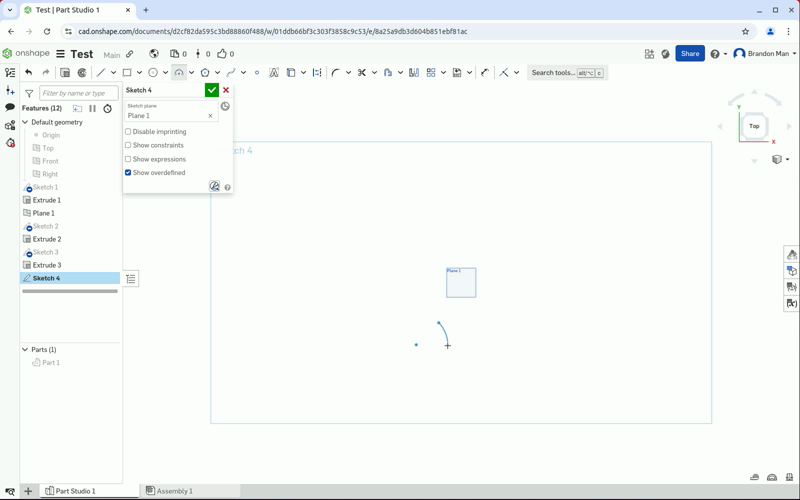
mouse_move(439, 335)
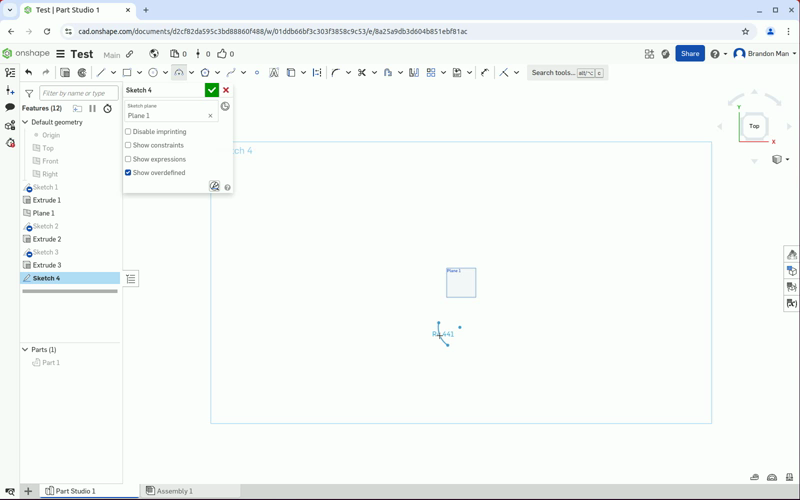
click(439, 335)
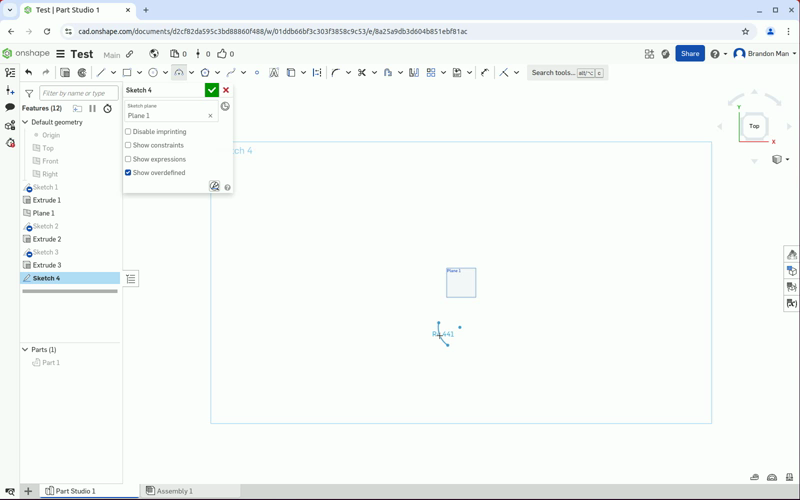
key_up(shift)
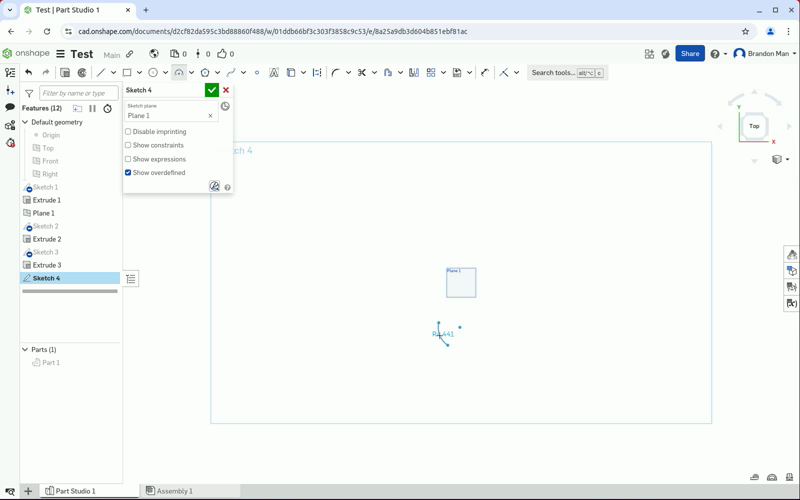
key(esc)
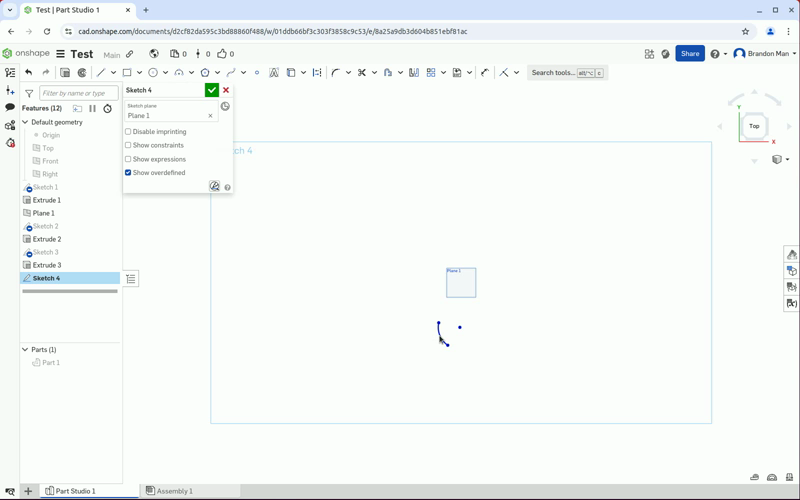
key(l)
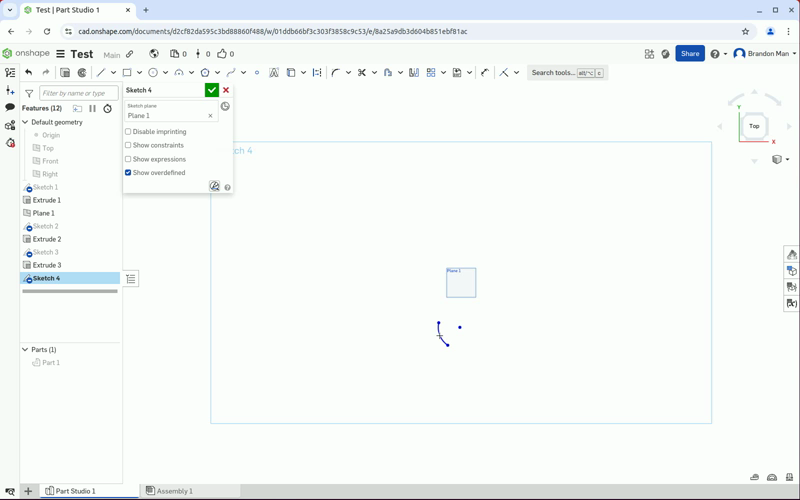
mouse_move(447, 345)
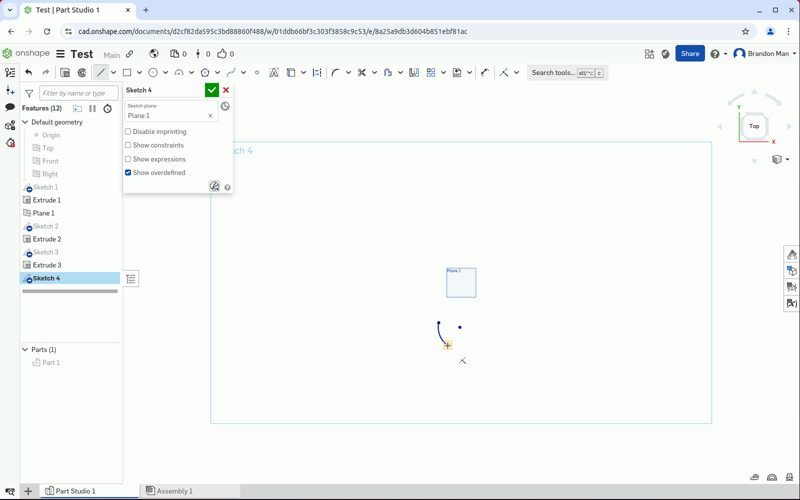
click(447, 345)
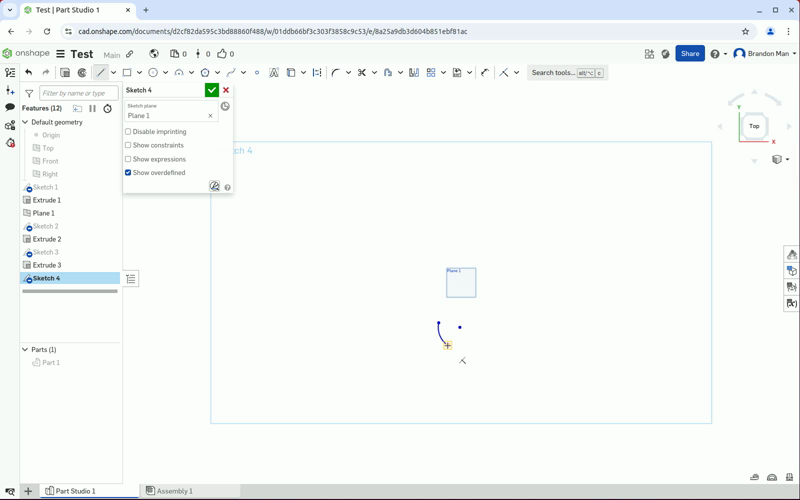
key_down(shift)
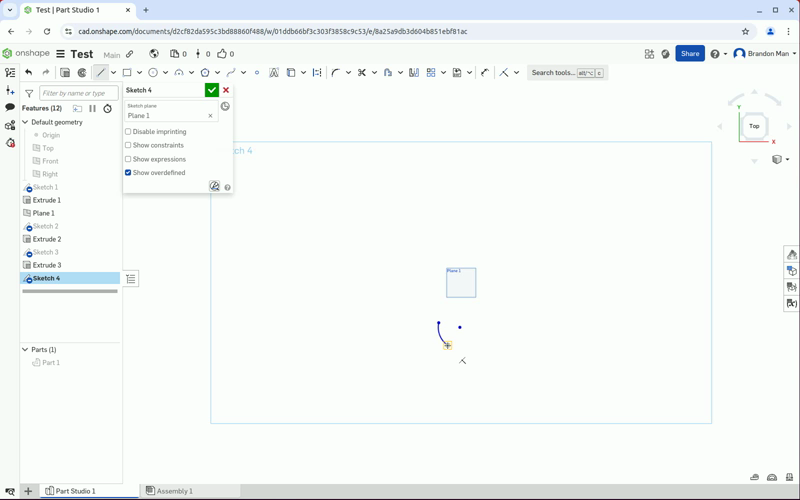
mouse_move(477, 345)
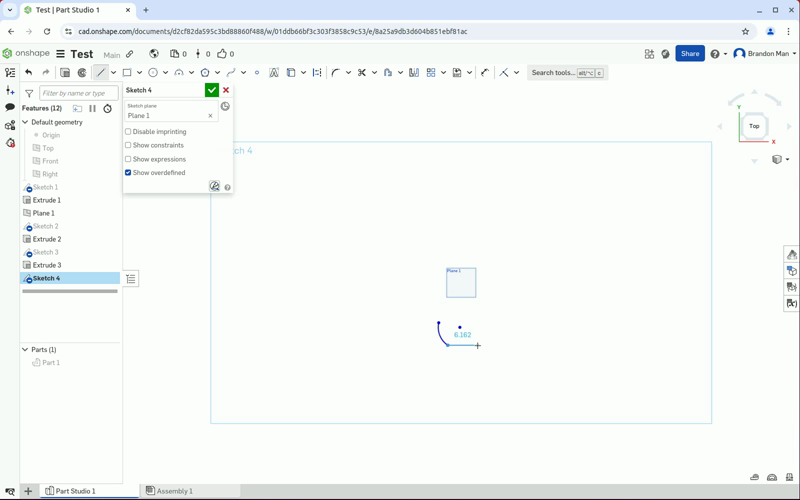
mouse_move(443, 382)
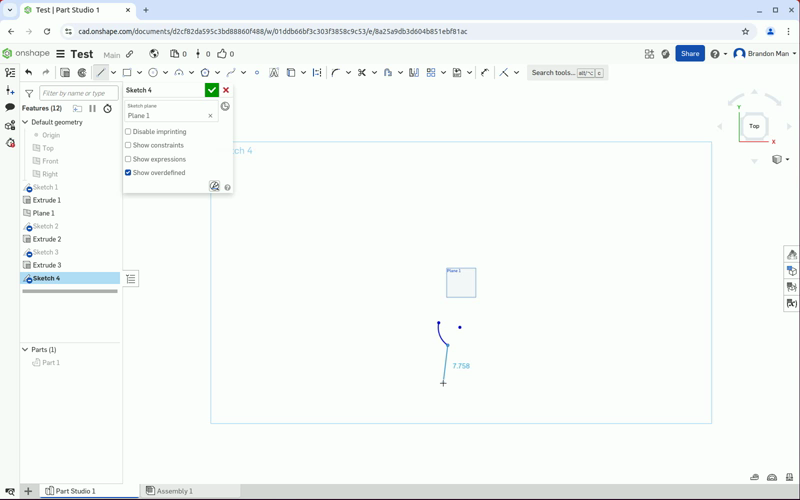
click(443, 382)
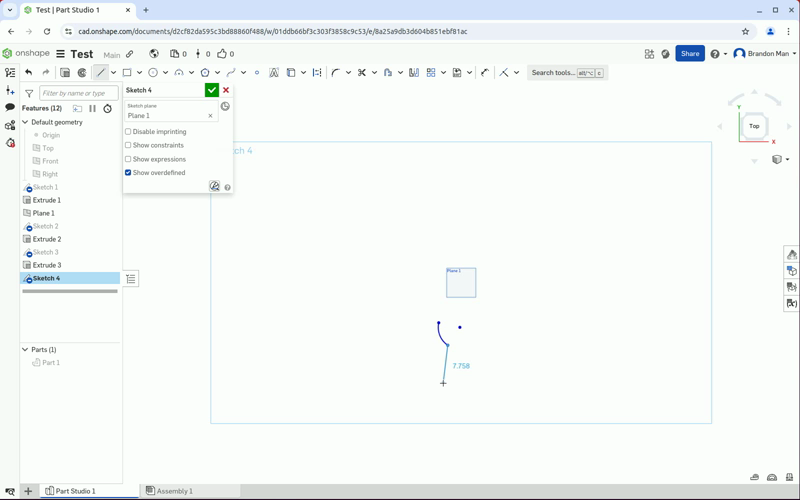
key_up(shift)
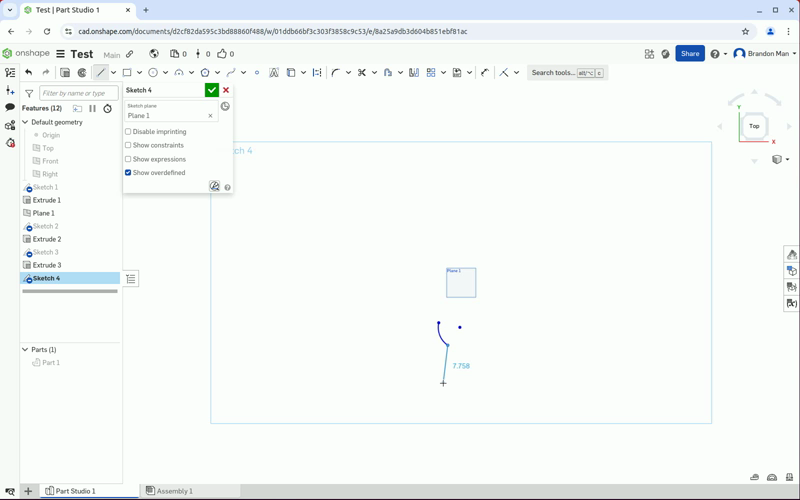
key(esc)
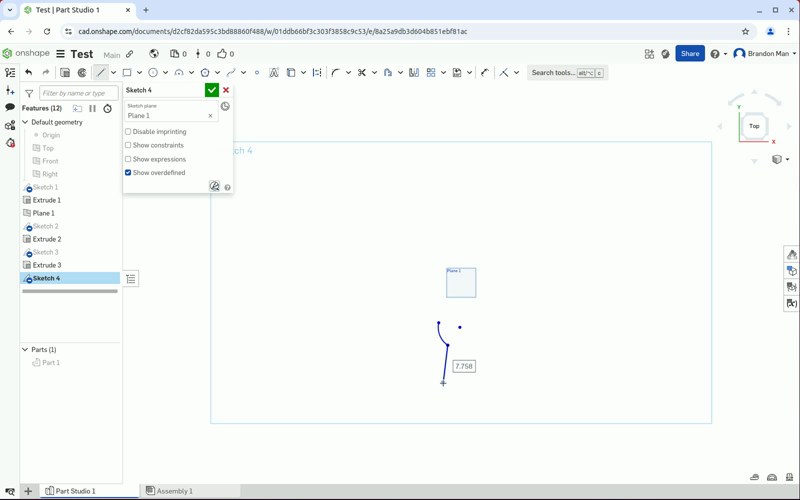
key(a)
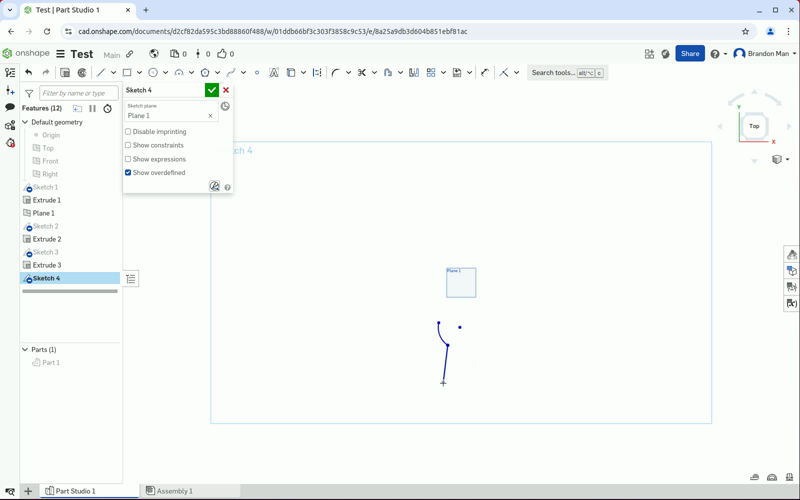
mouse_move(443, 382)
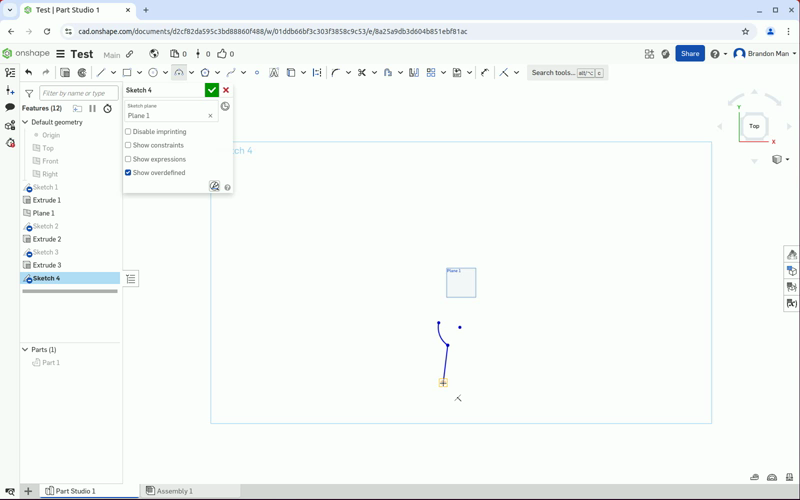
click(443, 382)
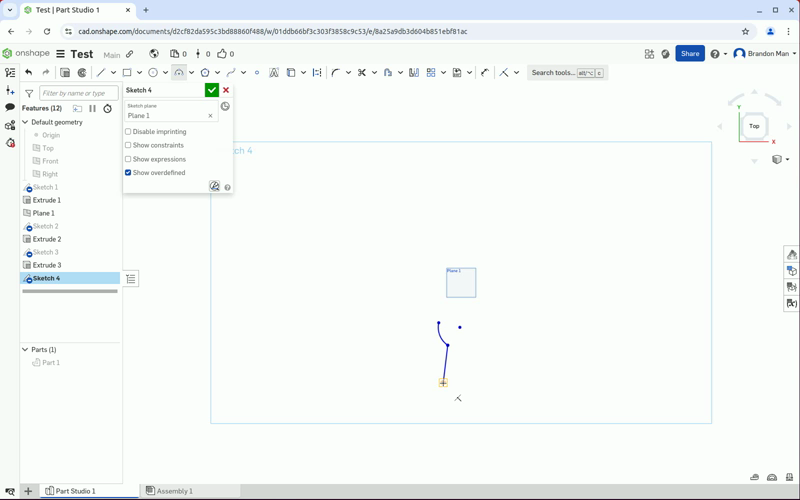
key_down(shift)
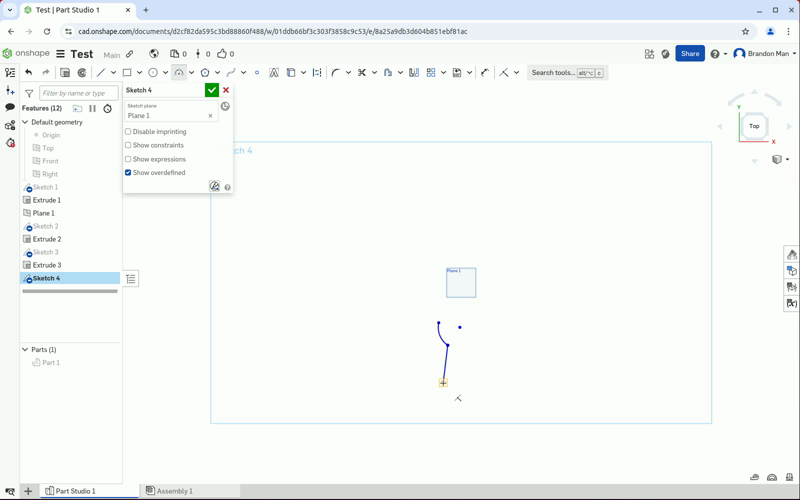
mouse_move(459, 181)
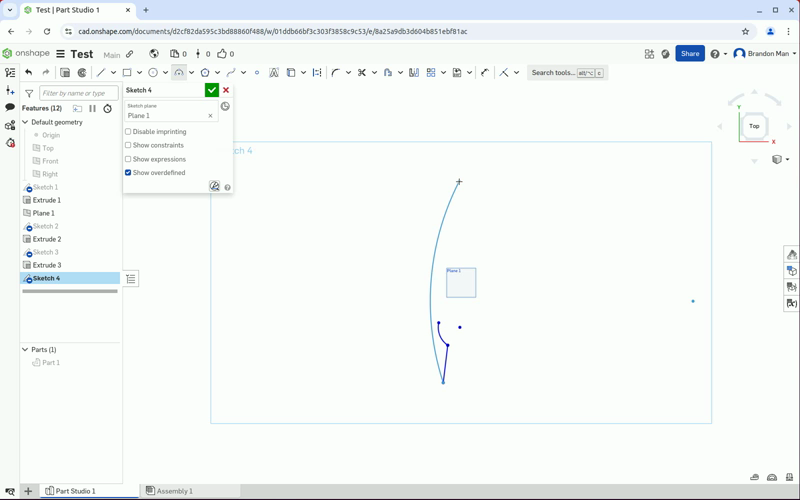
click(459, 181)
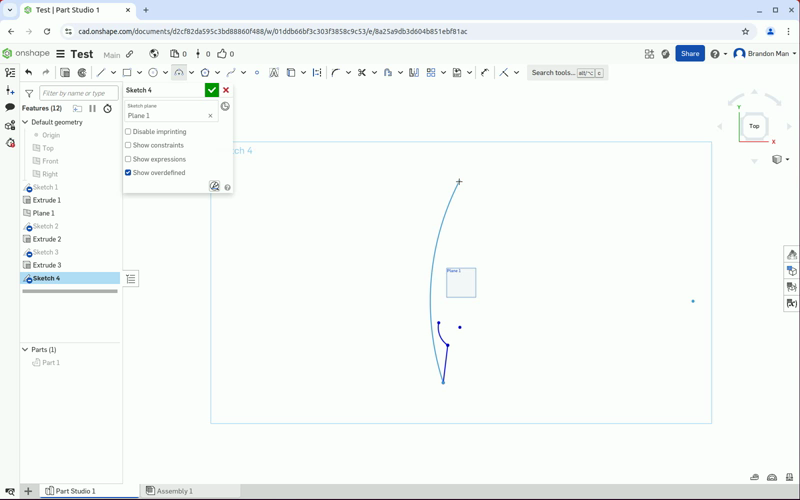
mouse_move(359, 274)
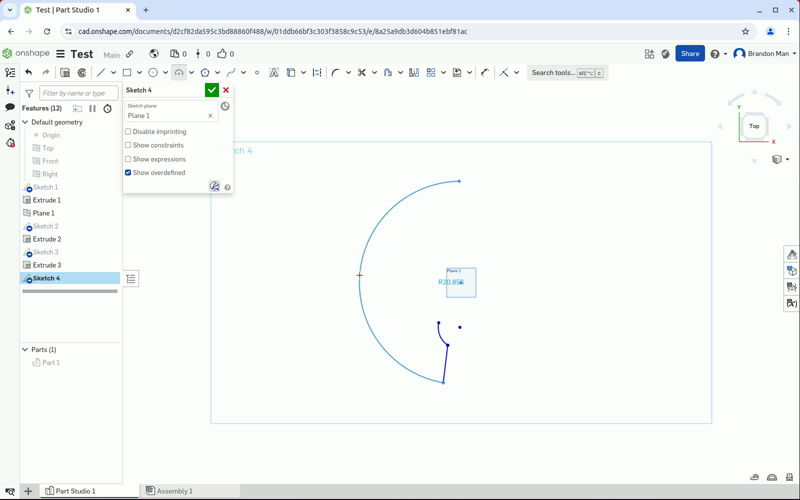
click(359, 274)
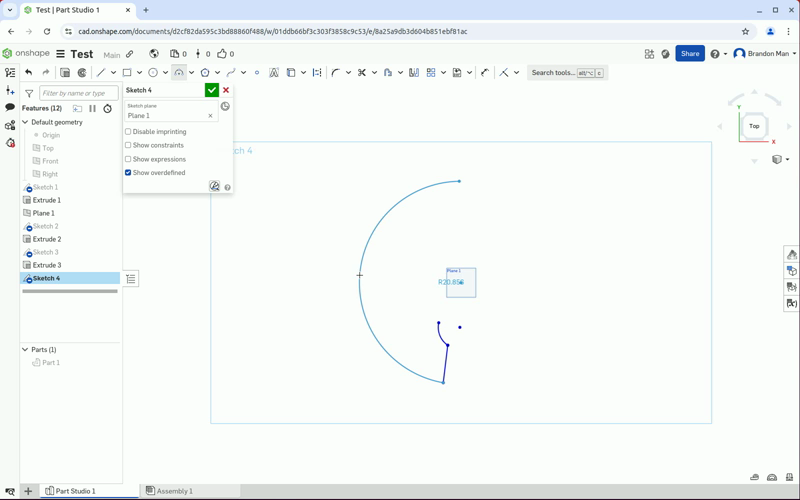
key_up(shift)
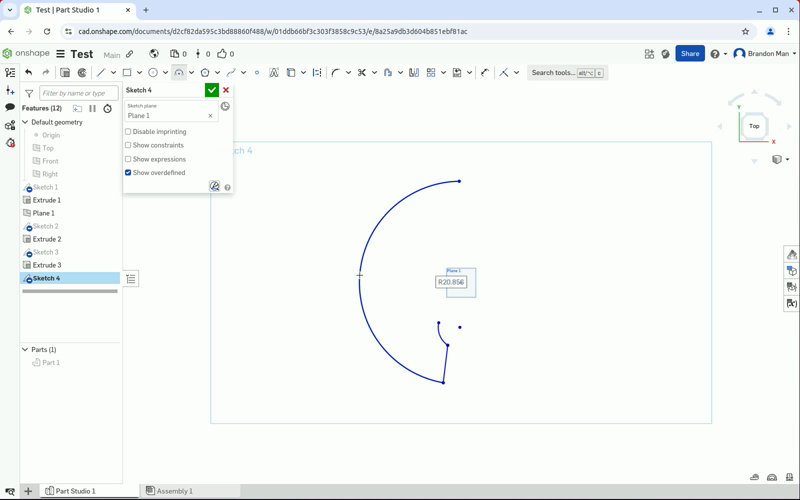
key(esc)
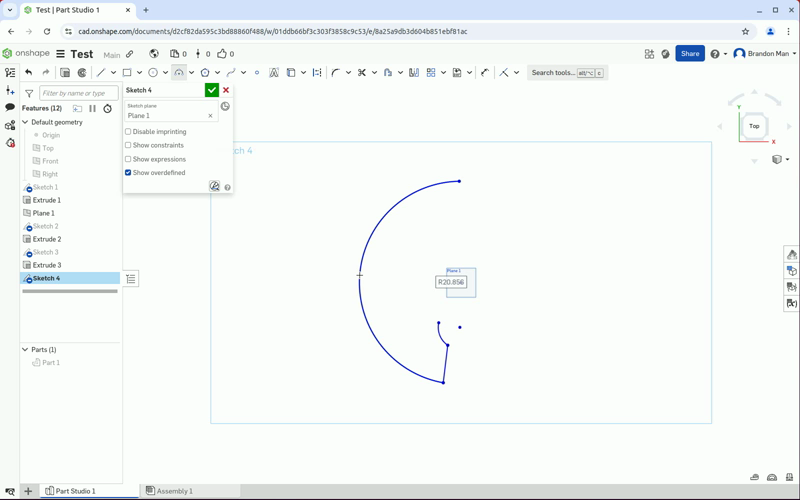
key(l)
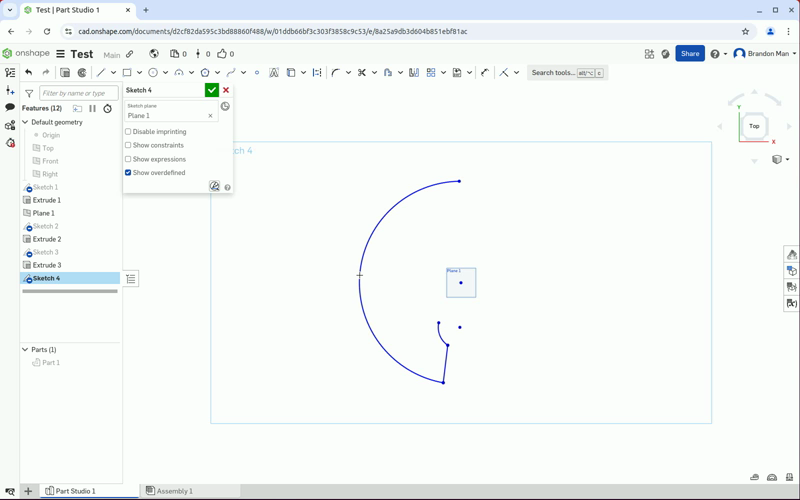
mouse_move(459, 181)
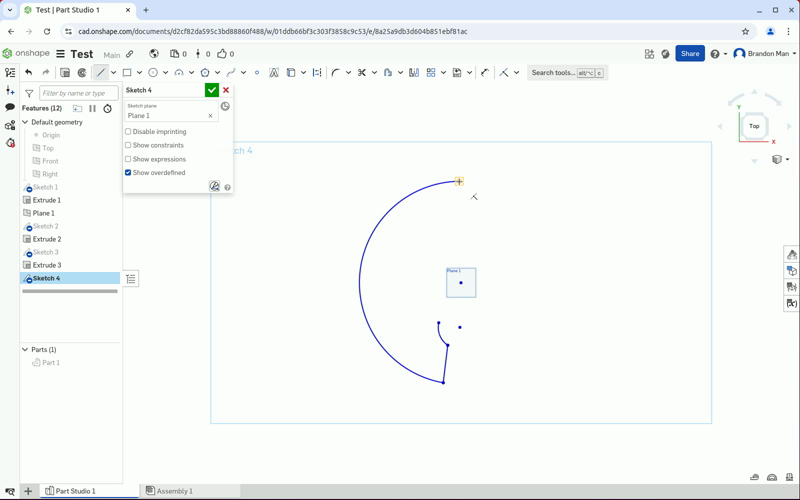
click(459, 181)
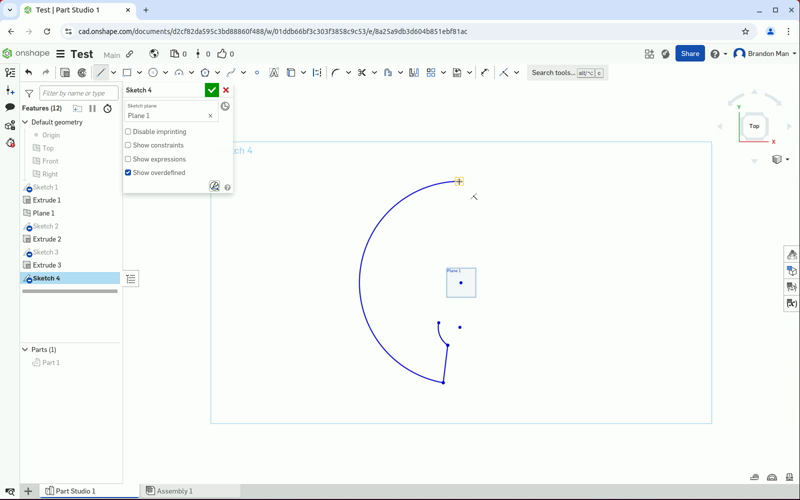
key_down(shift)
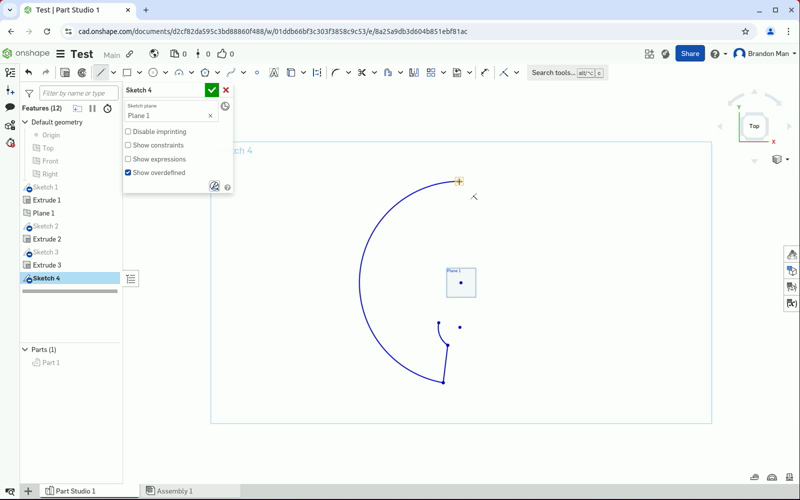
mouse_move(489, 181)
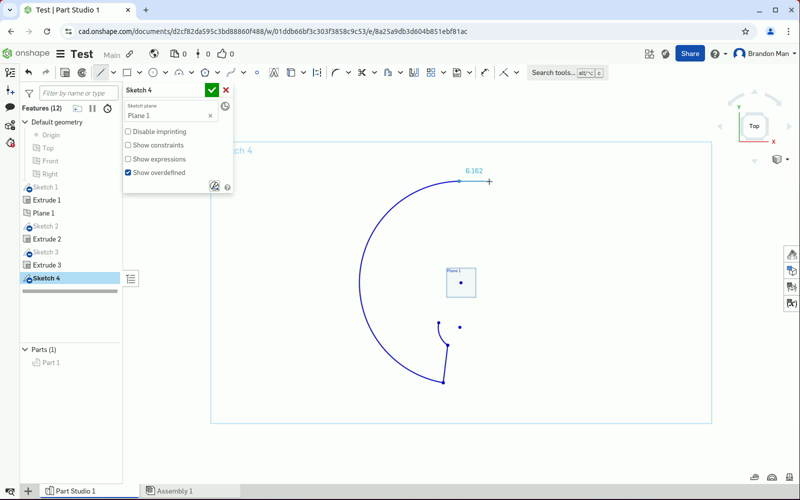
mouse_move(458, 184)
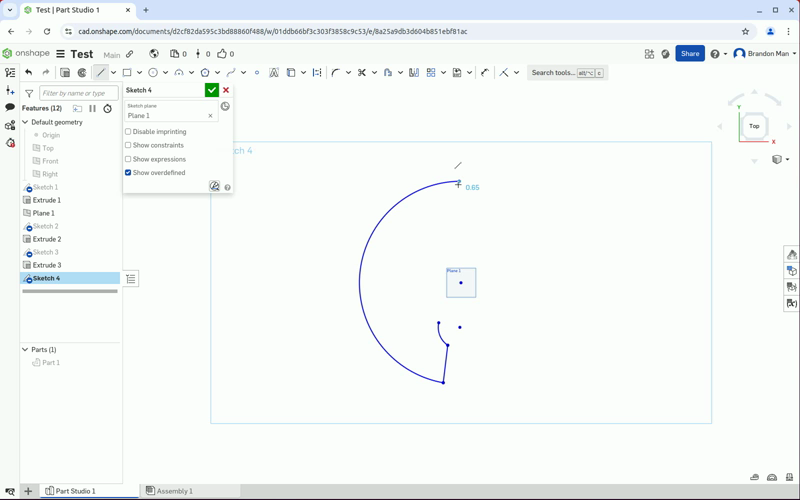
scroll(6)
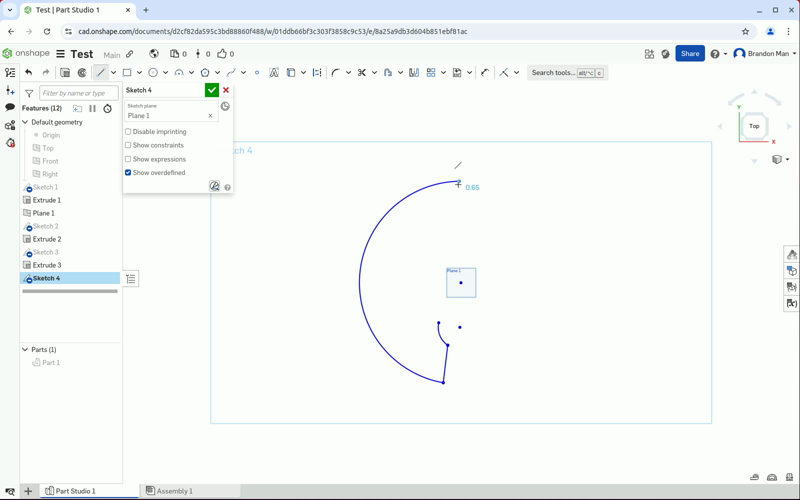
scroll(6)
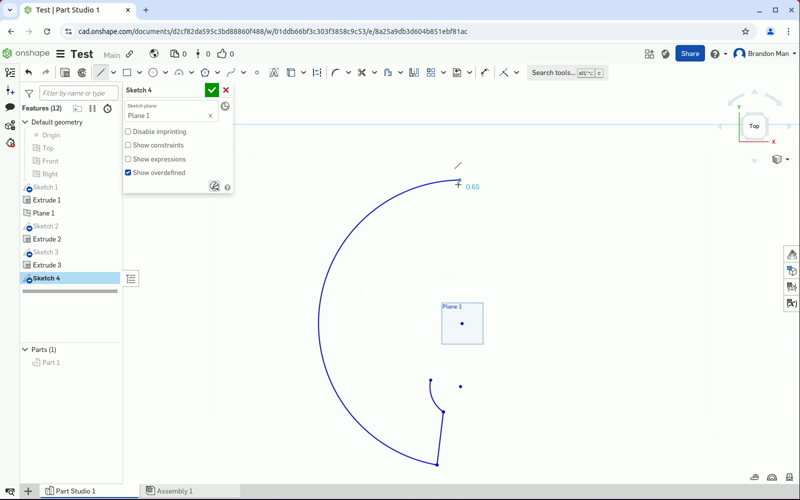
scroll(6)
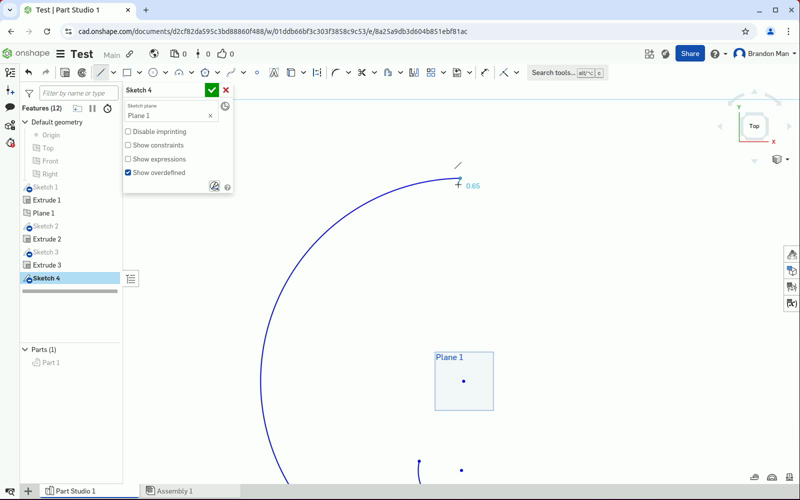
scroll(6)
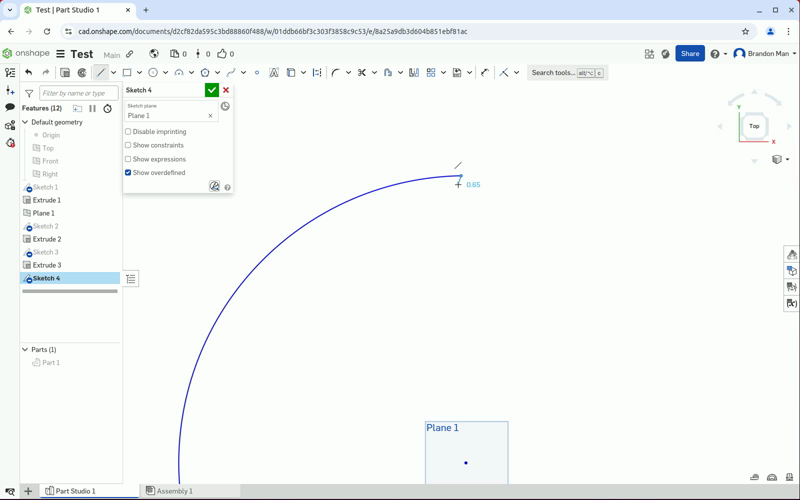
scroll(6)
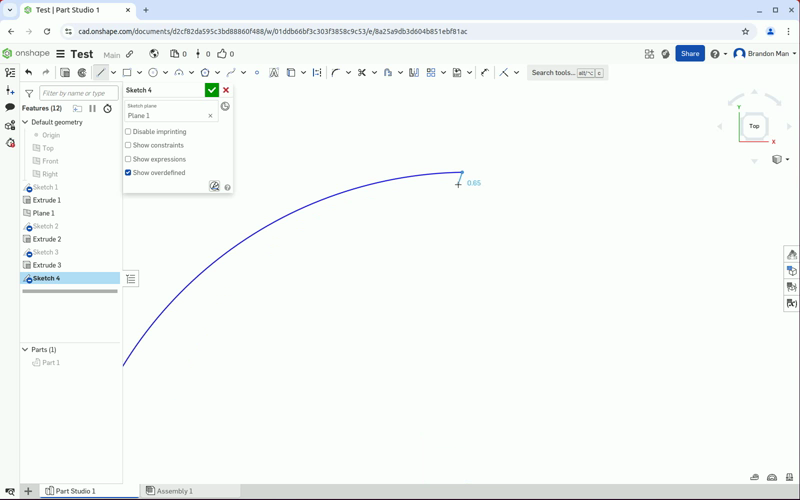
scroll(6)
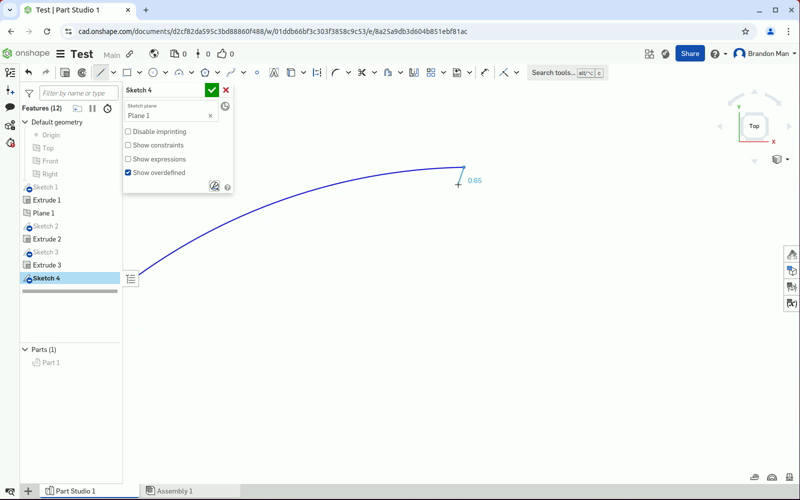
scroll(6)
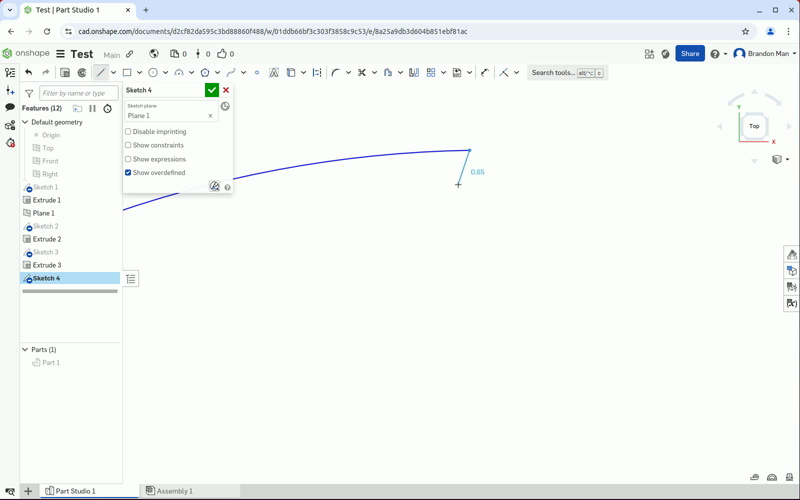
click(458, 184)
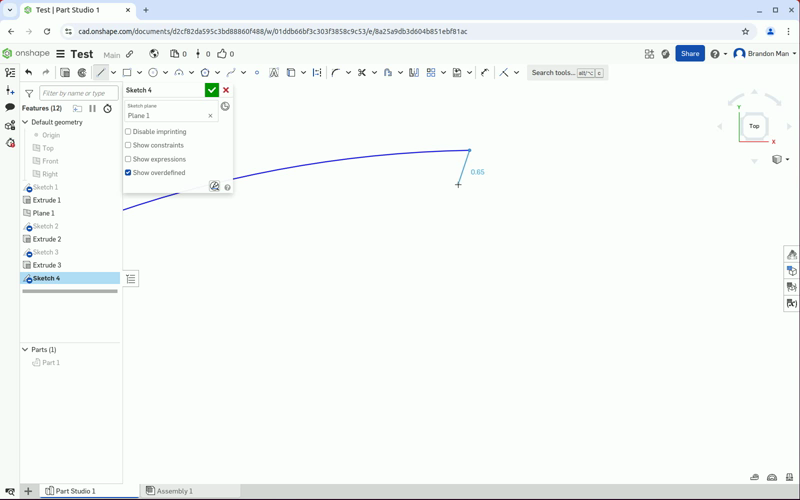
scroll(-6)
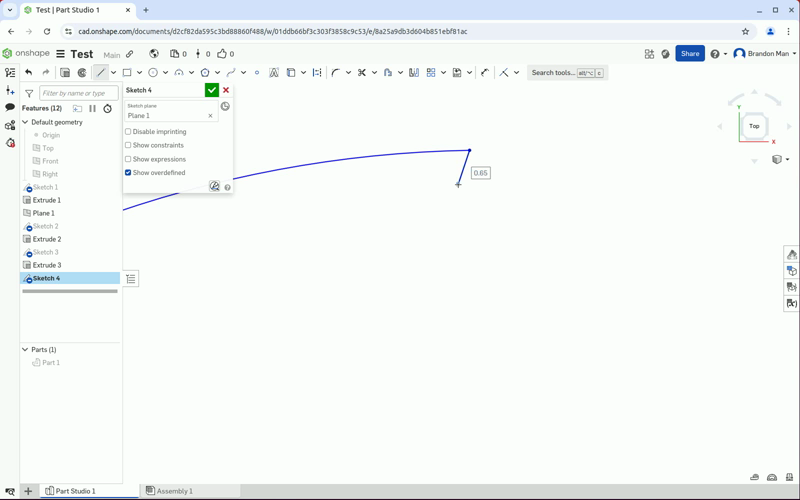
scroll(-6)
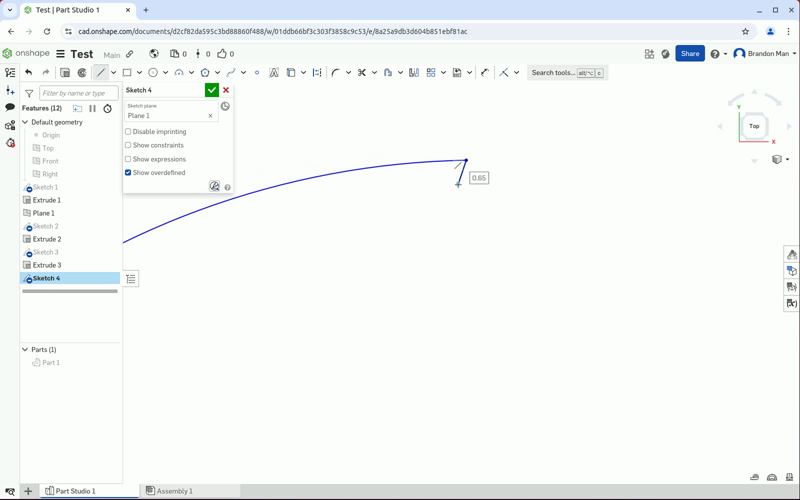
scroll(-6)
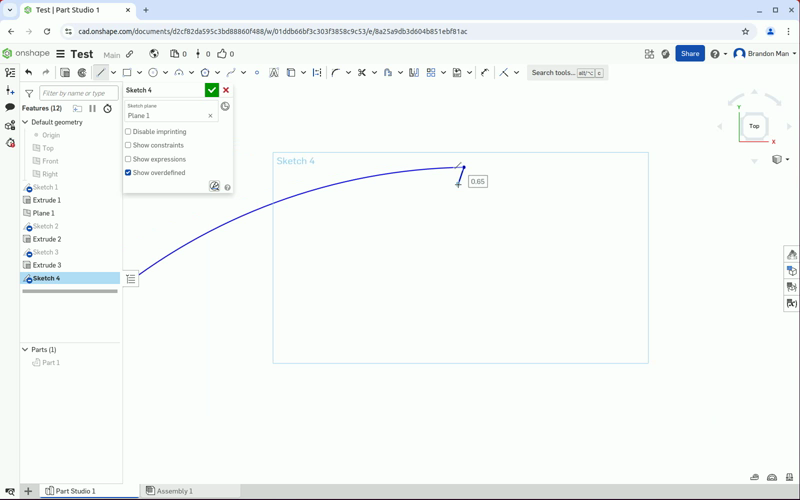
scroll(-6)
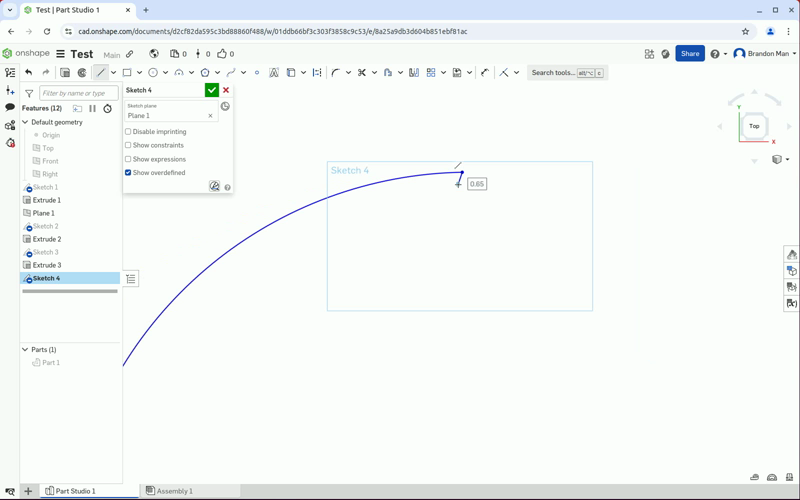
scroll(-6)
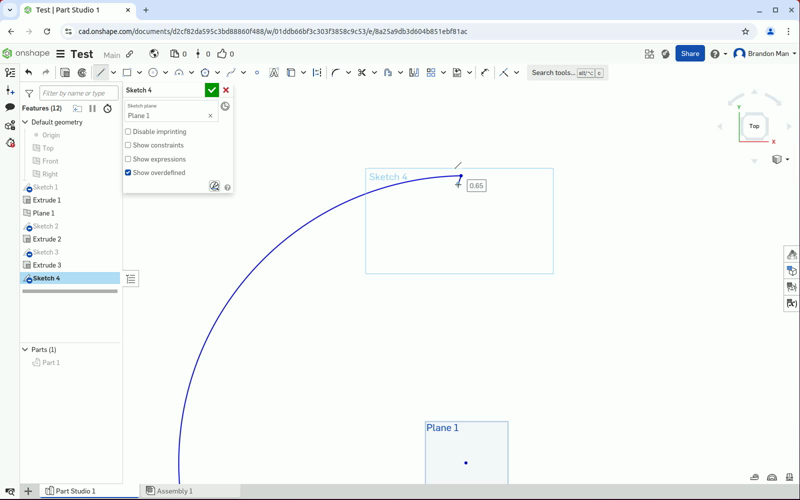
scroll(-6)
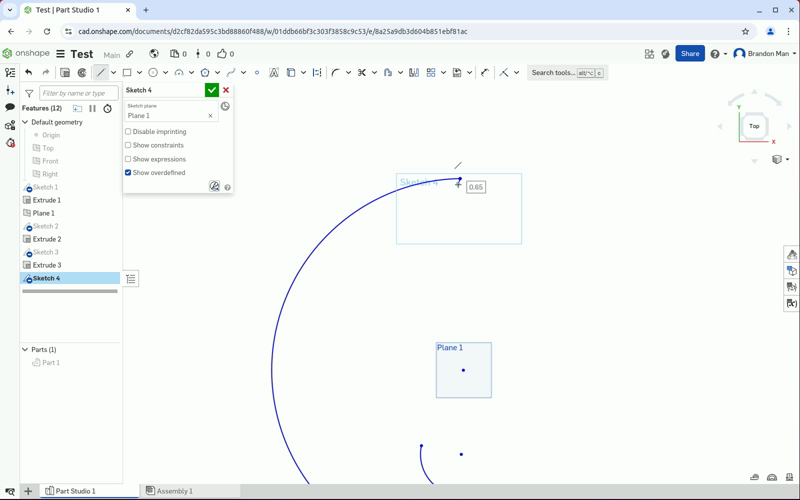
scroll(-6)
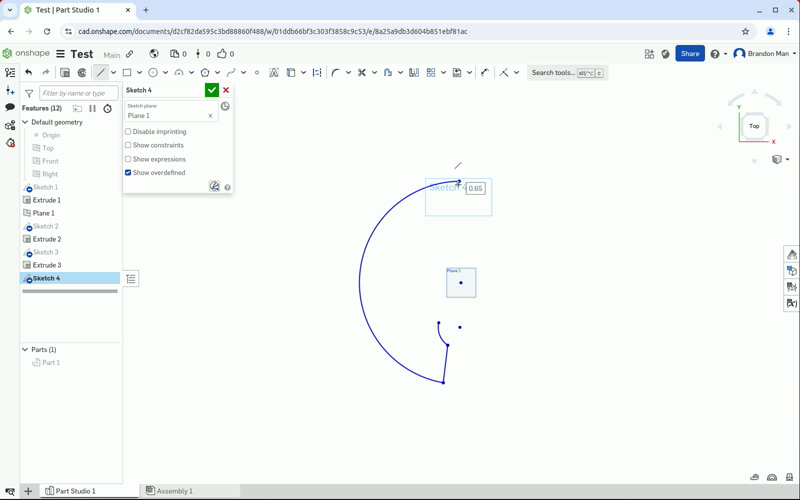
key_up(shift)
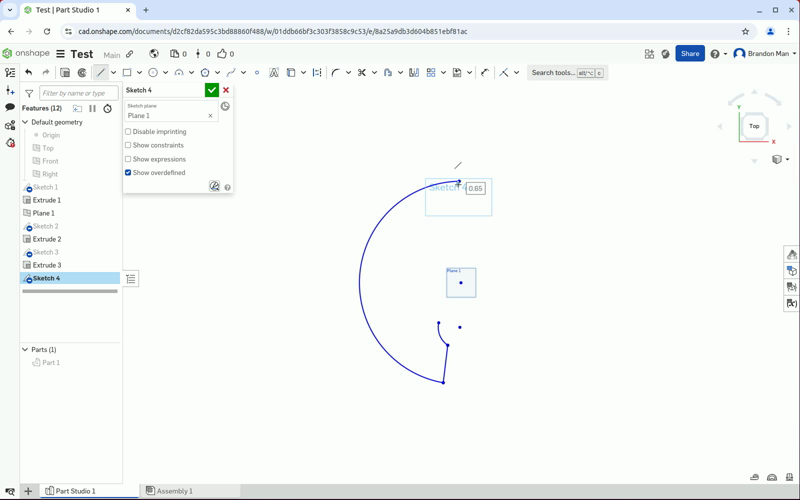
key_down(shift)
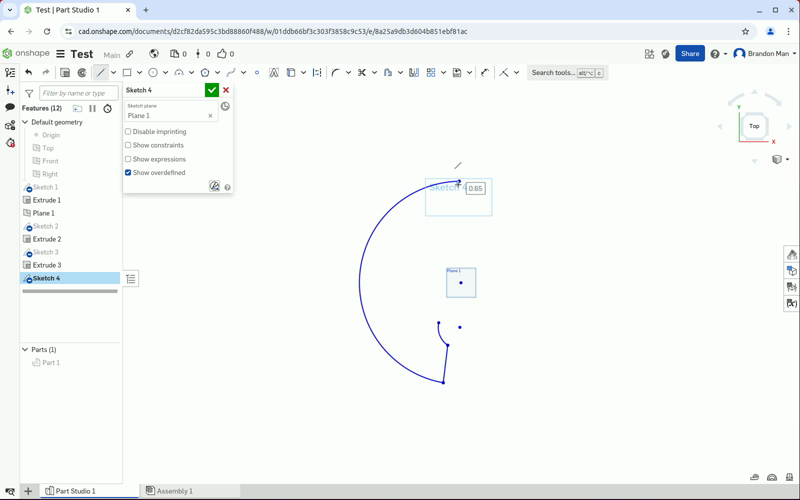
mouse_move(488, 184)
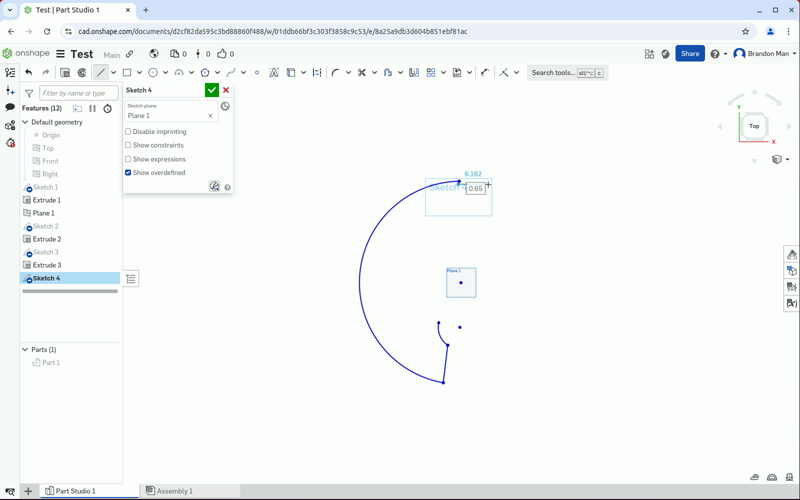
mouse_move(458, 215)
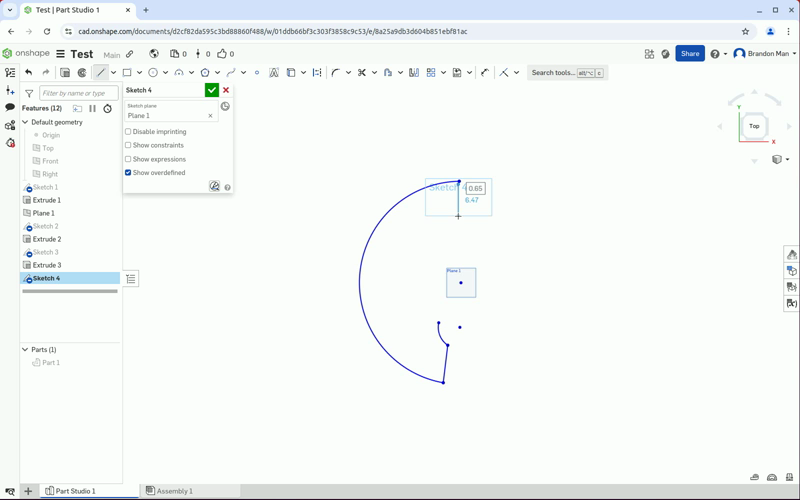
click(458, 215)
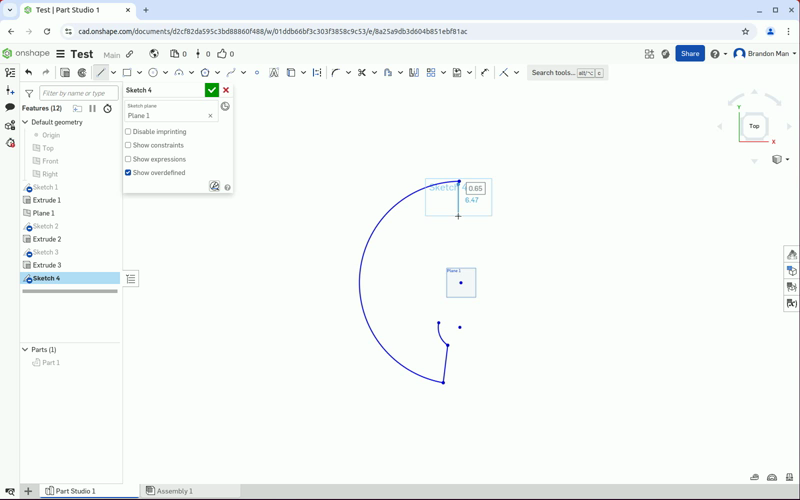
key_up(shift)
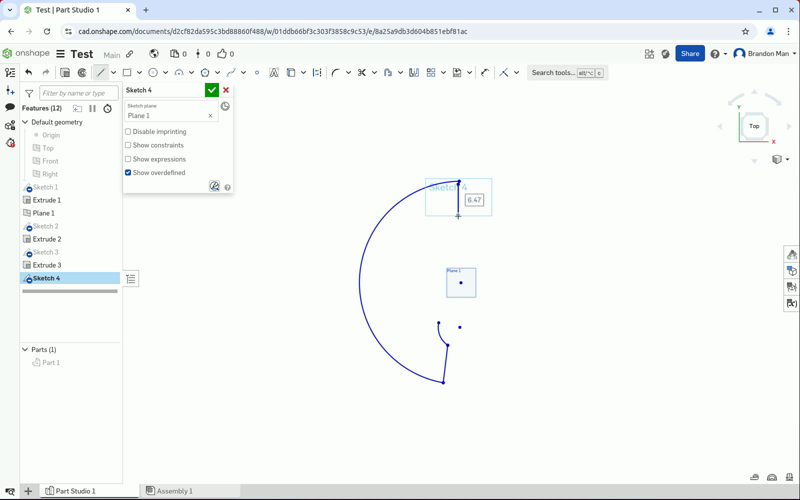
key(esc)
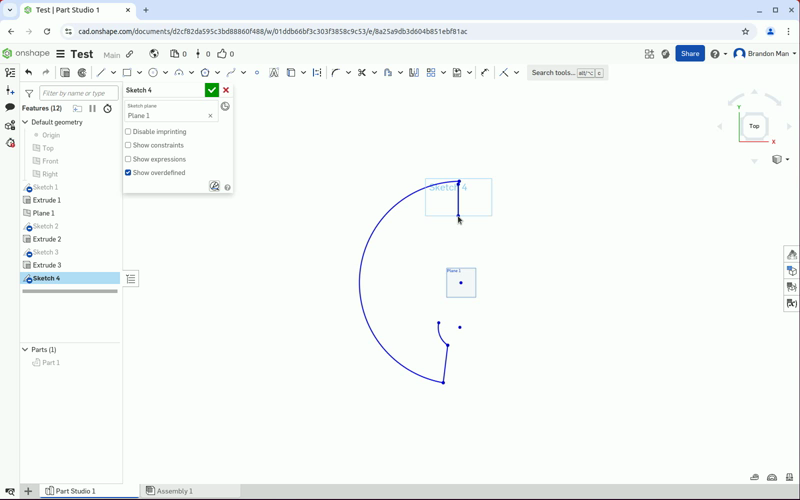
key(a)
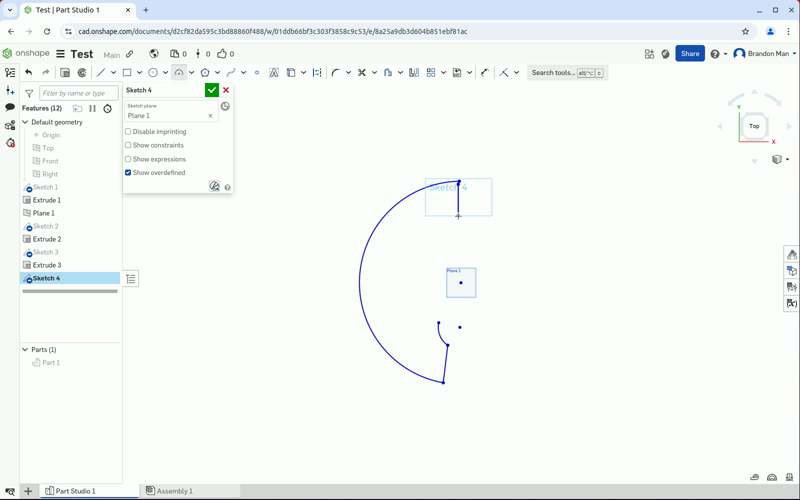
mouse_move(458, 215)
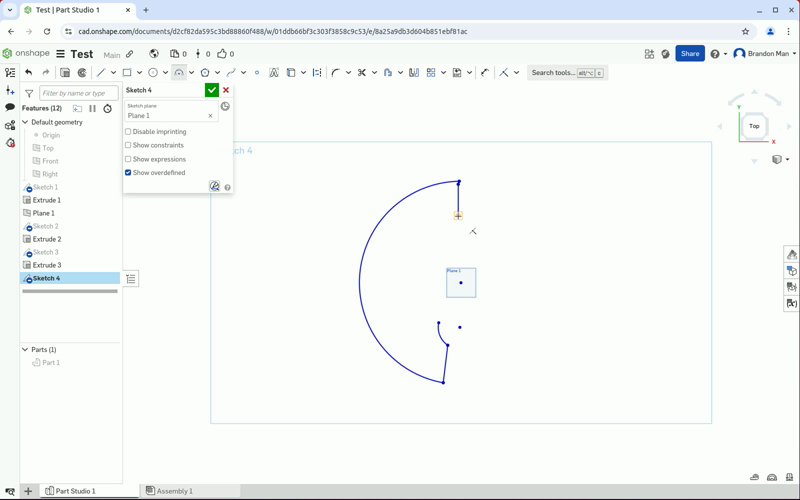
click(458, 215)
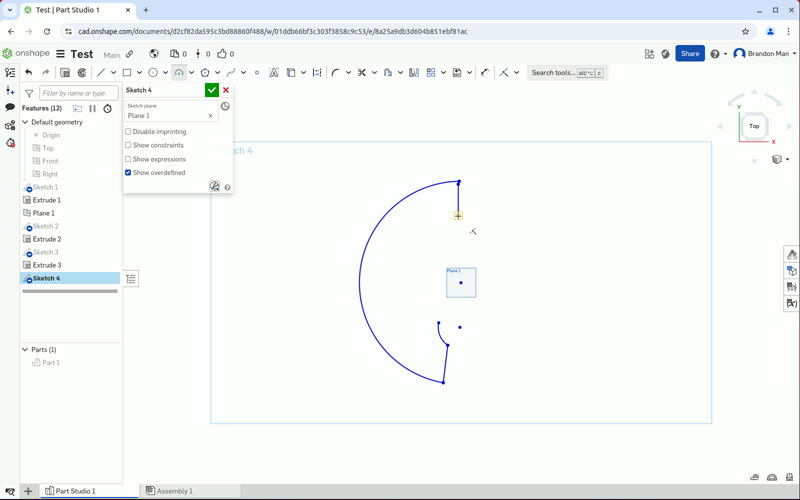
key_down(shift)
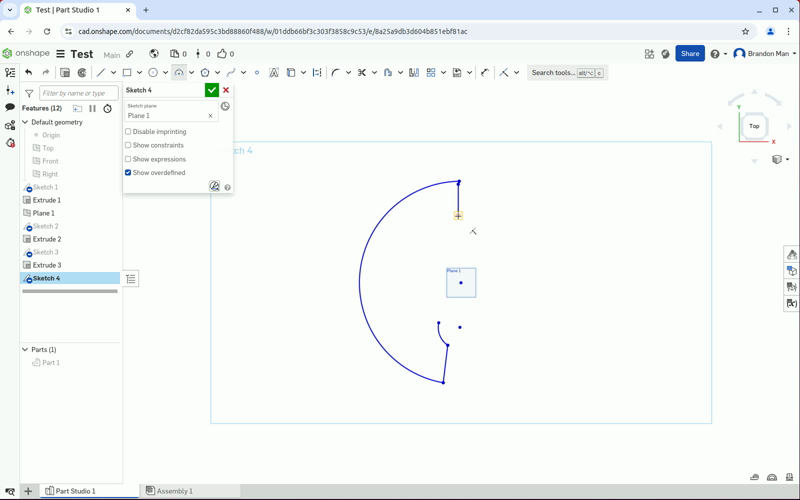
mouse_move(438, 242)
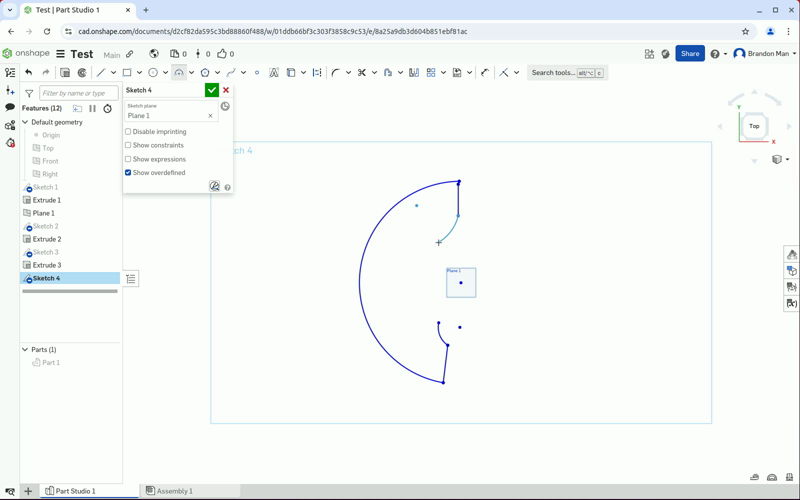
click(438, 242)
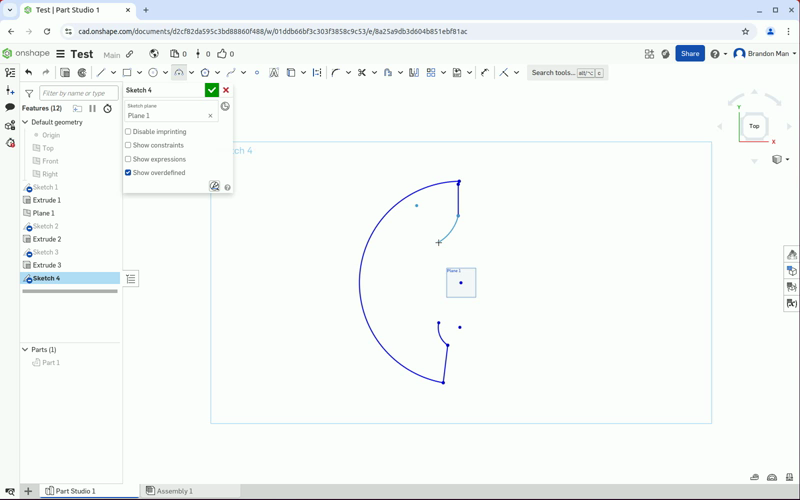
mouse_move(442, 224)
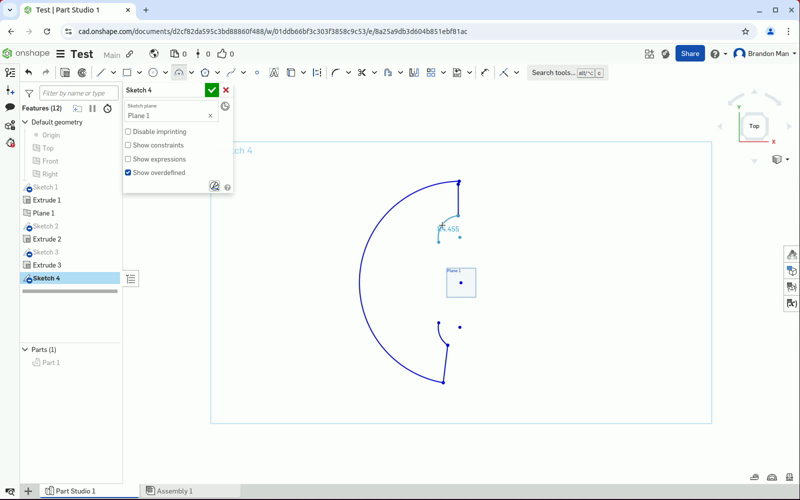
click(442, 224)
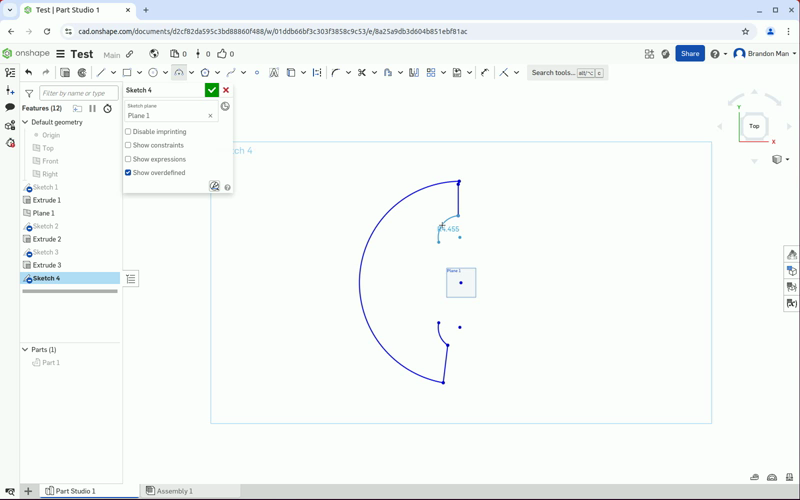
key_up(shift)
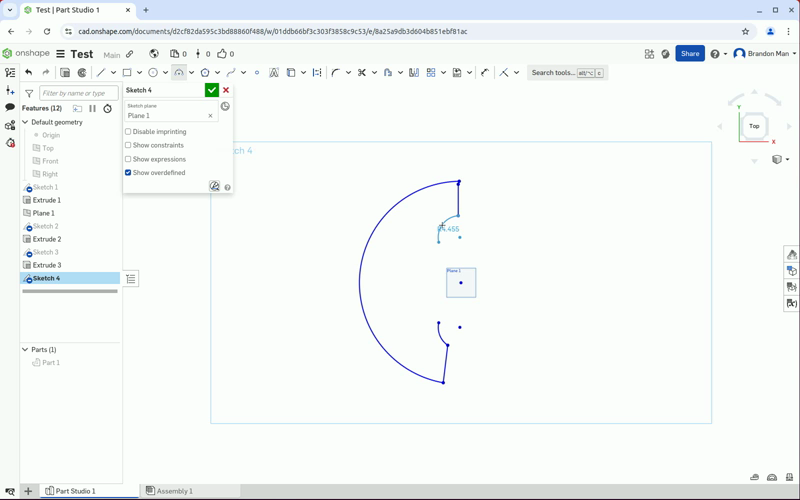
mouse_move(438, 242)
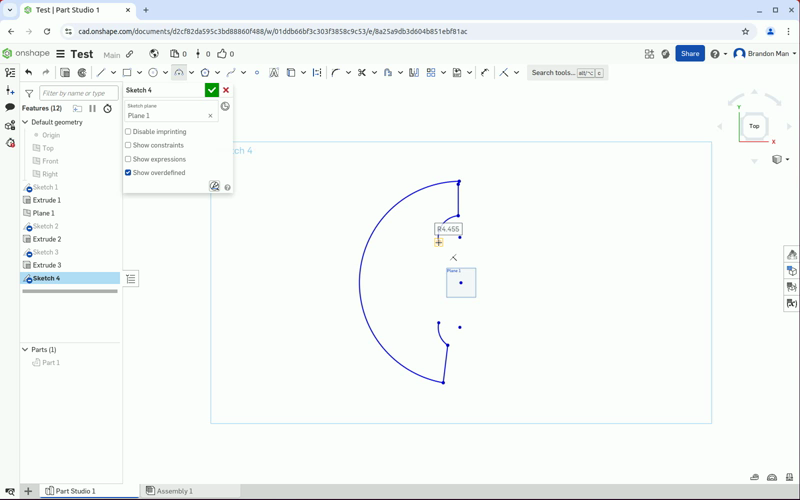
click(438, 242)
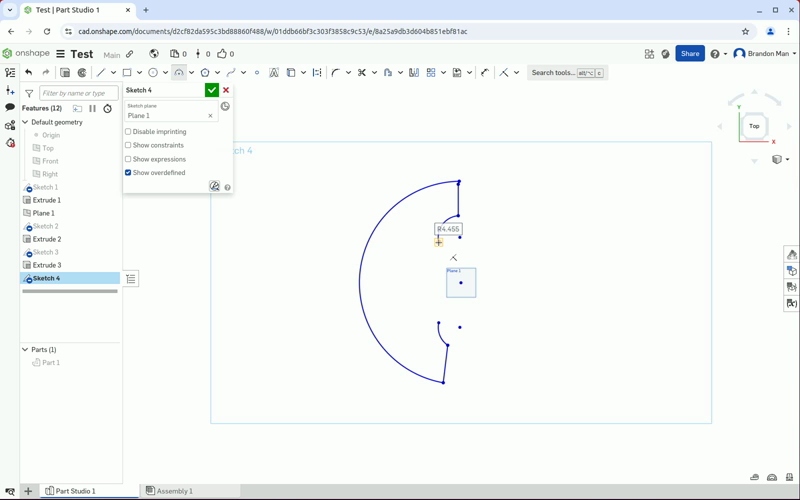
mouse_move(438, 322)
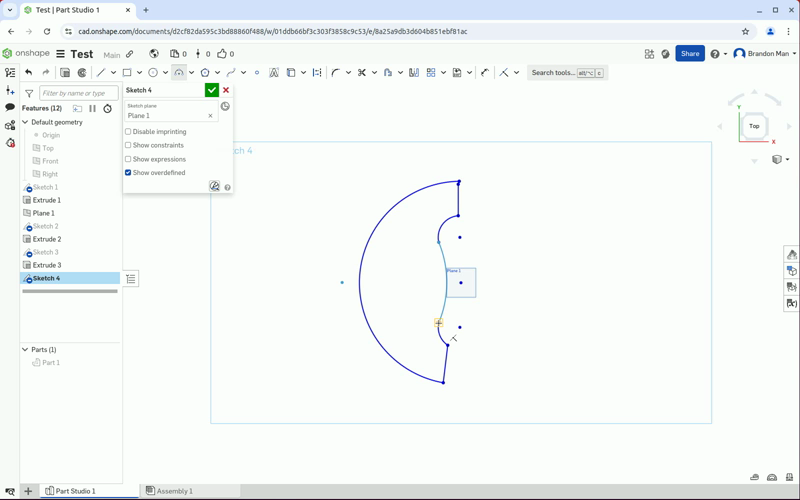
click(438, 322)
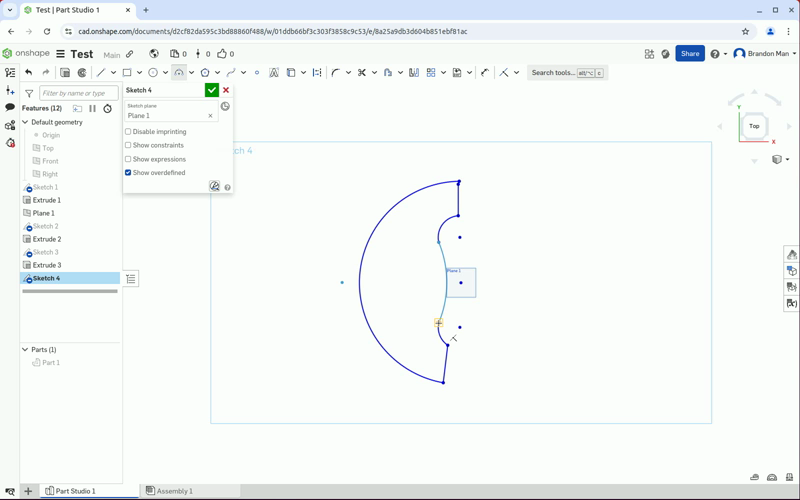
key_down(shift)
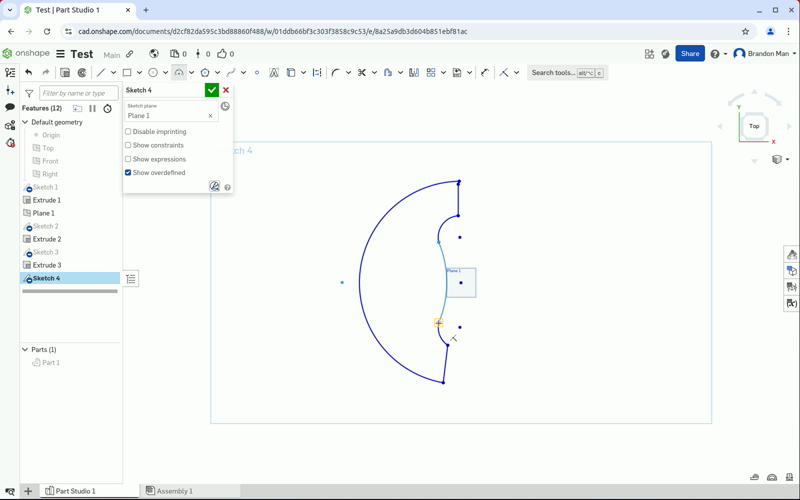
mouse_move(443, 282)
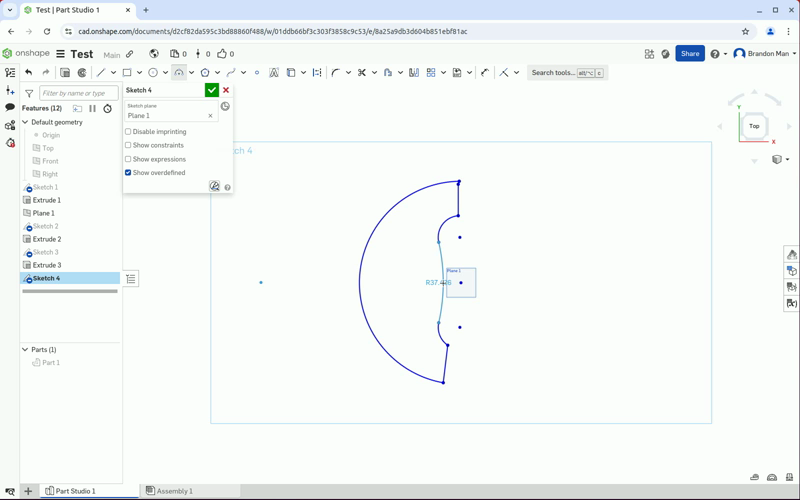
click(443, 282)
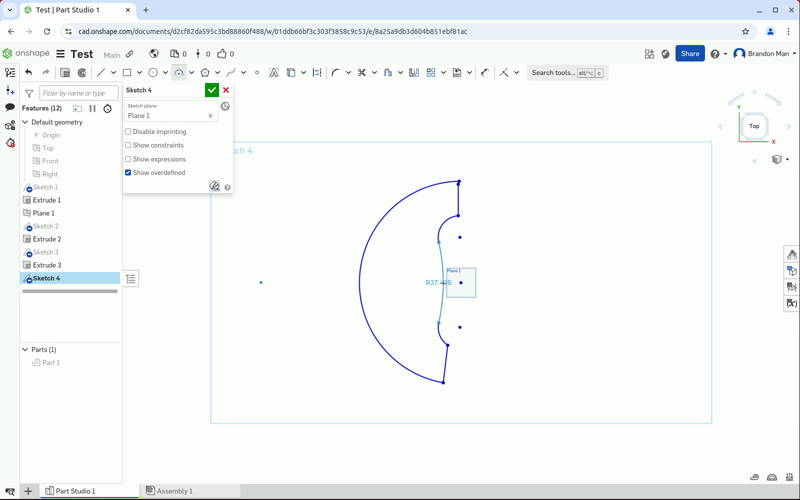
key_up(shift)
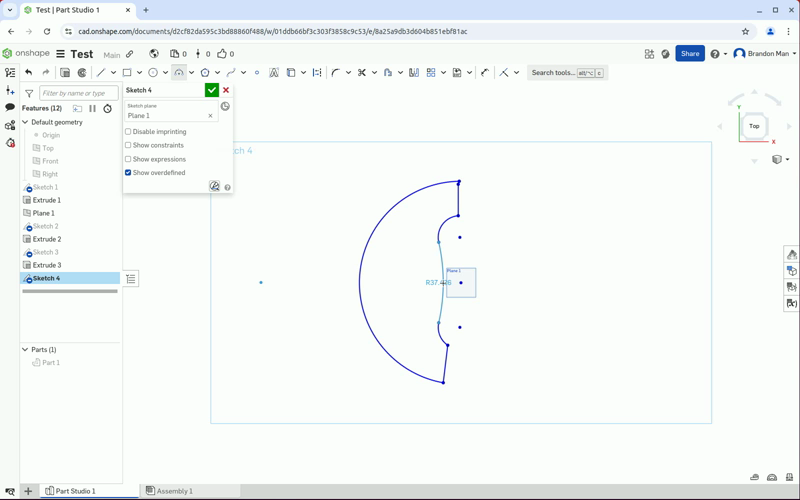
key(esc)
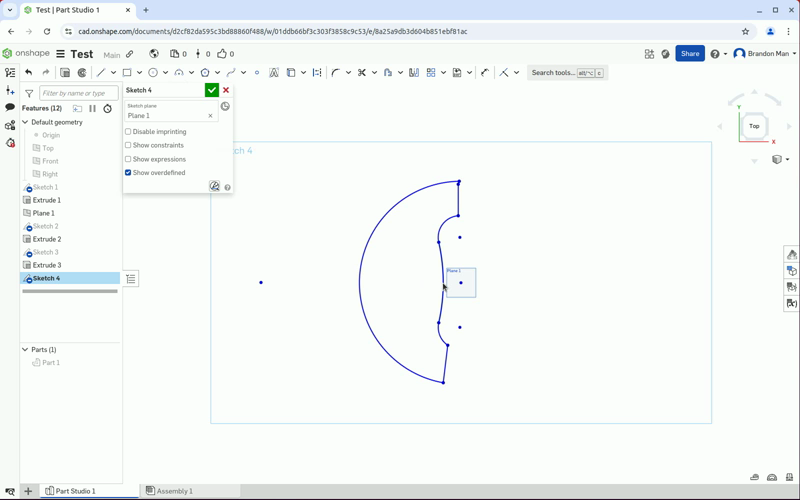
mouse_move(407, 297)
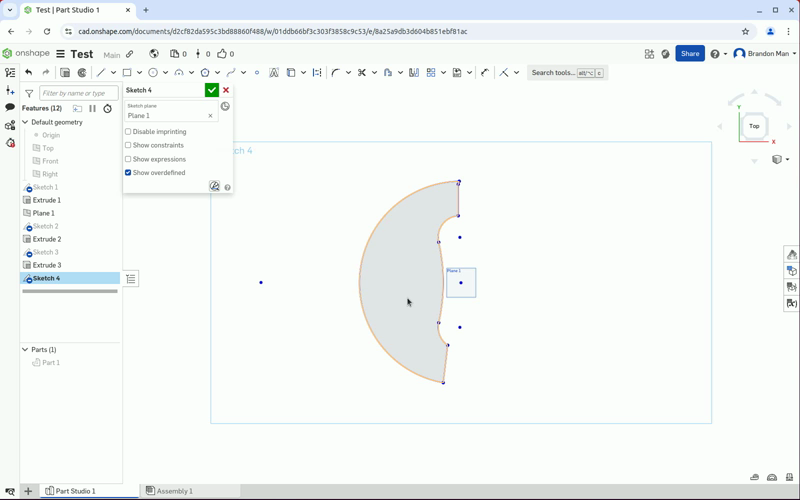
click(407, 297)
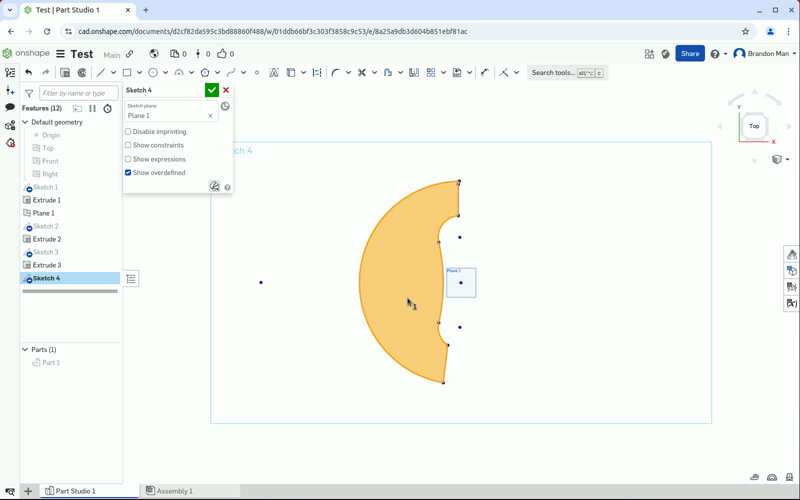
mouse_move(73, 352)
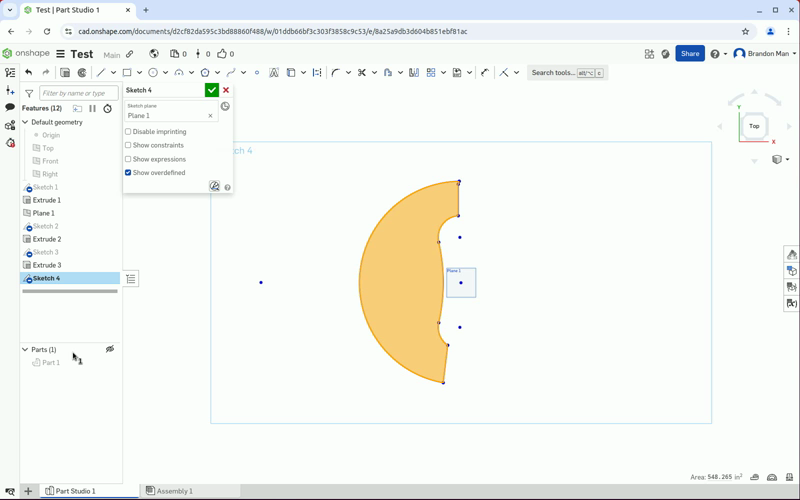
key(shift+y)
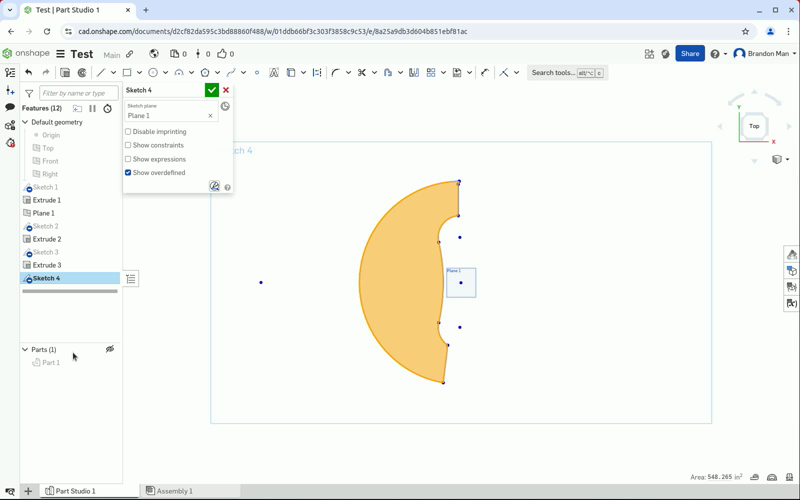
key(shift+e)
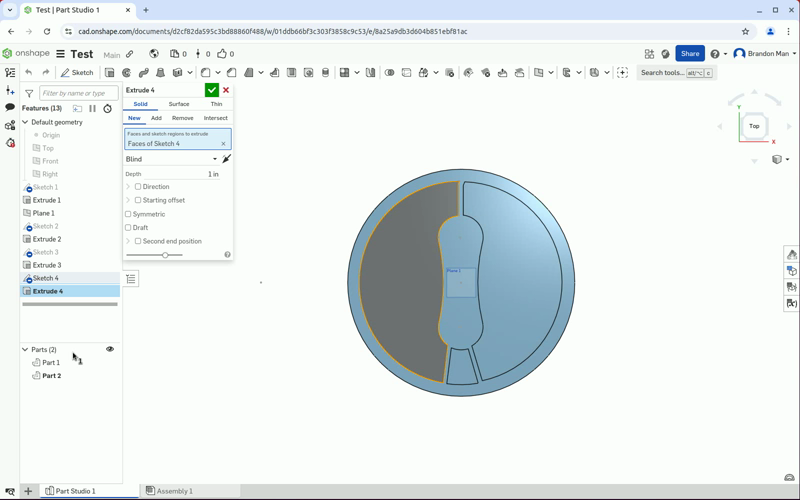
mouse_move(143, 106)
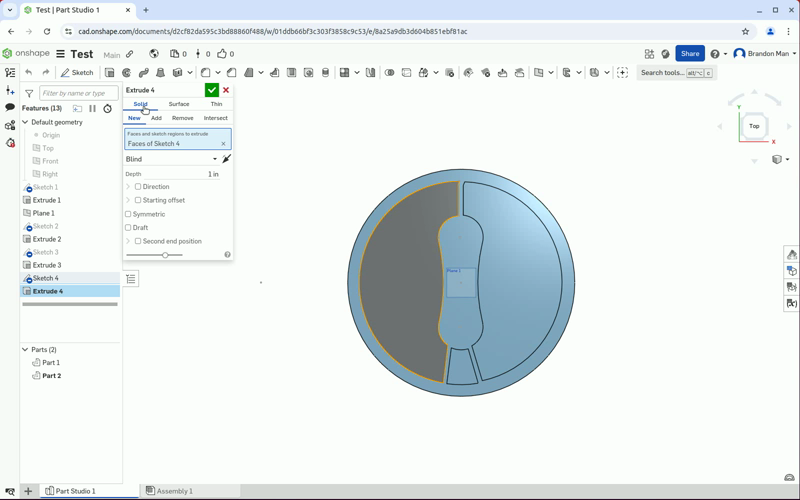
click(143, 106)
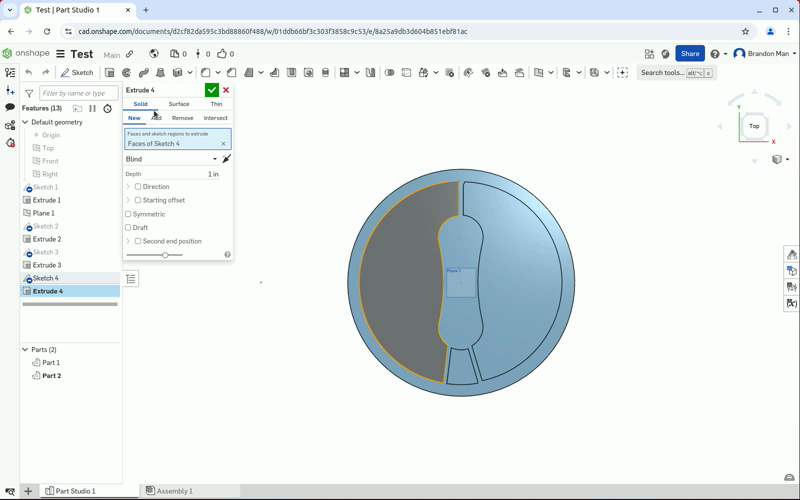
mouse_move(186, 120)
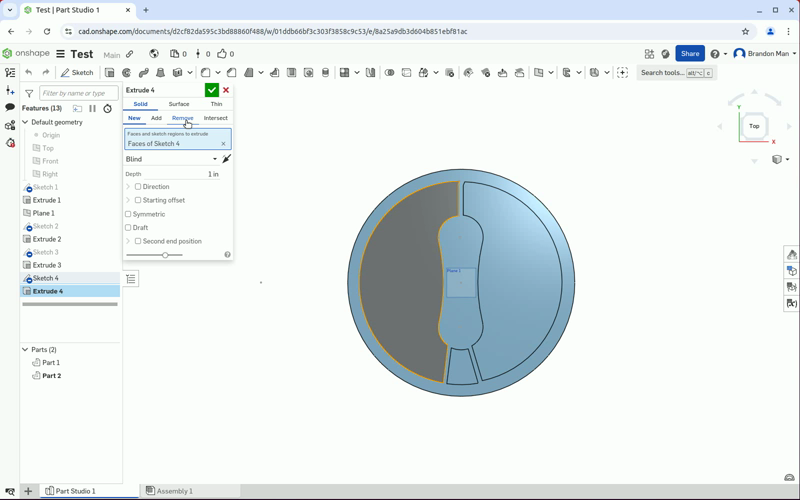
click(186, 120)
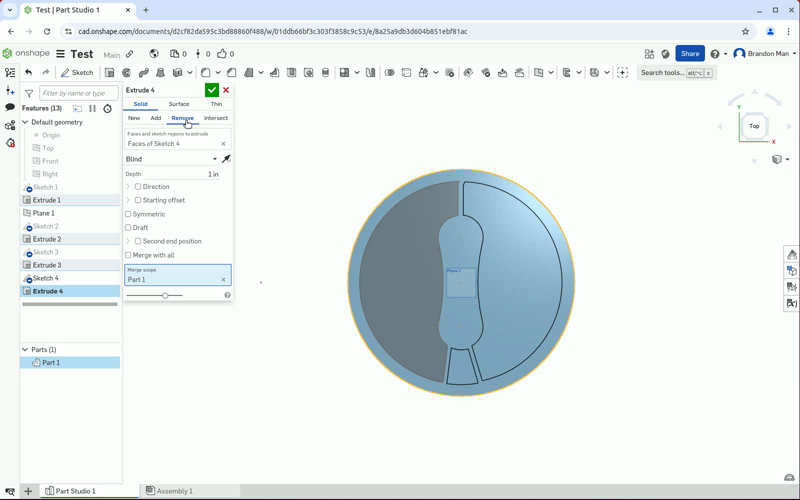
key(tab, 4)
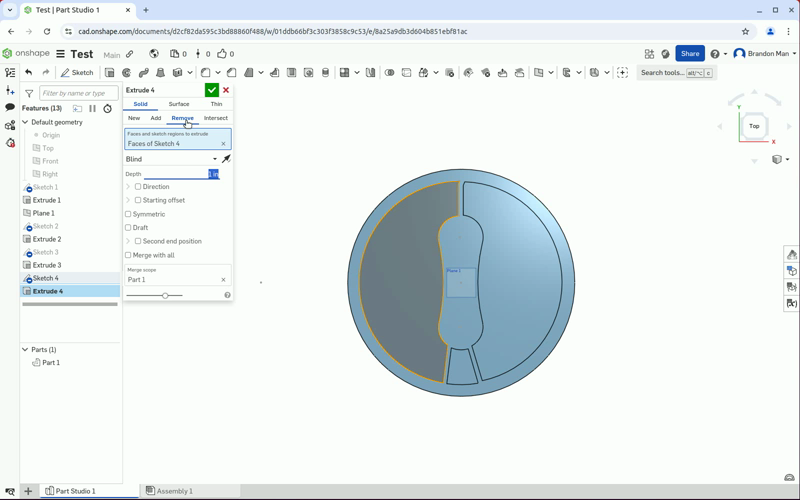
text(2.889)
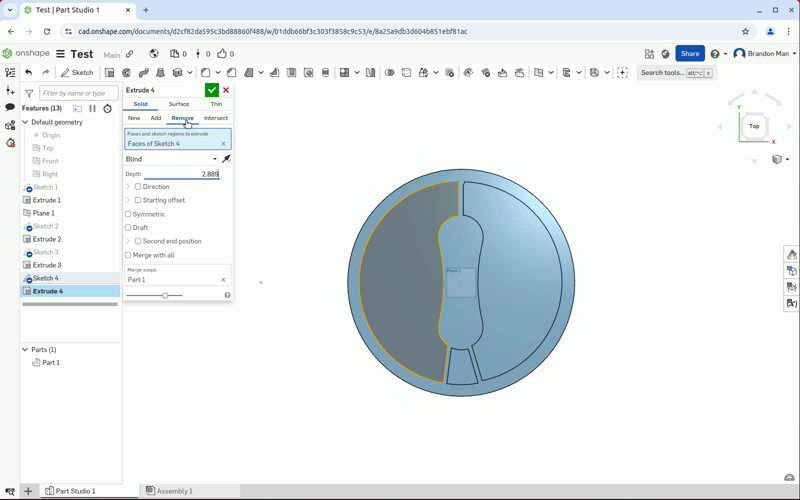
key(tab, 6)
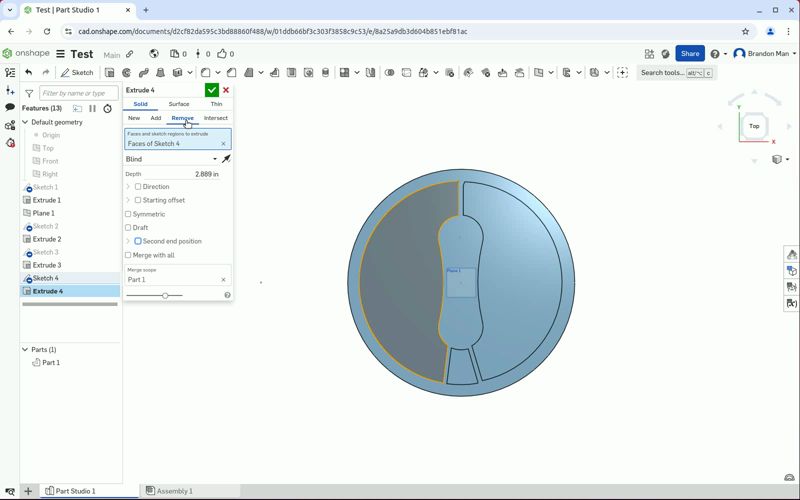
key(space)
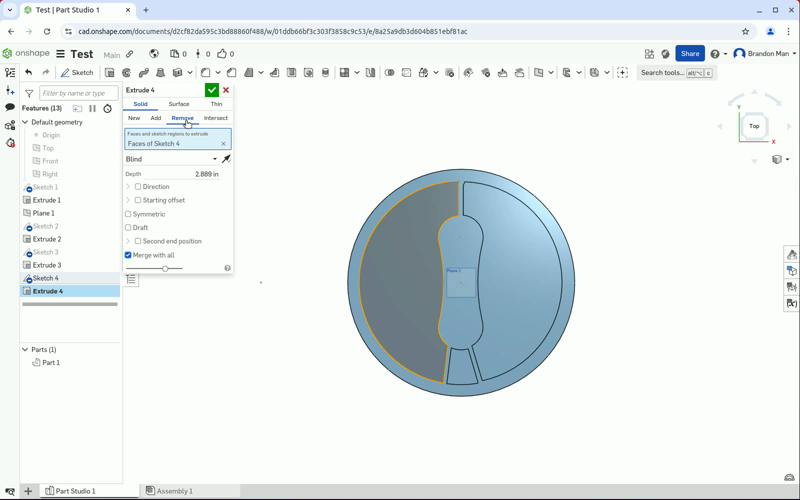
key(enter)
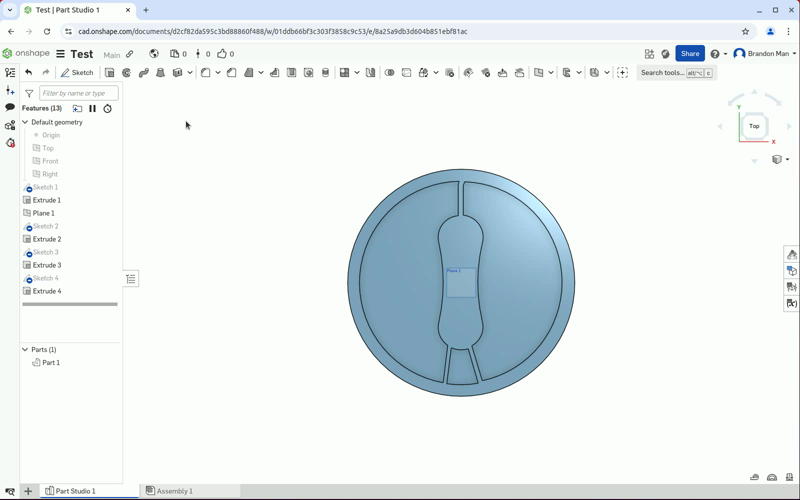
key(shift+h)
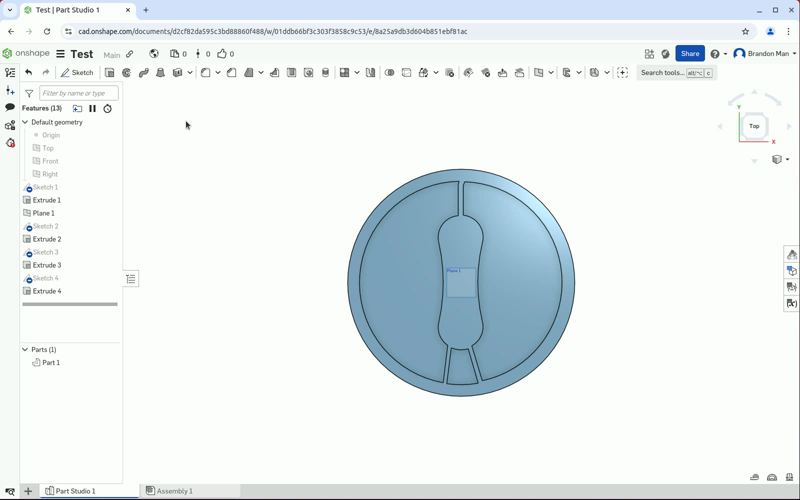
key(shift+h)
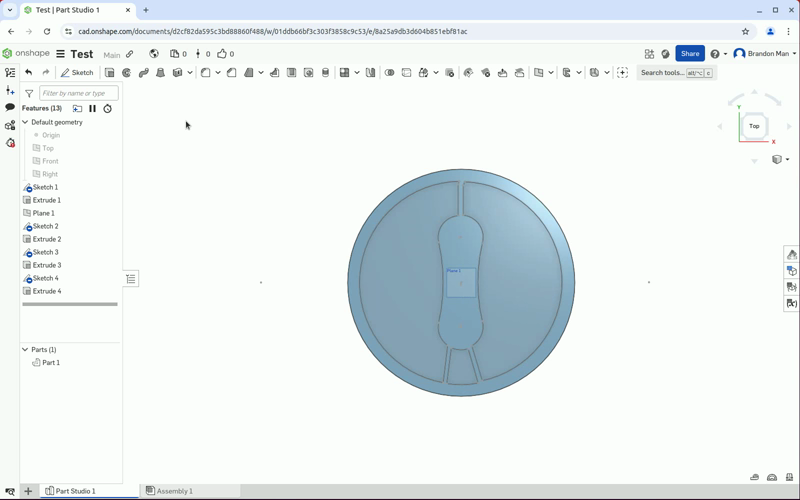
key(shift+7)
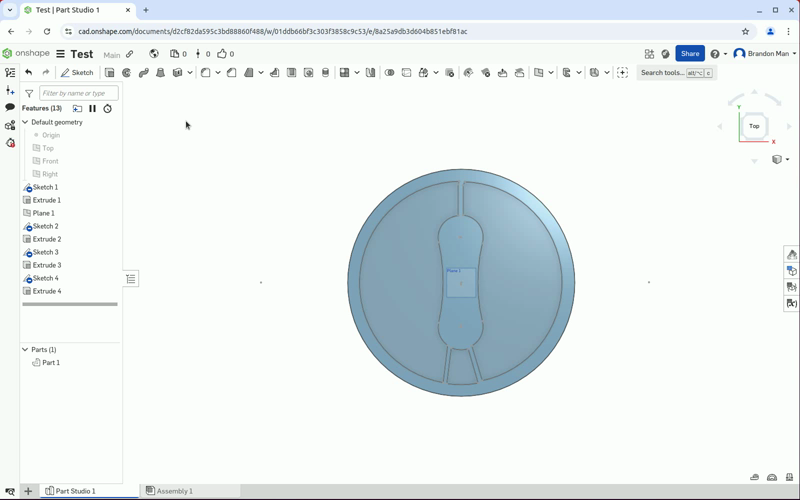
key(up, 3)
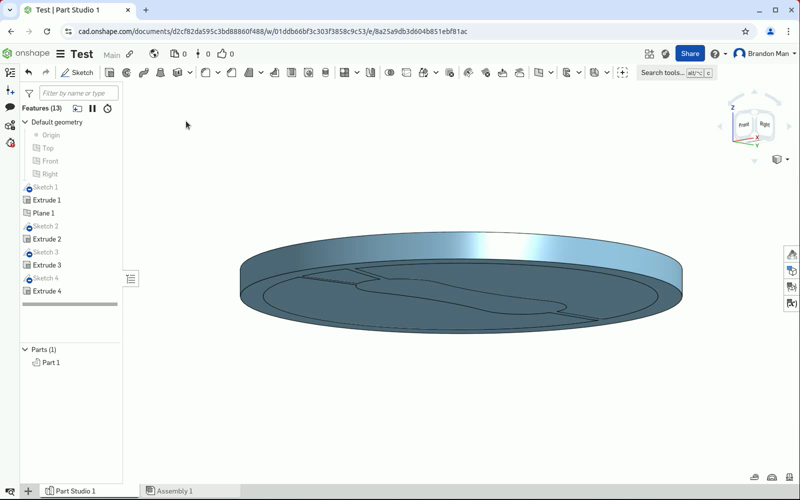
key(left, 3)
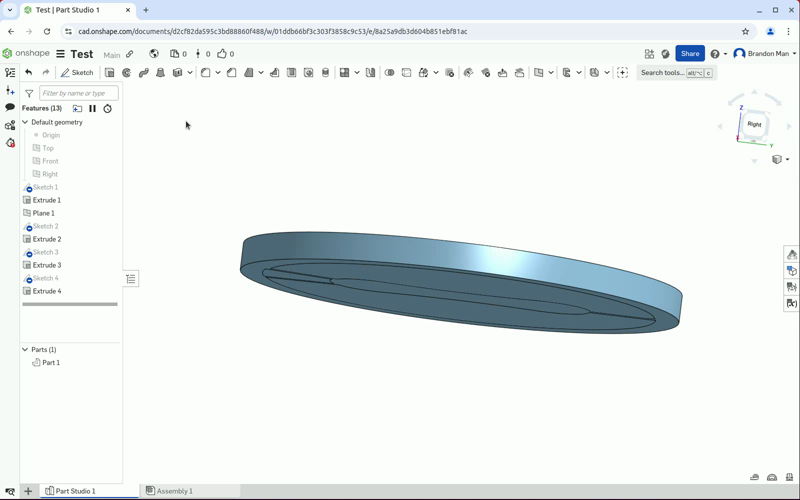
key(right, 3)
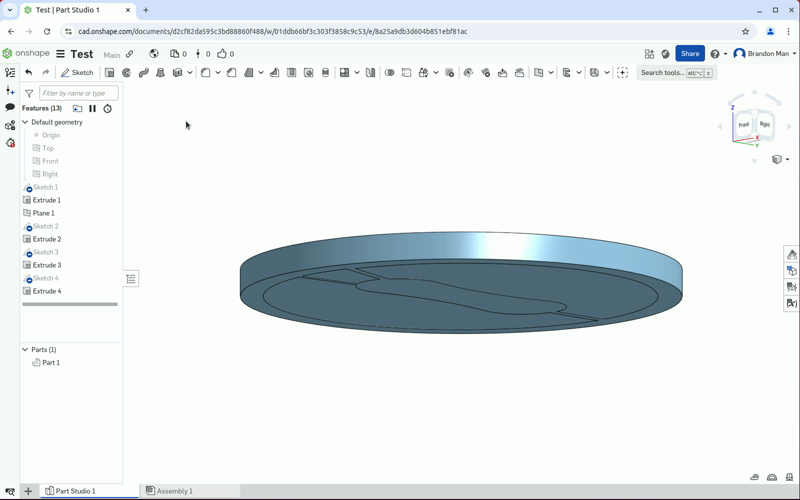
key(down, 3)
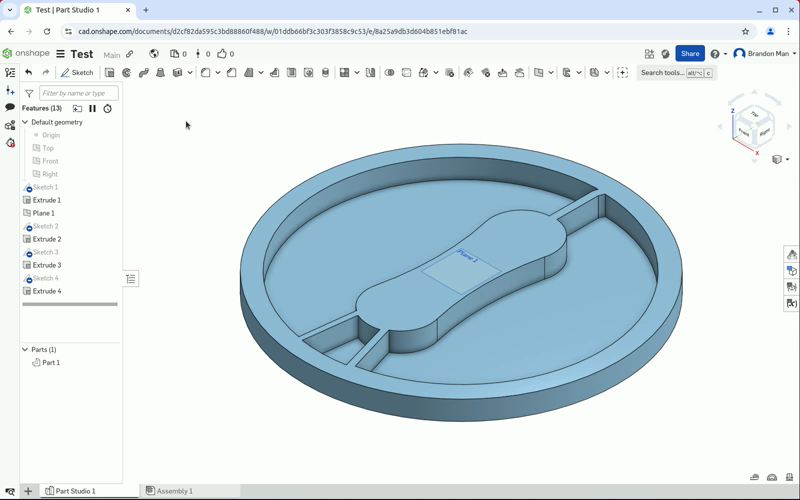
mouse_move(73, 189)
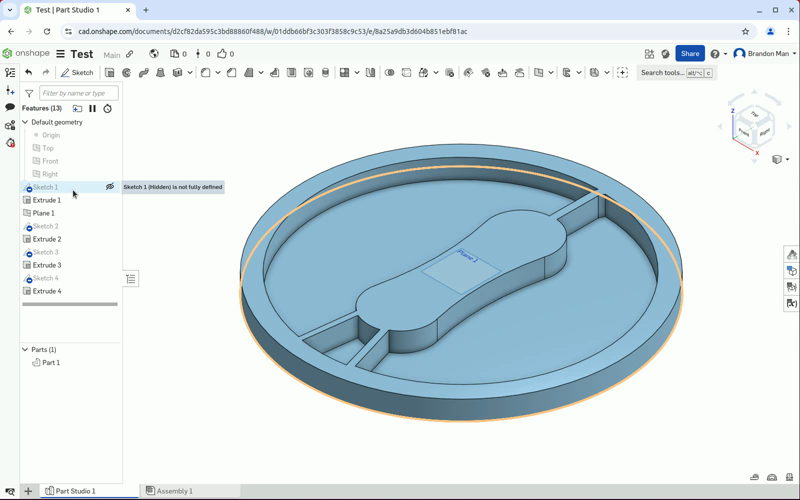
click(73, 189)